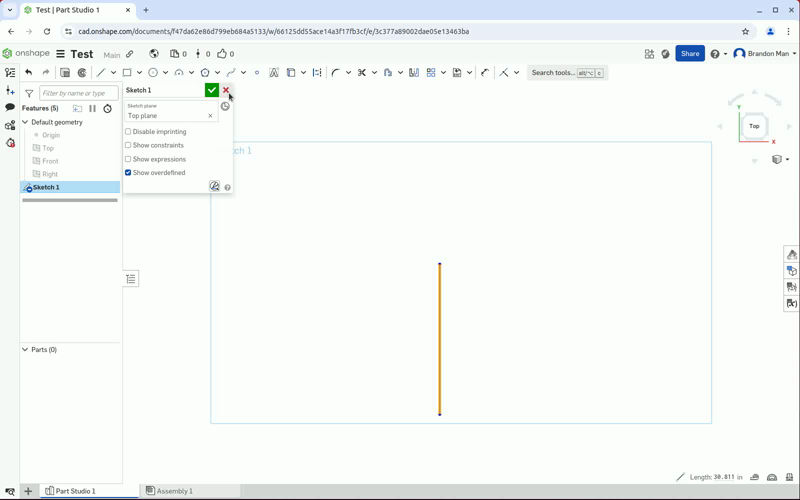
key(shift+h)
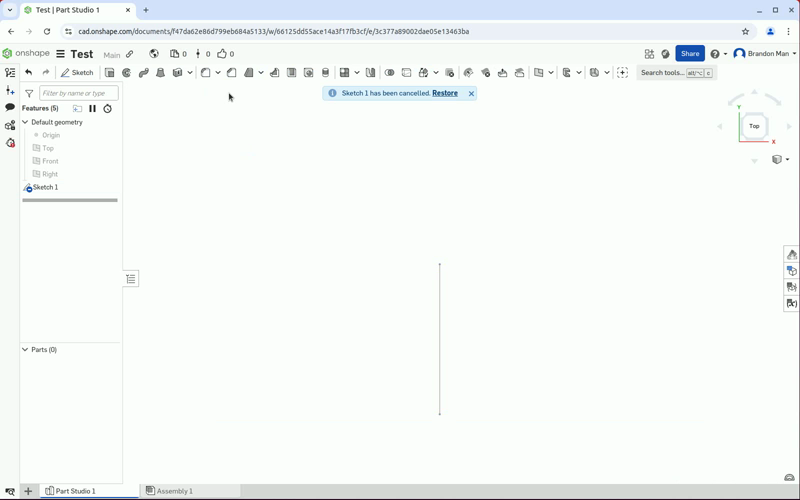
key(shift+s)
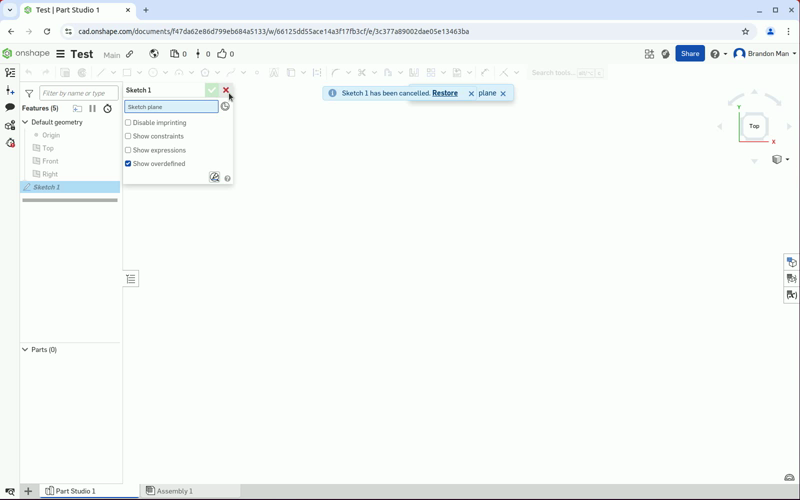
mouse_move(73, 150)
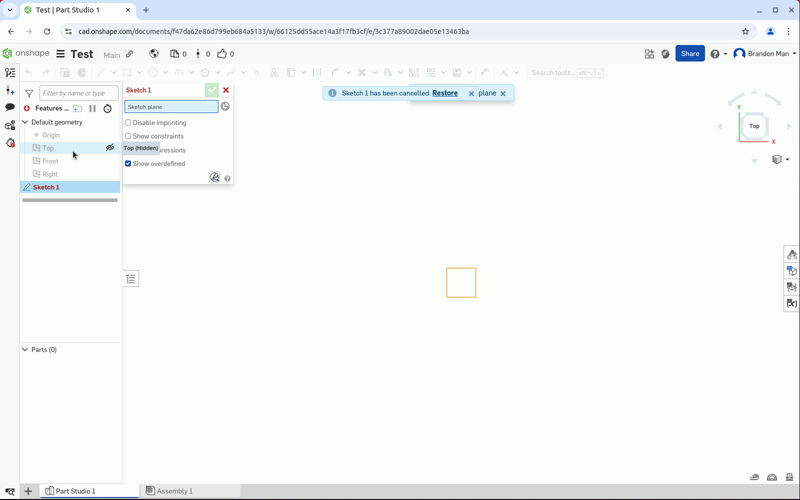
click(73, 150)
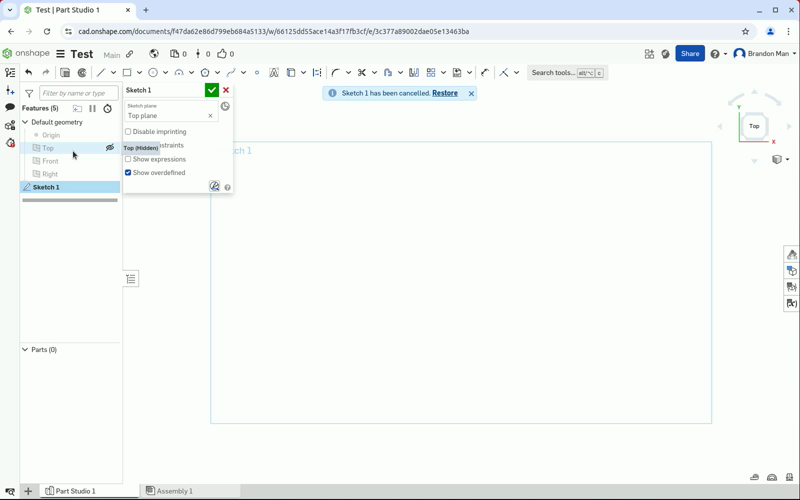
mouse_move(73, 352)
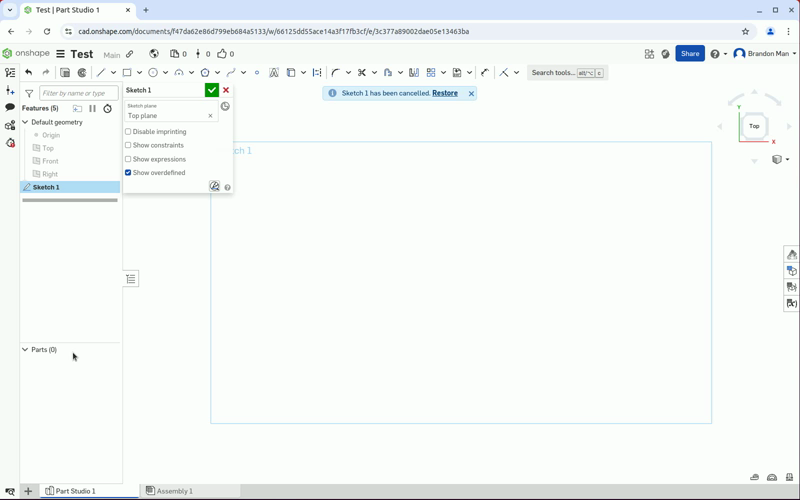
key(y)
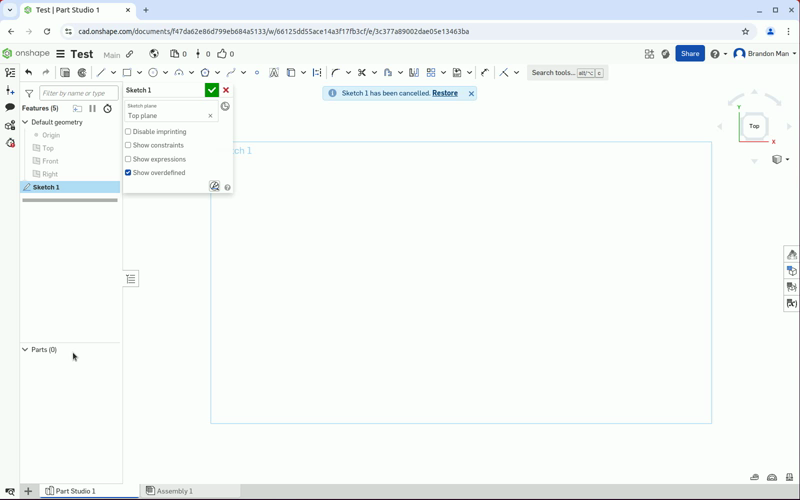
key(a)
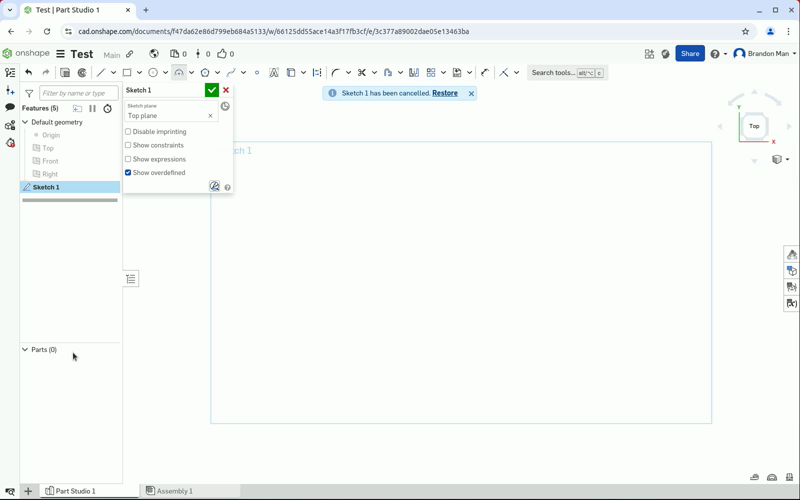
key_down(shift)
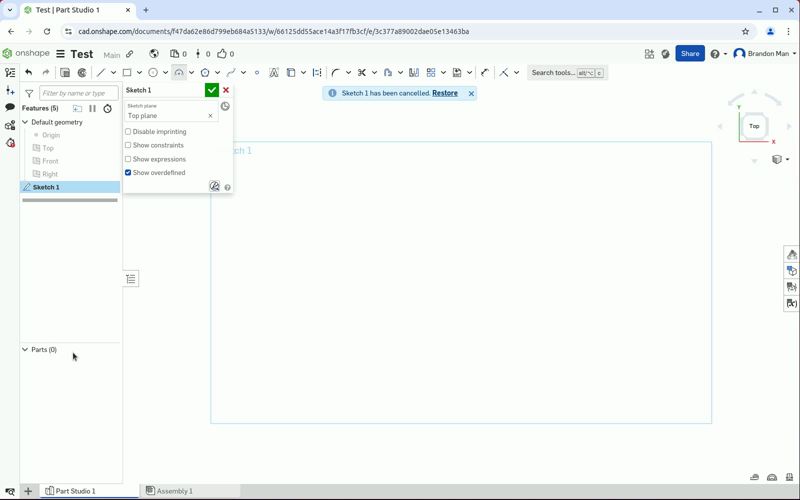
mouse_move(436, 316)
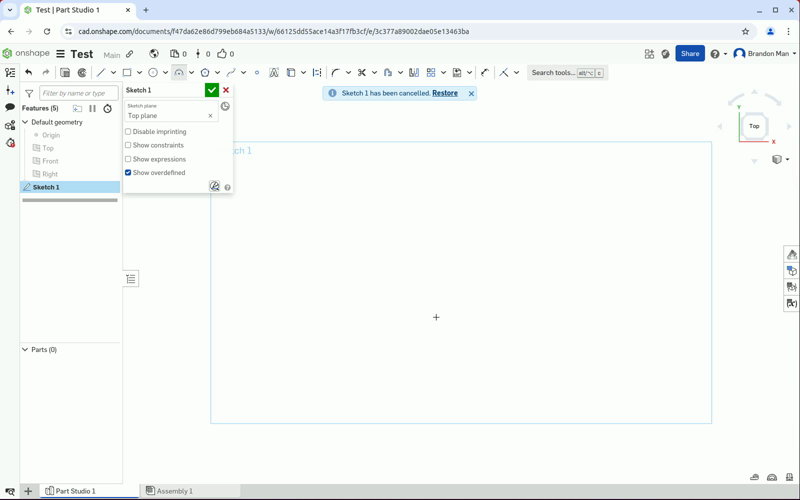
click(436, 316)
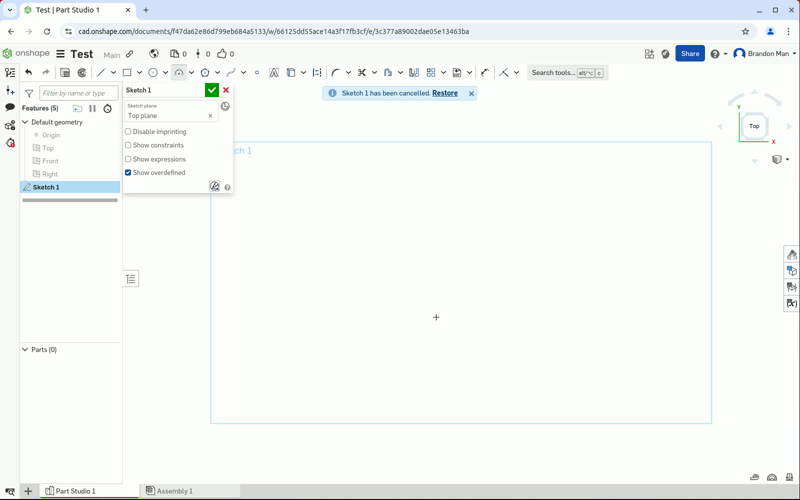
key_up(shift)
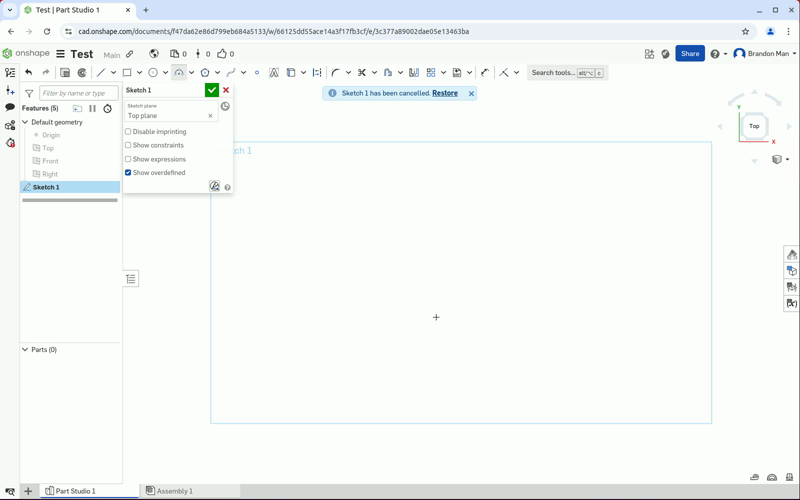
key_down(shift)
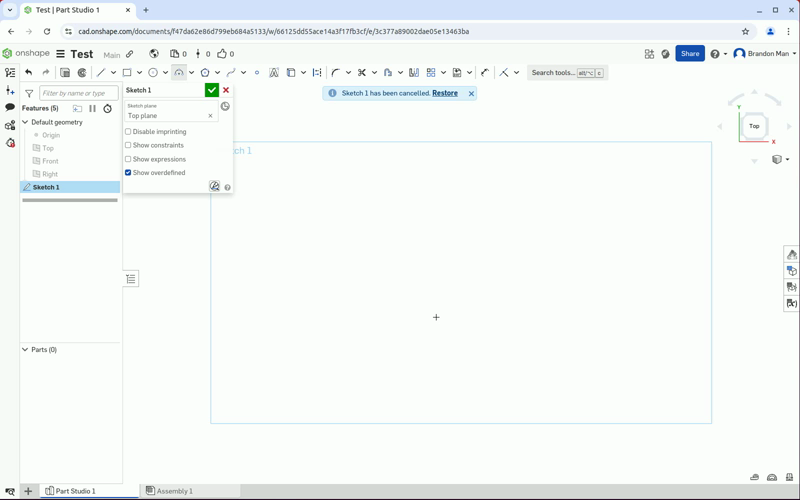
mouse_move(479, 333)
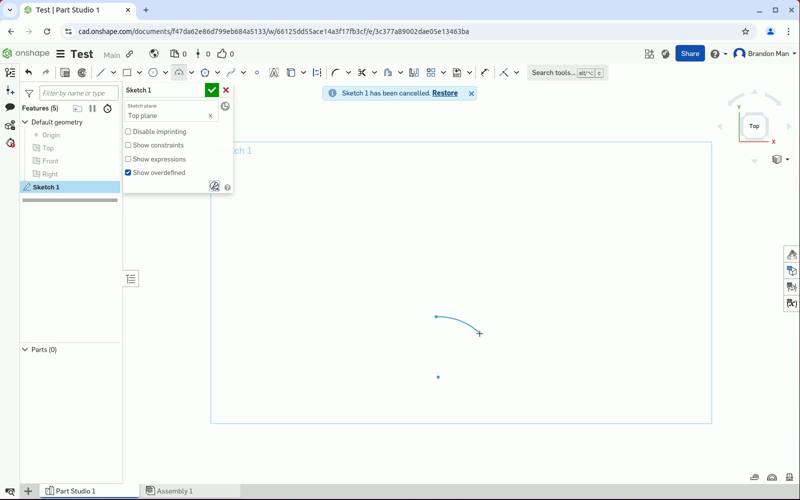
click(479, 333)
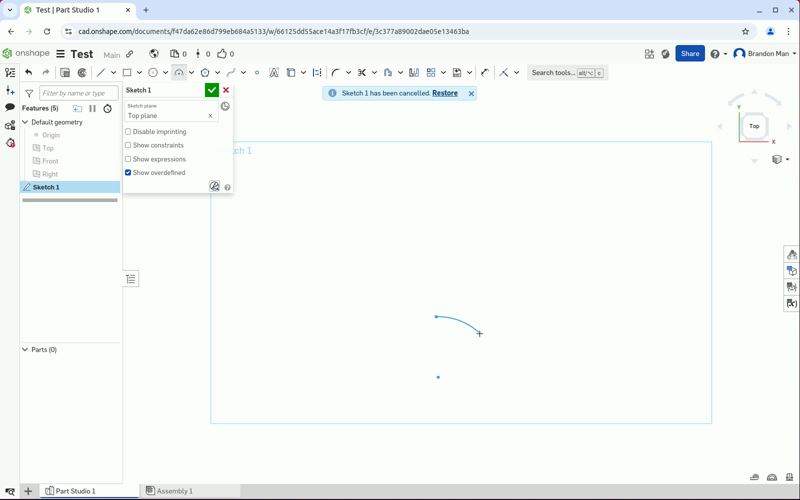
mouse_move(452, 340)
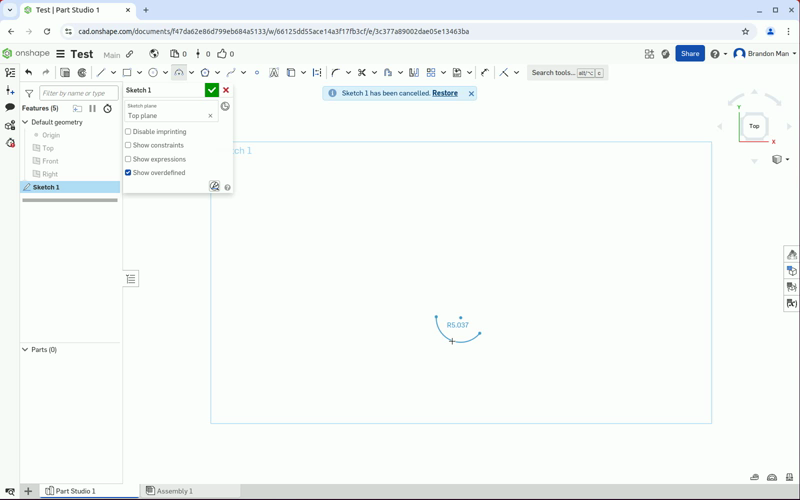
click(452, 340)
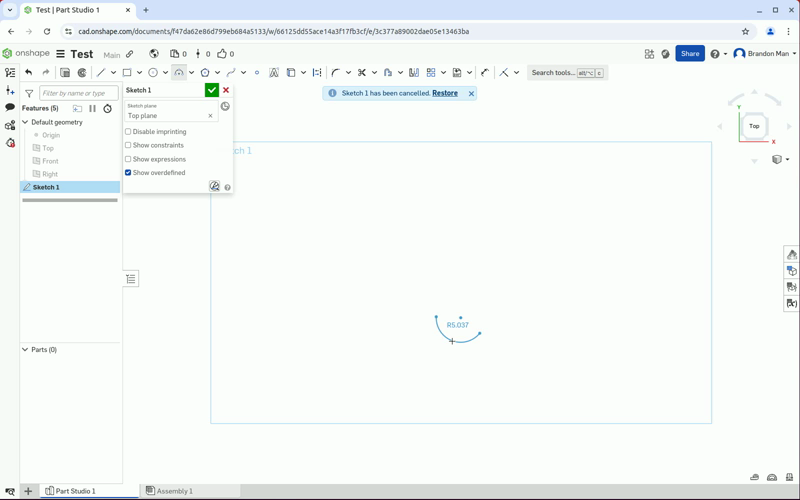
key_up(shift)
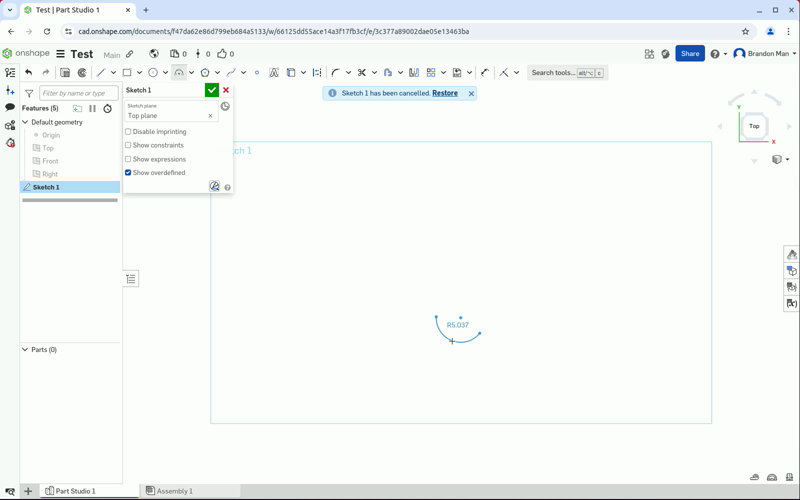
mouse_move(479, 333)
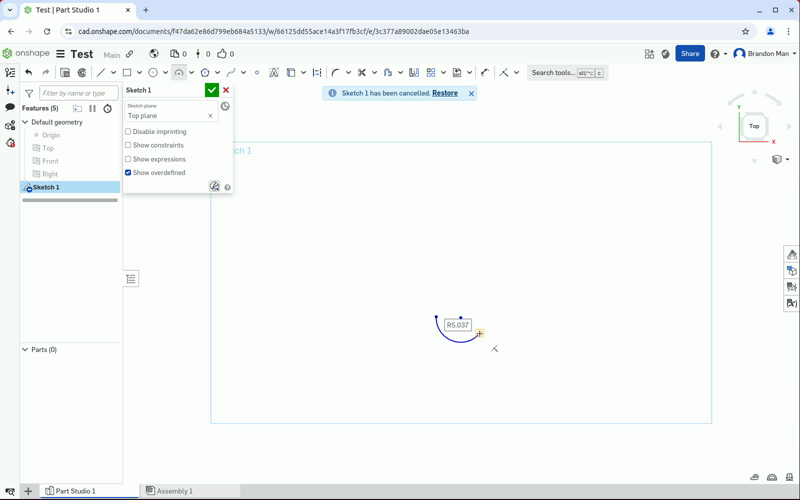
click(479, 333)
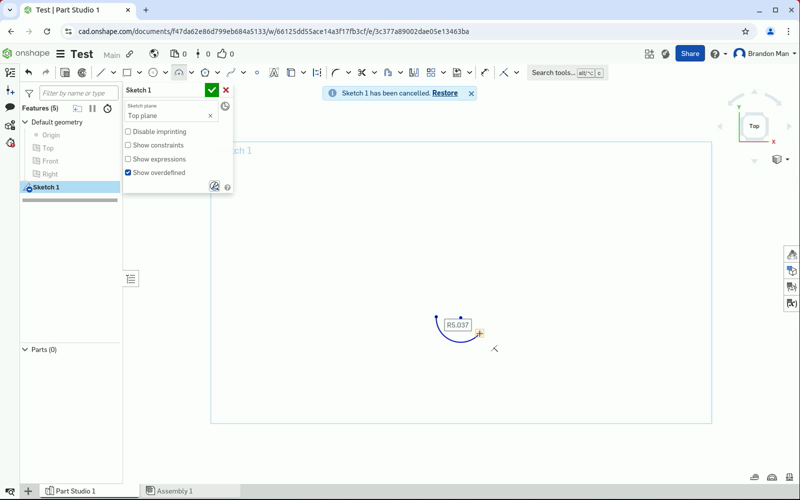
key_down(shift)
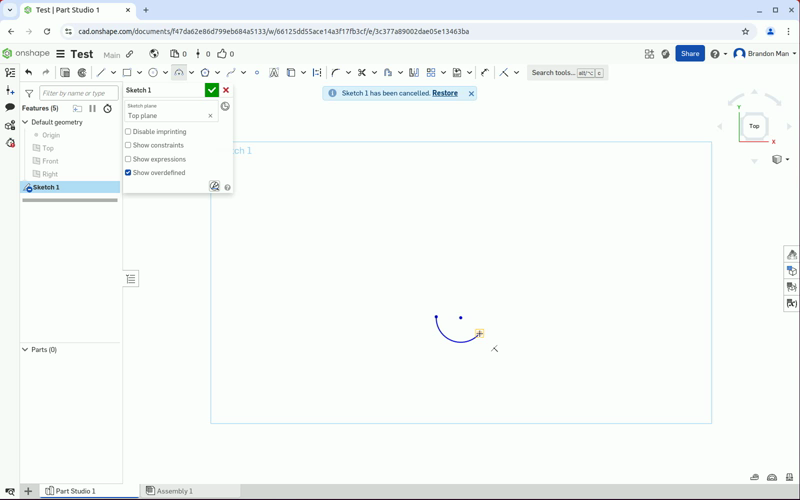
mouse_move(530, 306)
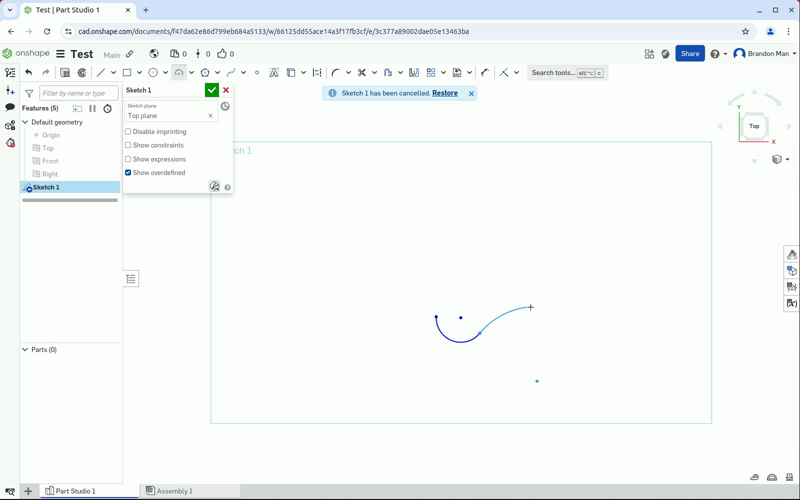
click(530, 306)
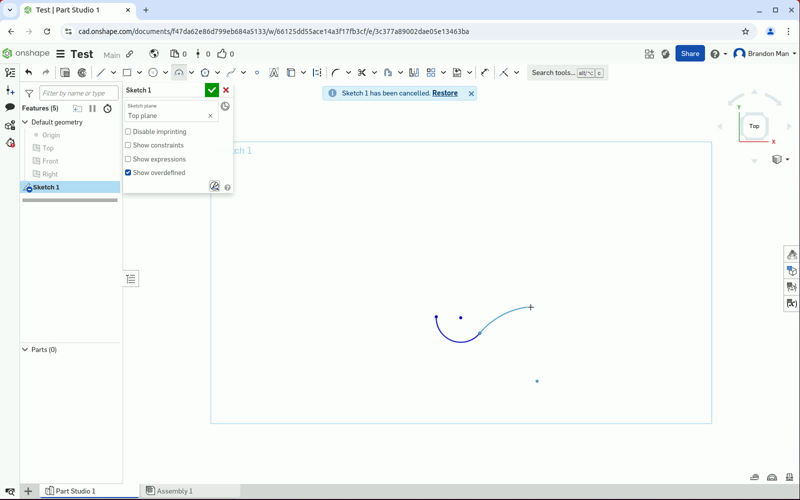
mouse_move(502, 314)
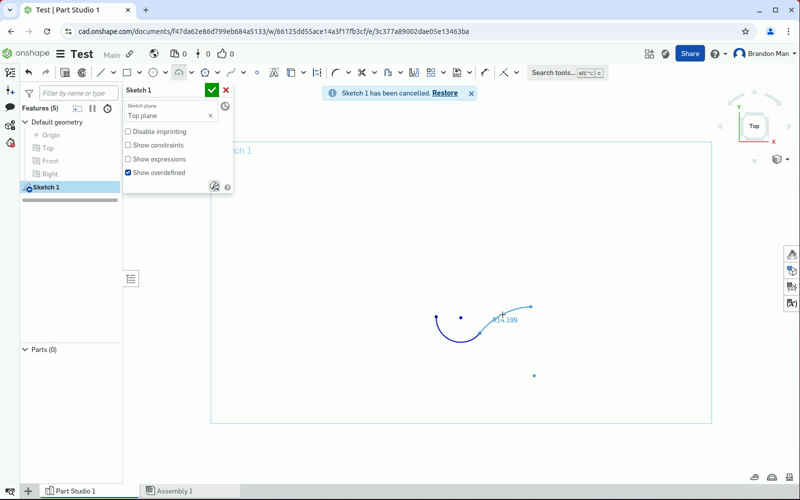
click(502, 314)
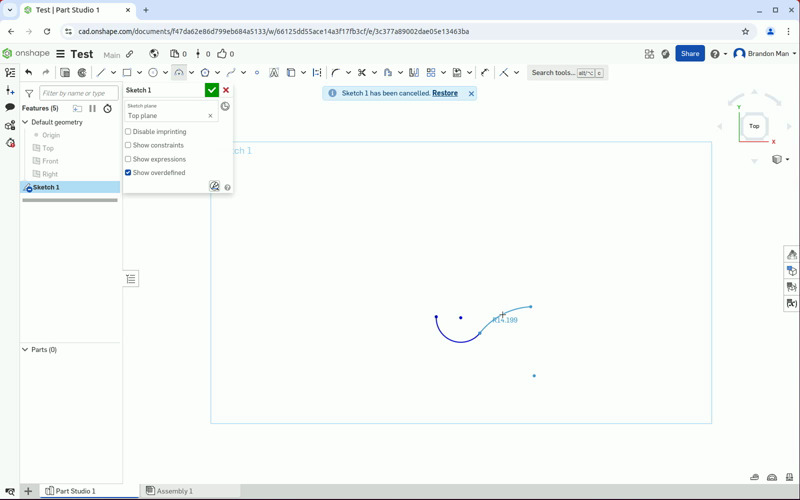
key_up(shift)
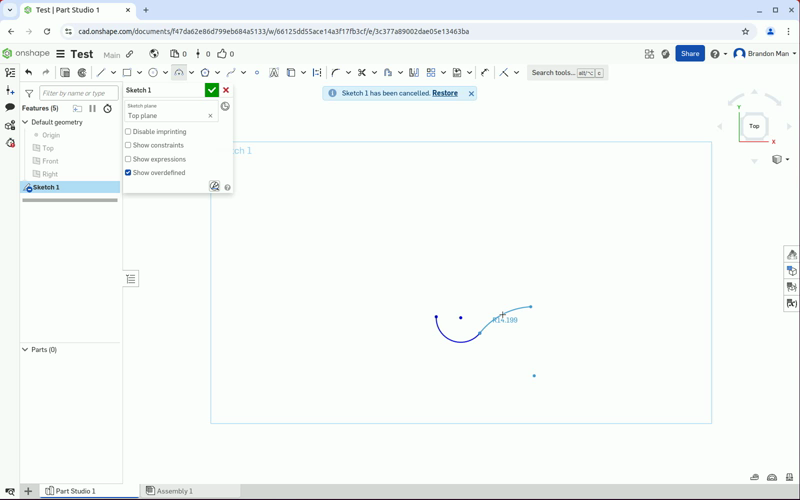
mouse_move(530, 306)
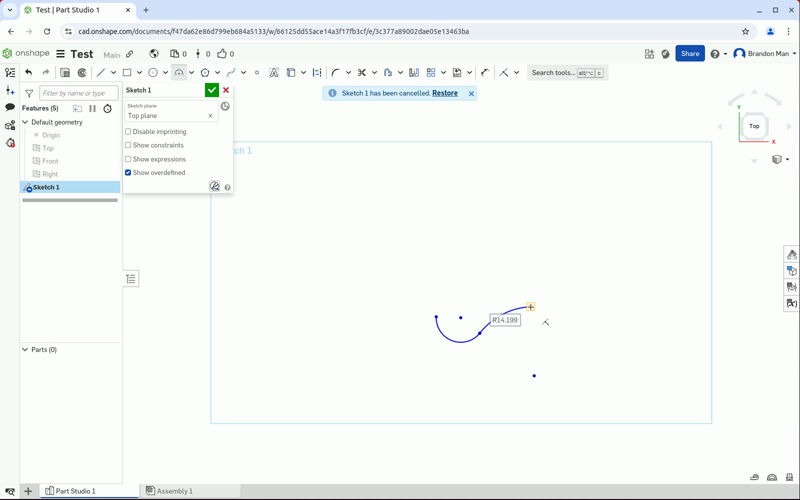
click(530, 306)
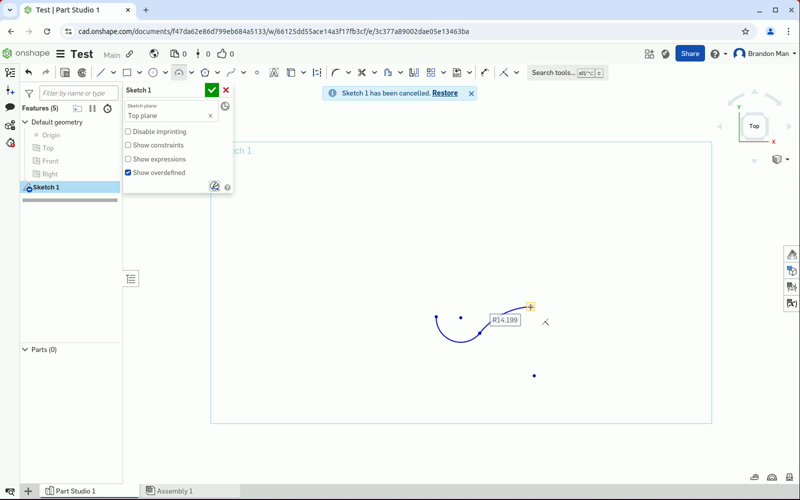
key_down(shift)
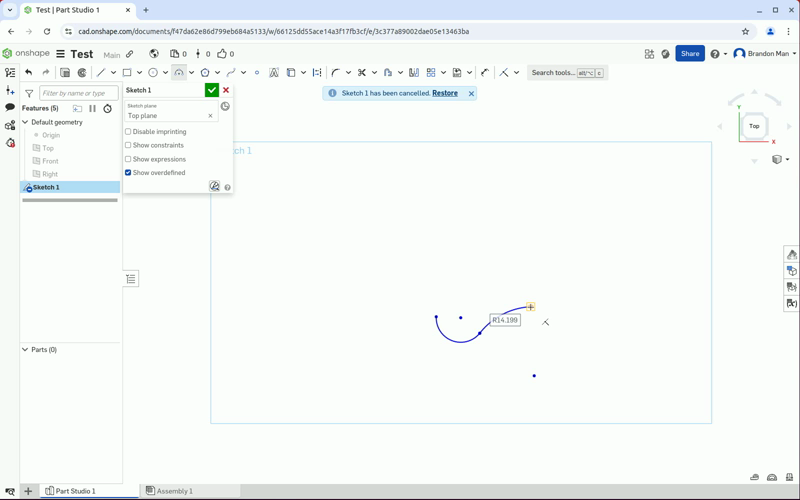
mouse_move(530, 258)
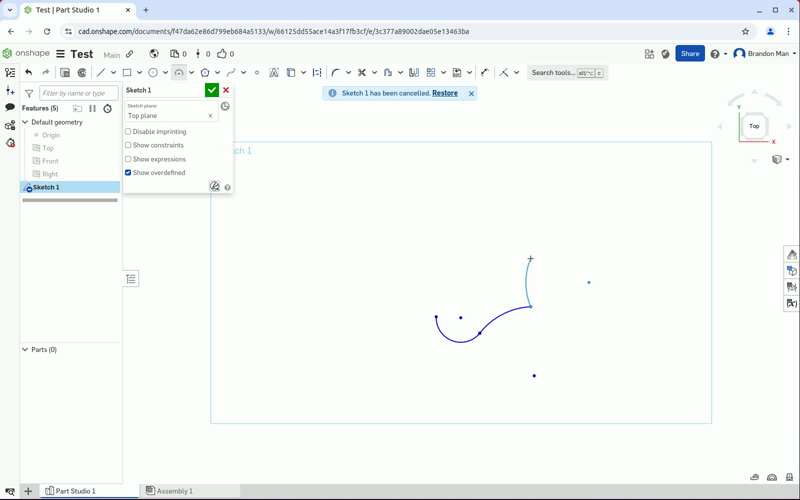
click(530, 258)
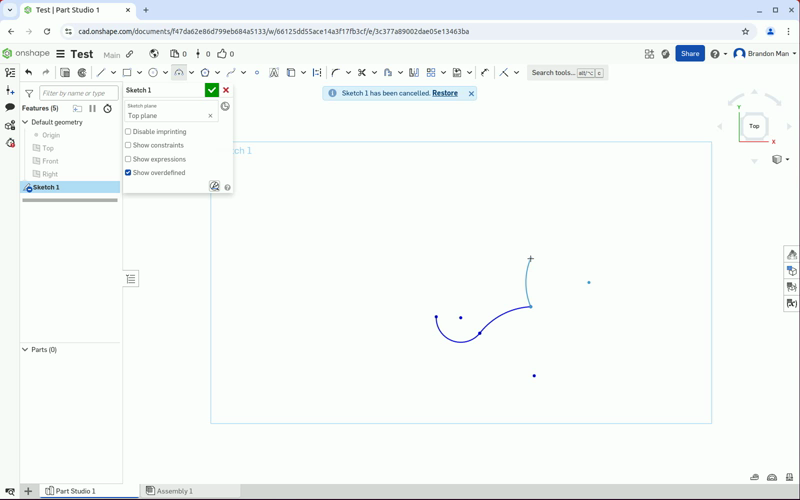
mouse_move(554, 282)
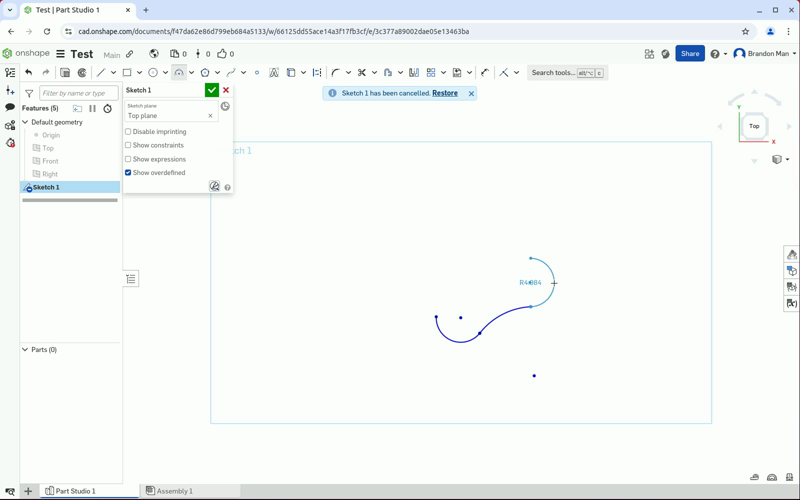
click(554, 282)
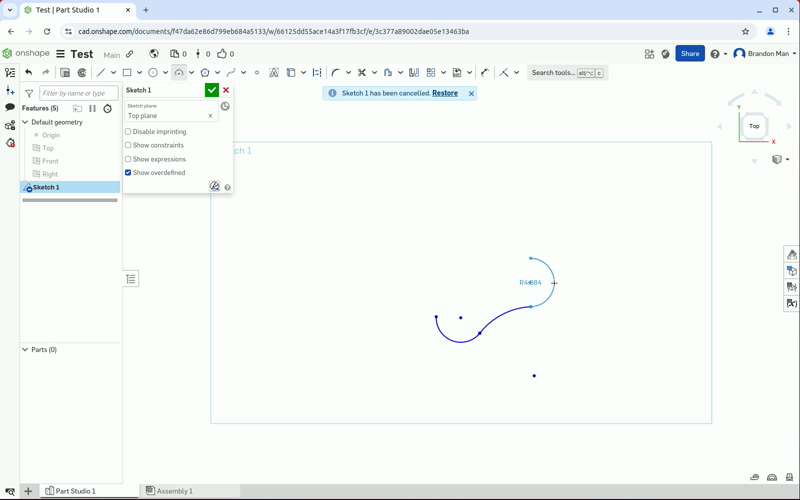
key_up(shift)
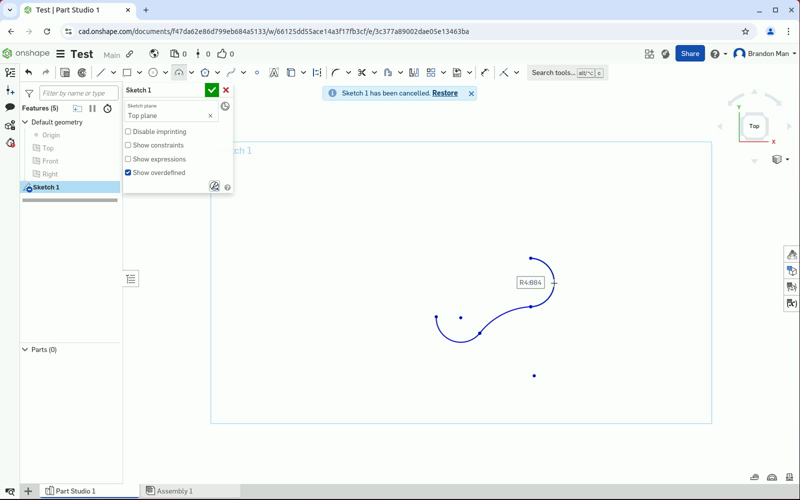
mouse_move(530, 258)
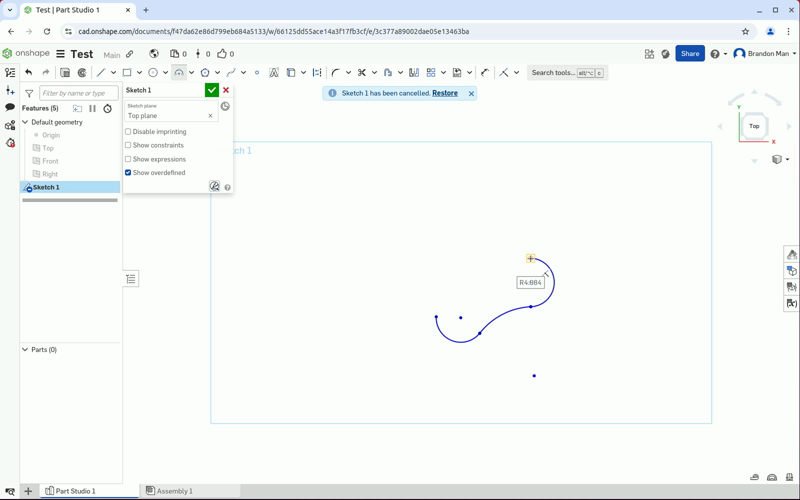
click(530, 258)
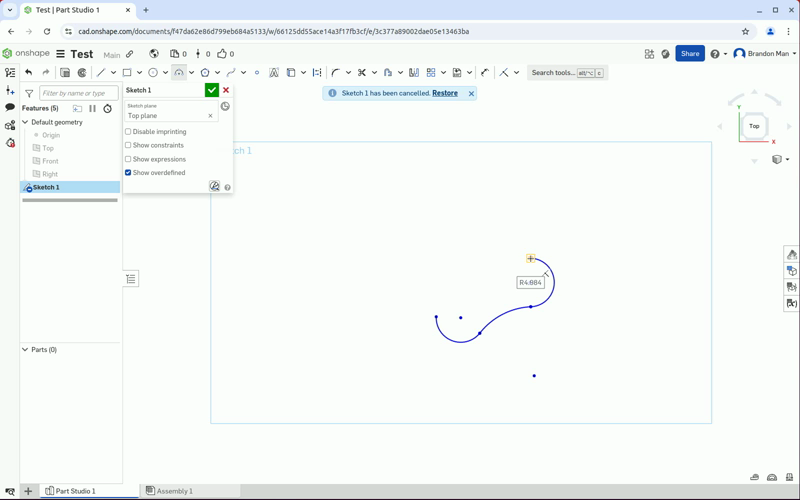
key_down(shift)
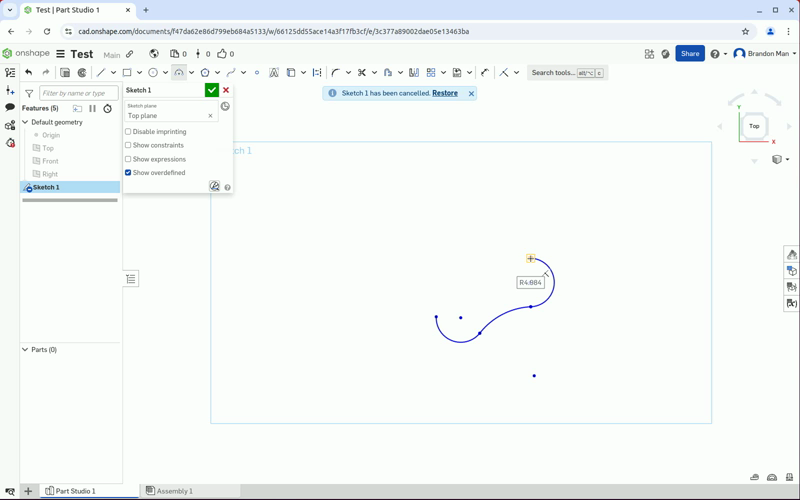
mouse_move(479, 232)
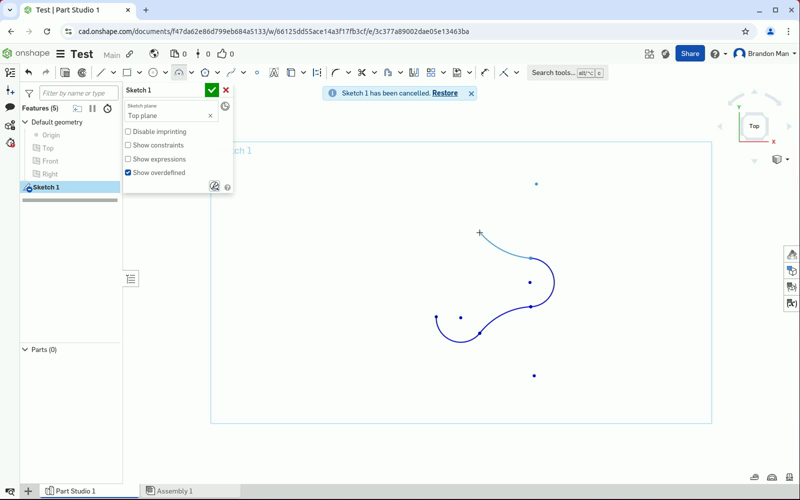
click(479, 232)
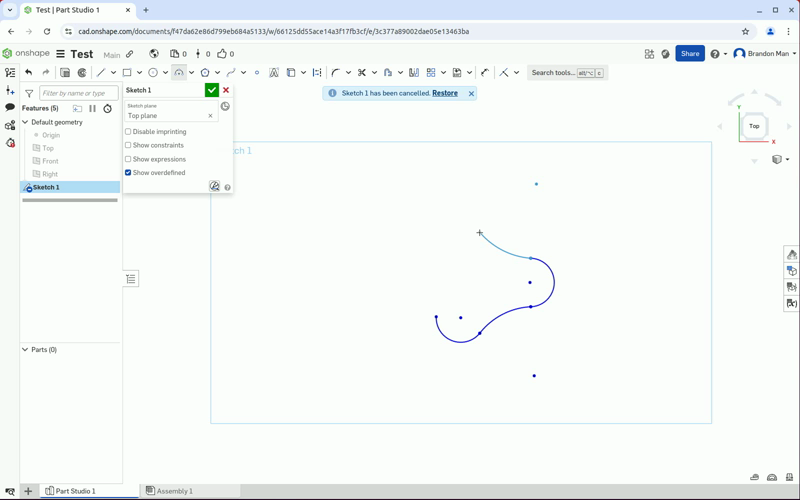
mouse_move(502, 250)
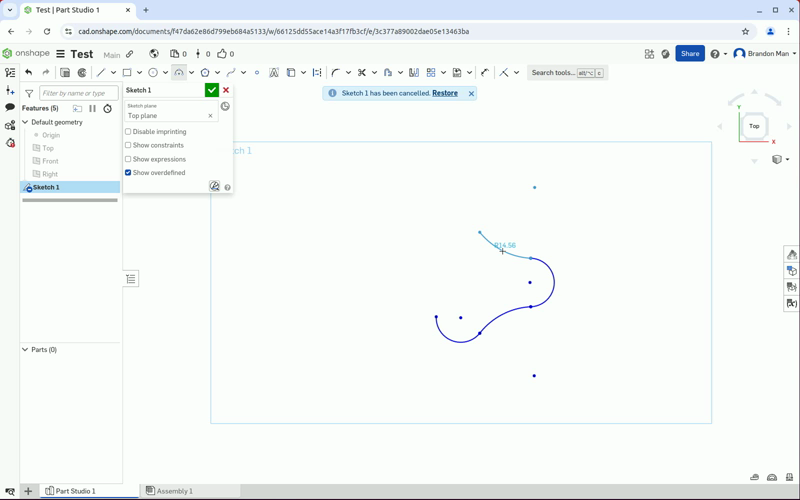
click(502, 250)
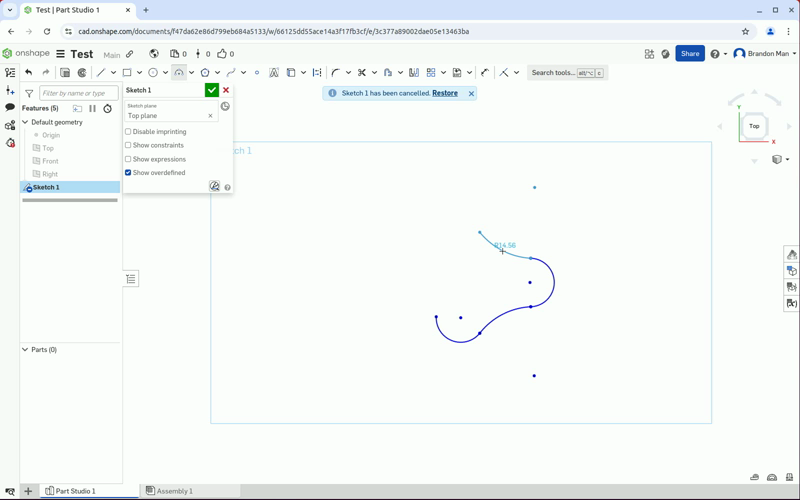
key_up(shift)
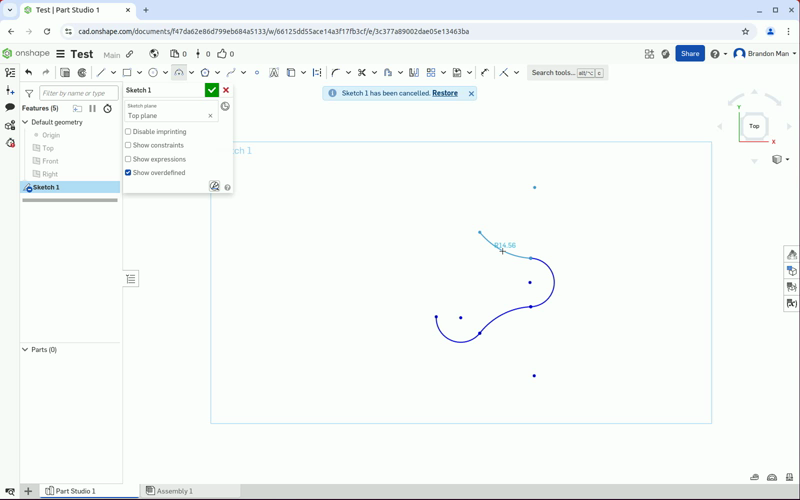
mouse_move(479, 232)
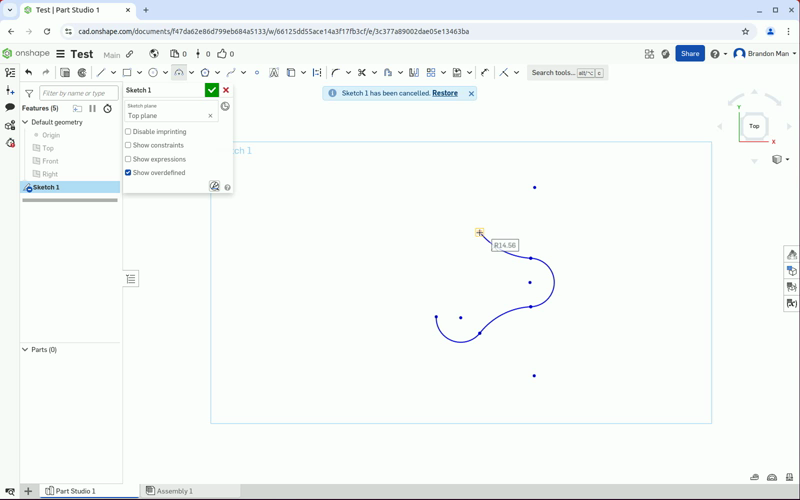
click(479, 232)
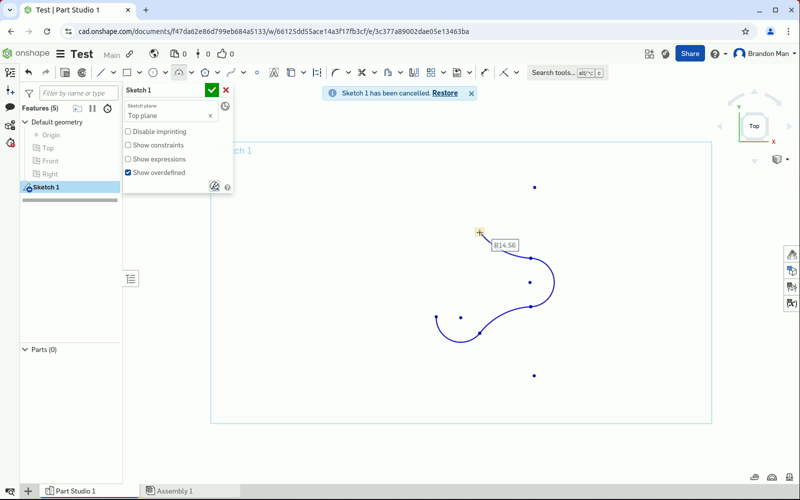
key_down(shift)
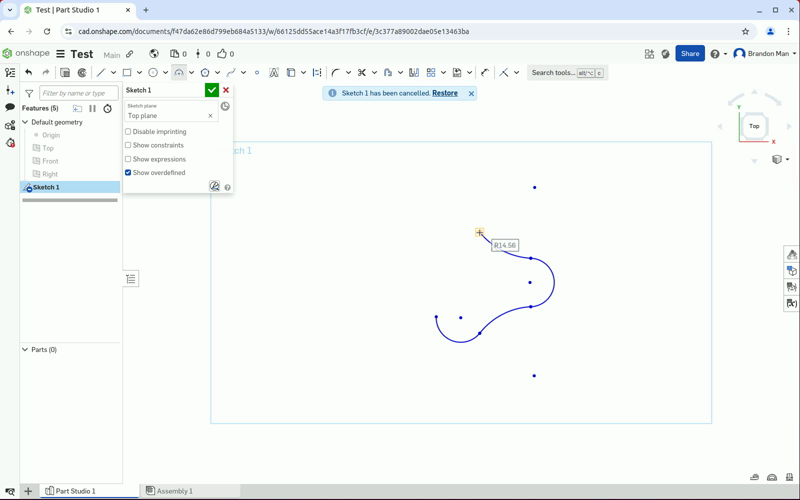
mouse_move(436, 248)
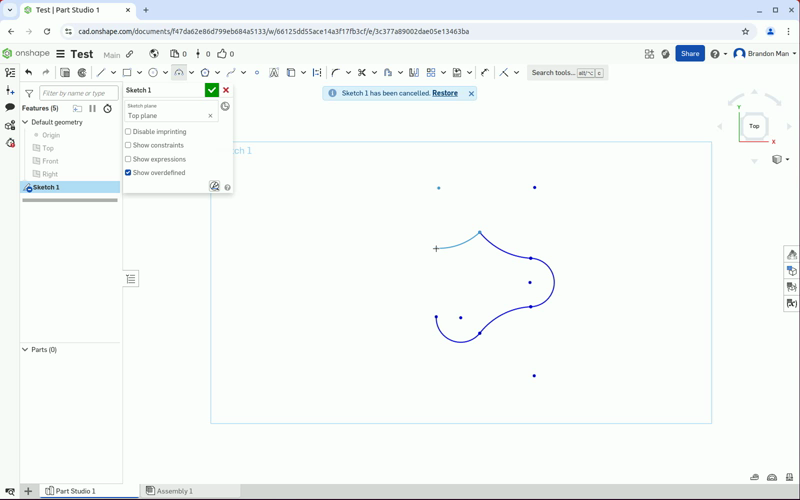
click(436, 248)
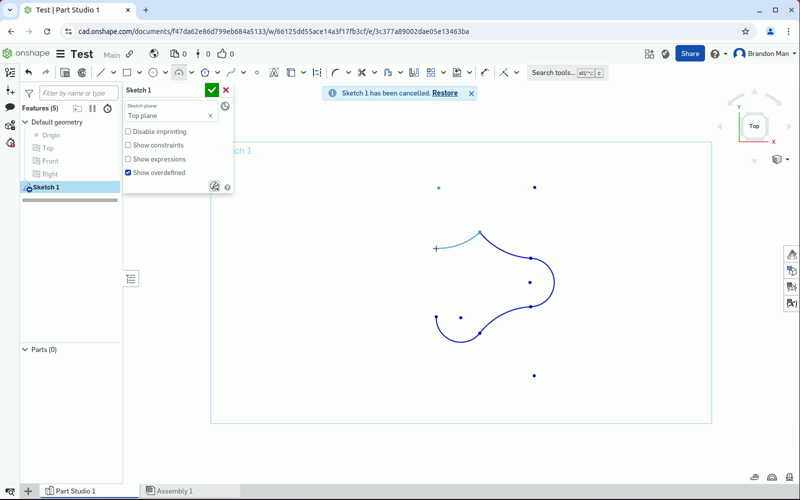
mouse_move(452, 225)
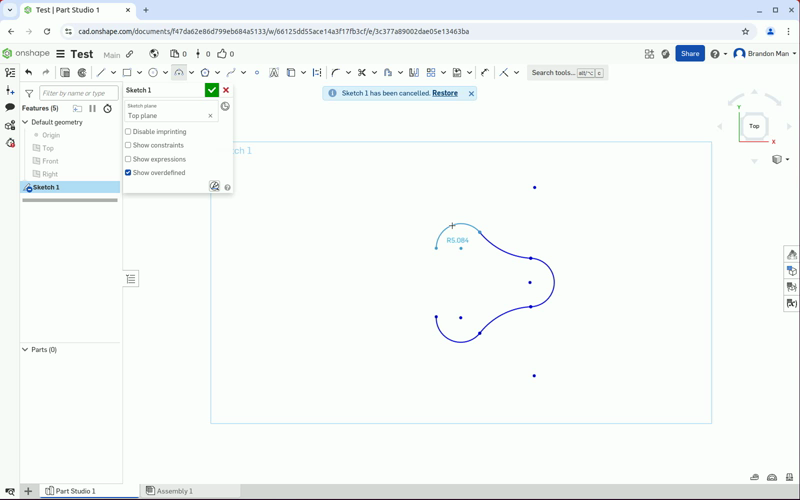
click(452, 225)
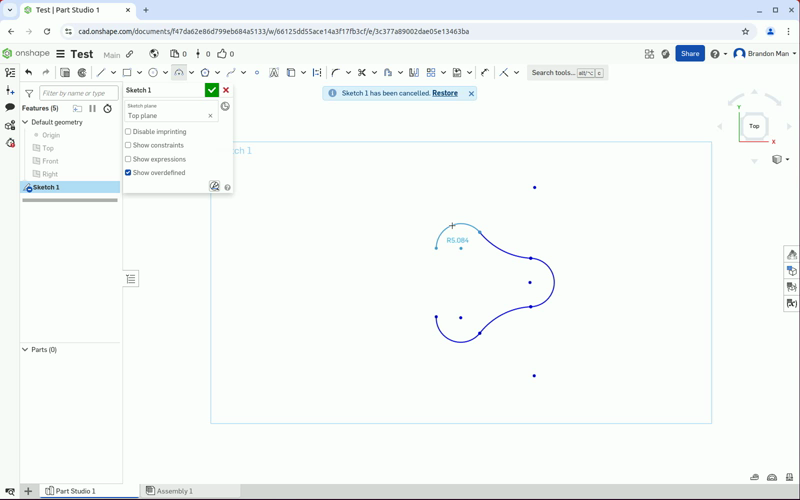
key_up(shift)
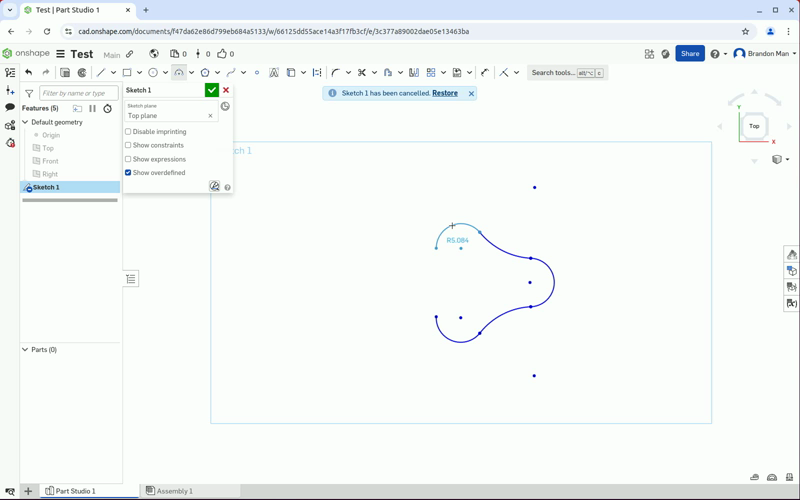
key(esc)
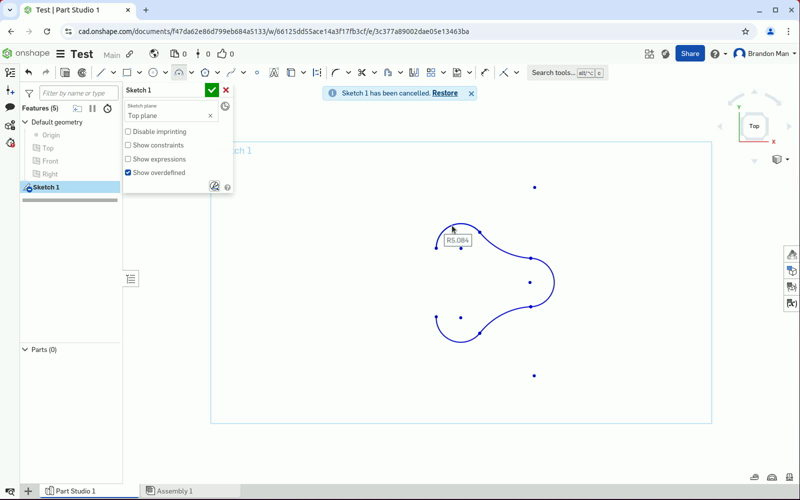
key(l)
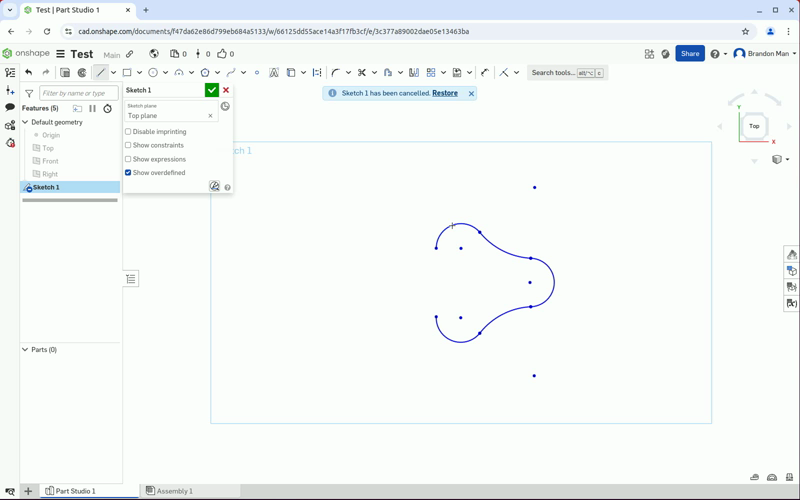
mouse_move(436, 248)
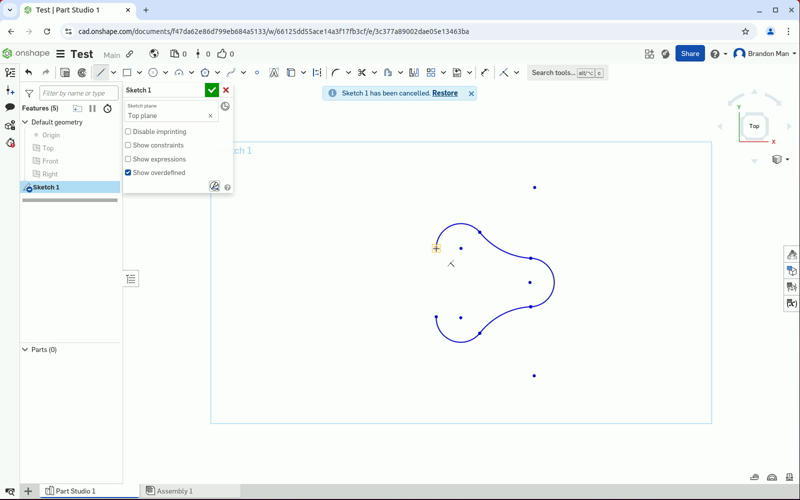
click(436, 248)
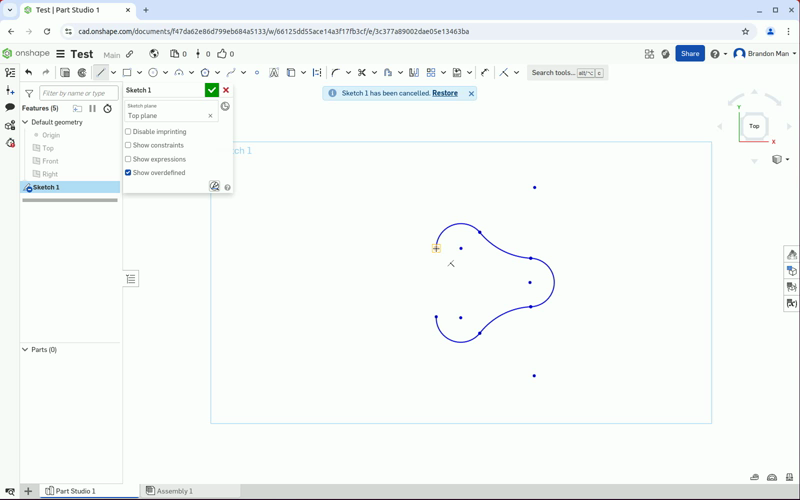
key_down(shift)
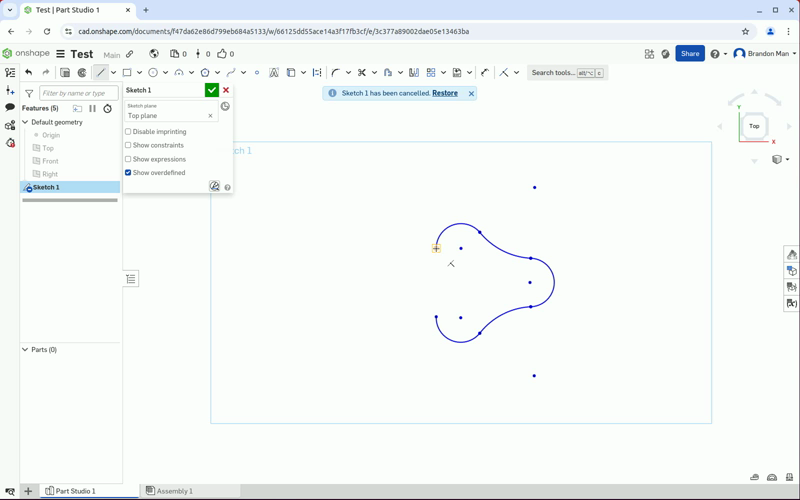
mouse_move(466, 248)
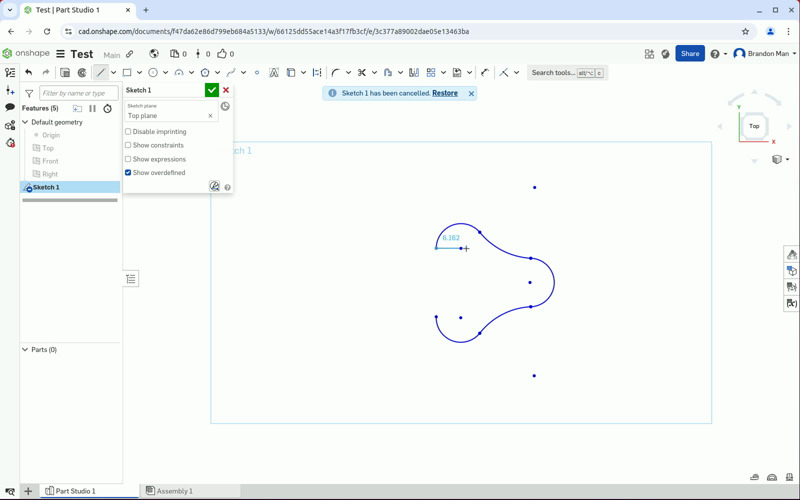
mouse_move(436, 282)
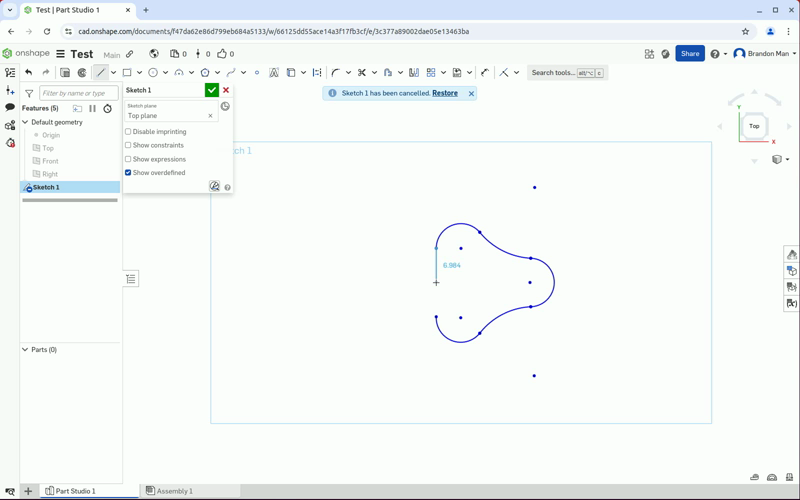
click(436, 282)
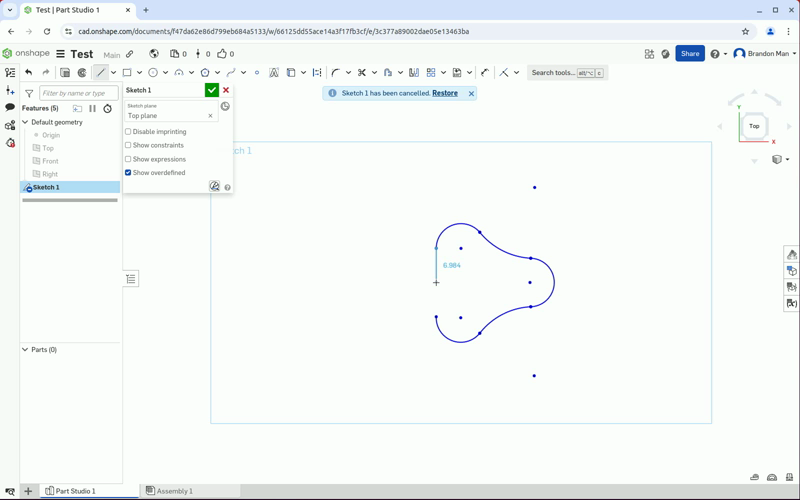
key_up(shift)
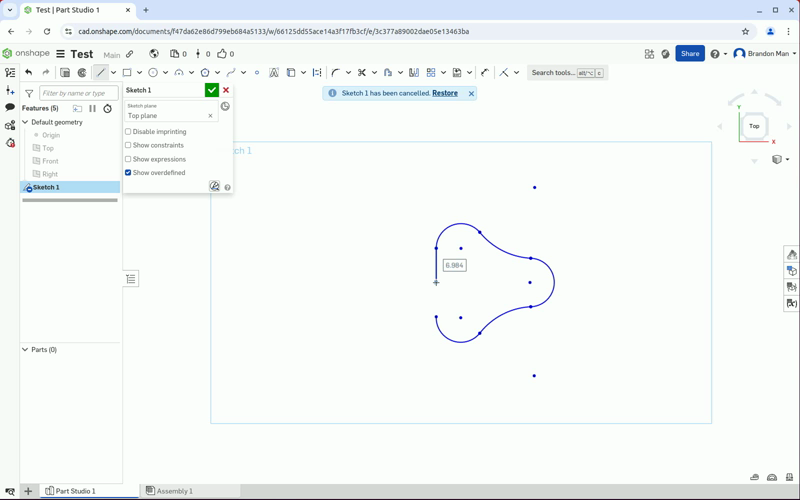
mouse_move(466, 282)
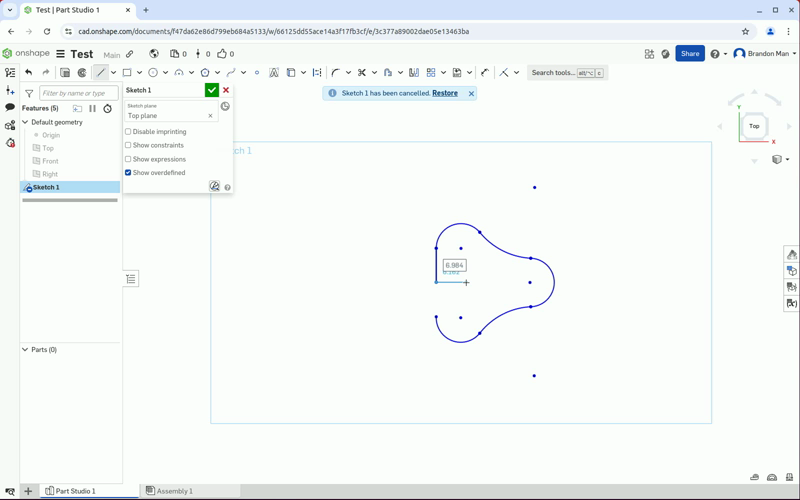
key_down(shift)
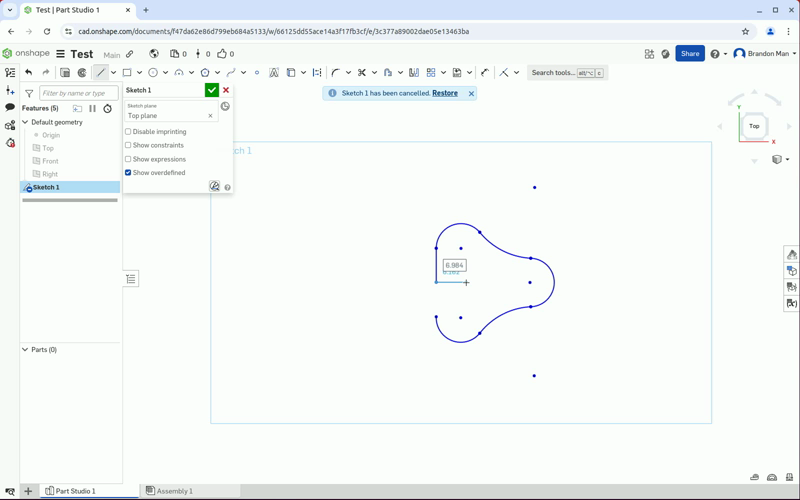
mouse_move(436, 316)
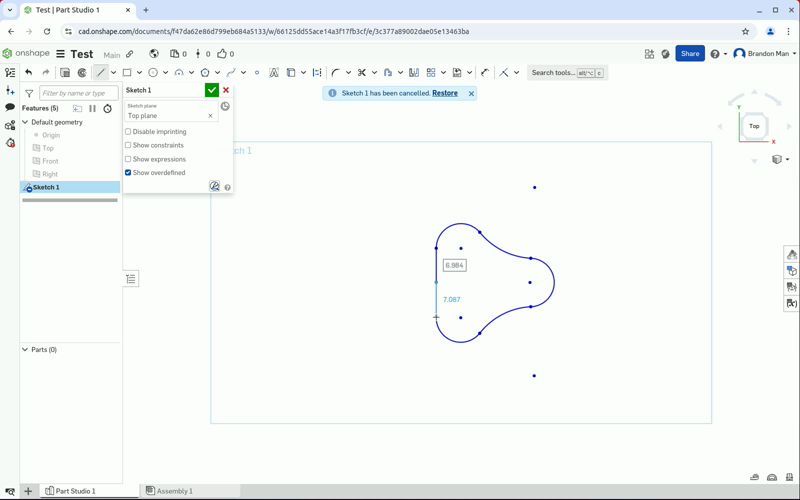
key_up(shift)
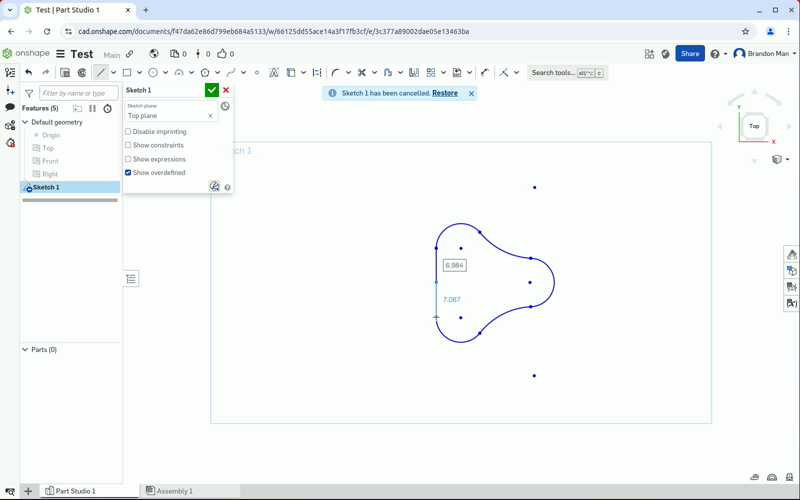
click(436, 316)
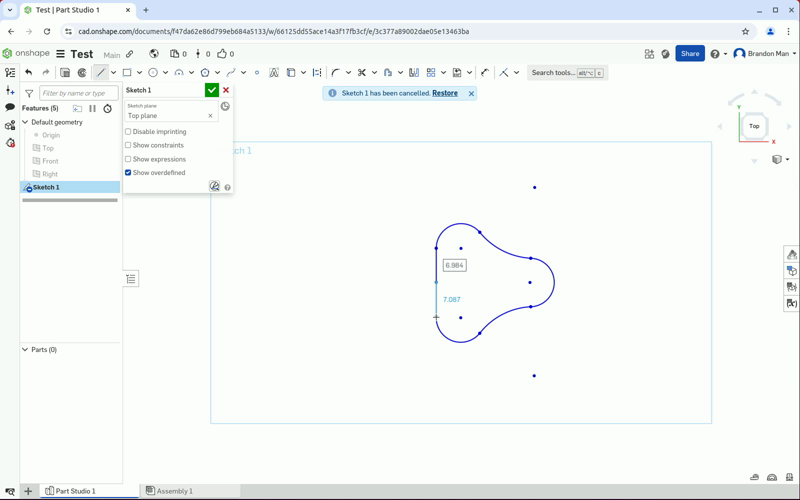
key(esc)
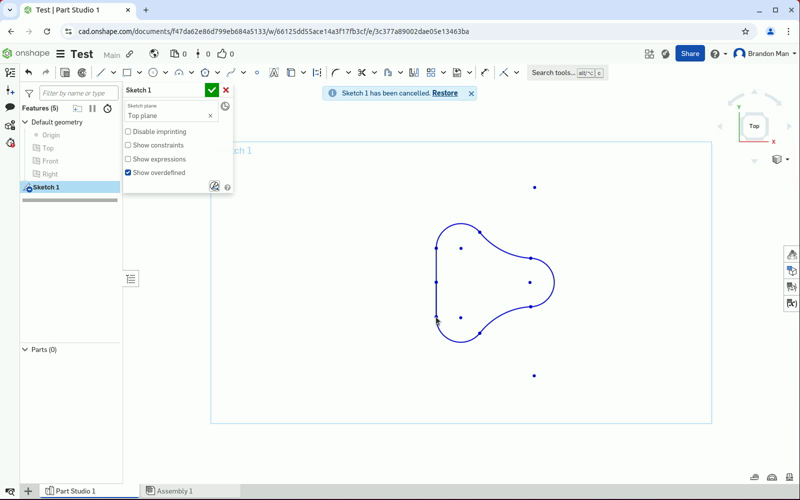
key(c)
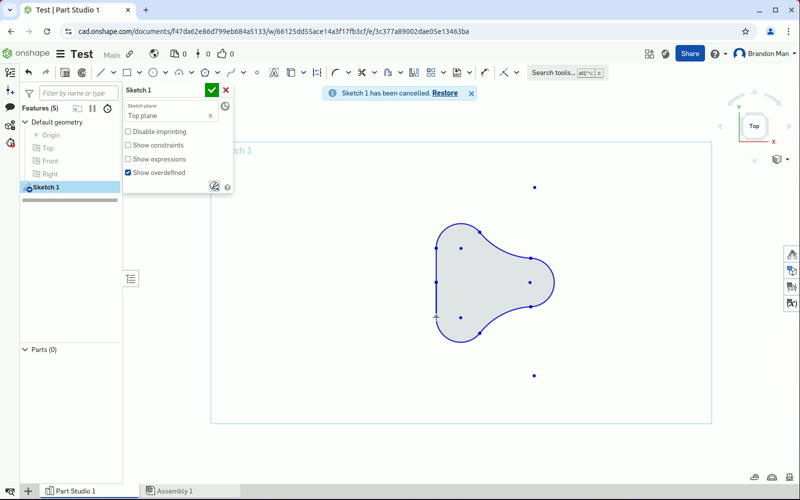
key_down(shift)
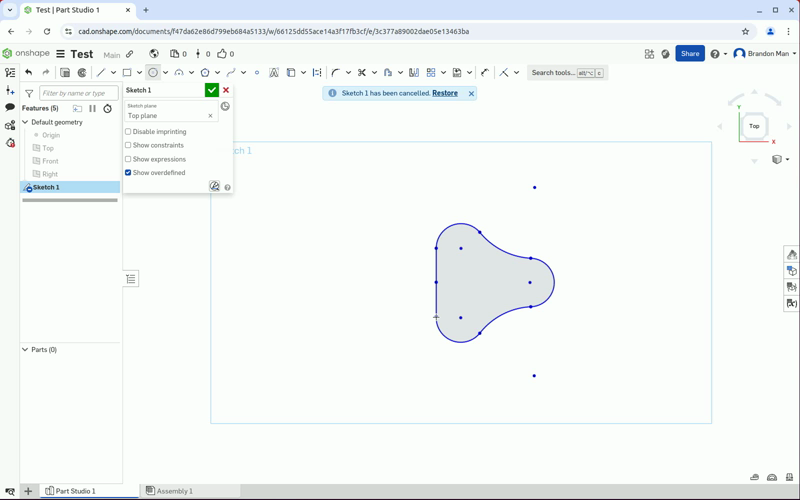
mouse_move(461, 316)
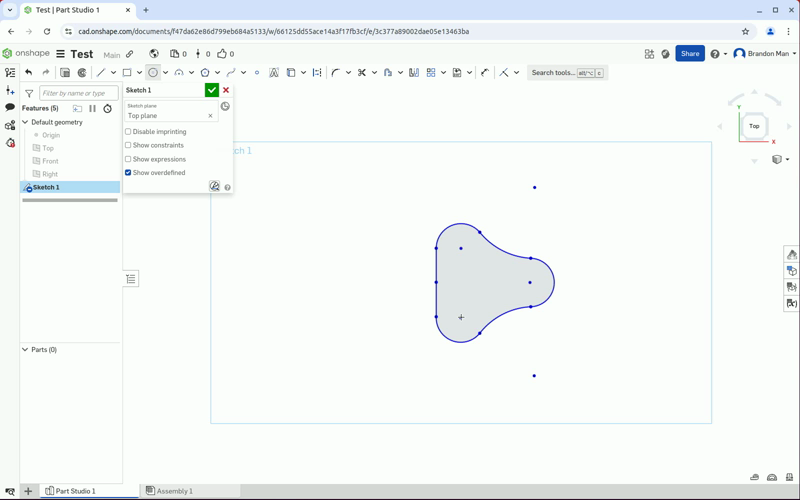
click(461, 316)
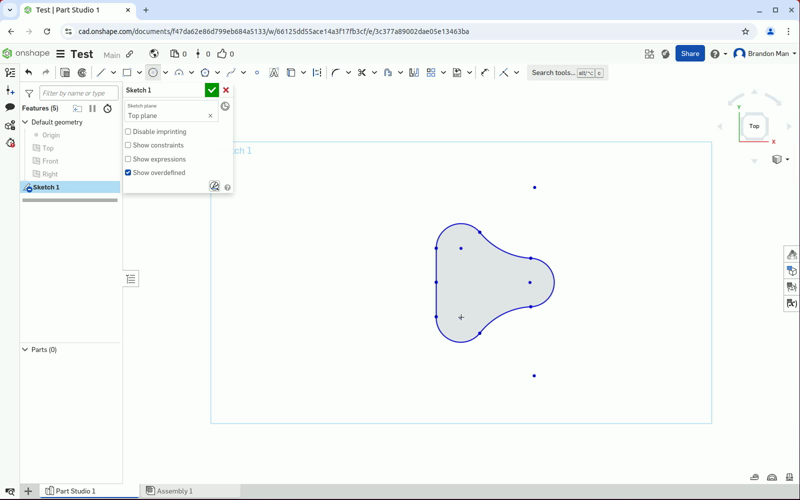
key_up(shift)
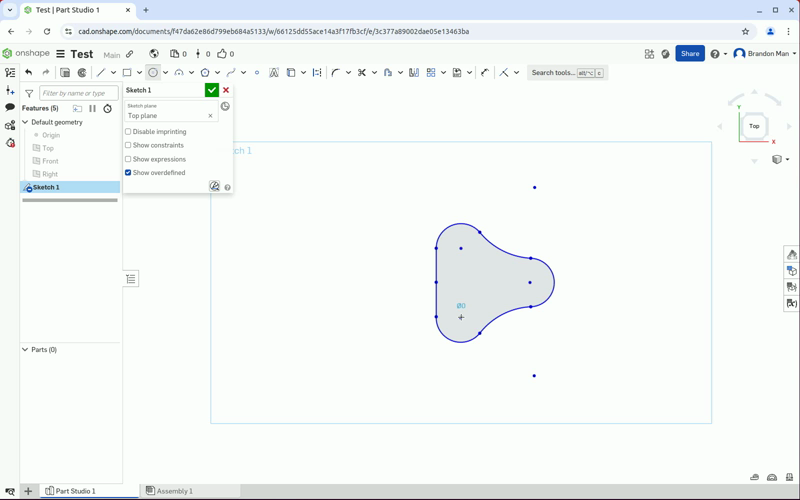
mouse_move(469, 316)
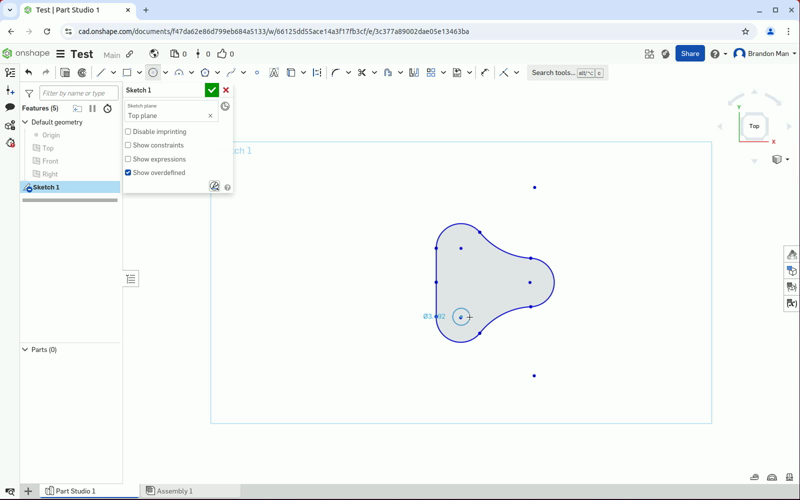
click(469, 316)
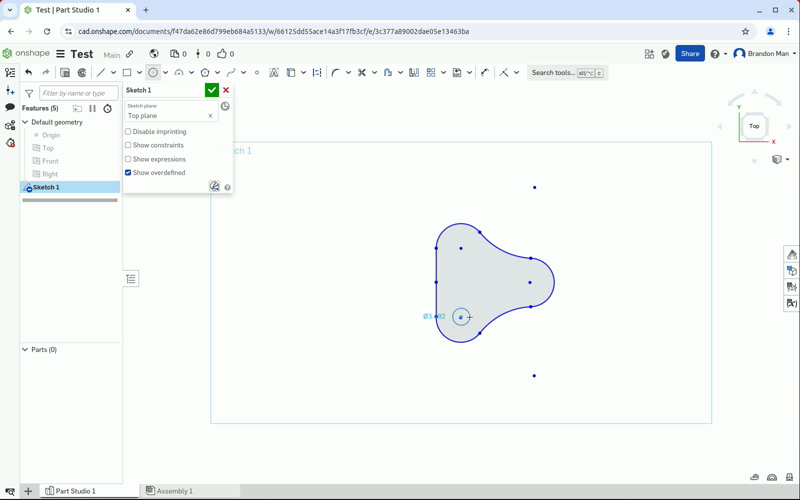
key(esc)
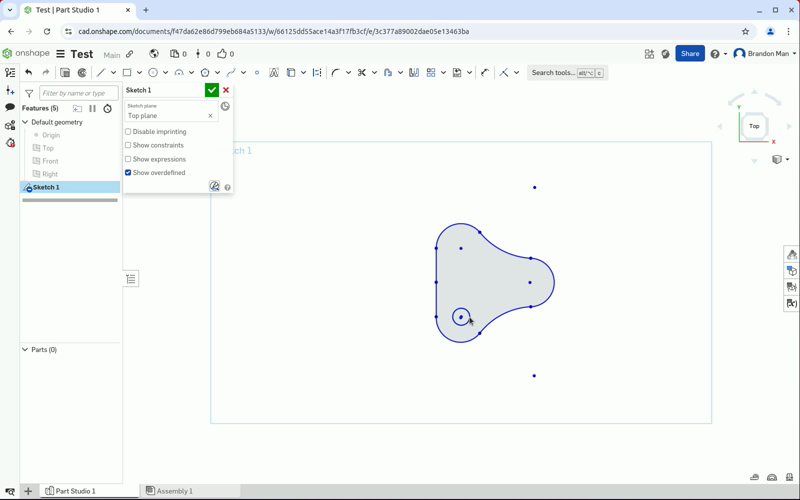
key(c)
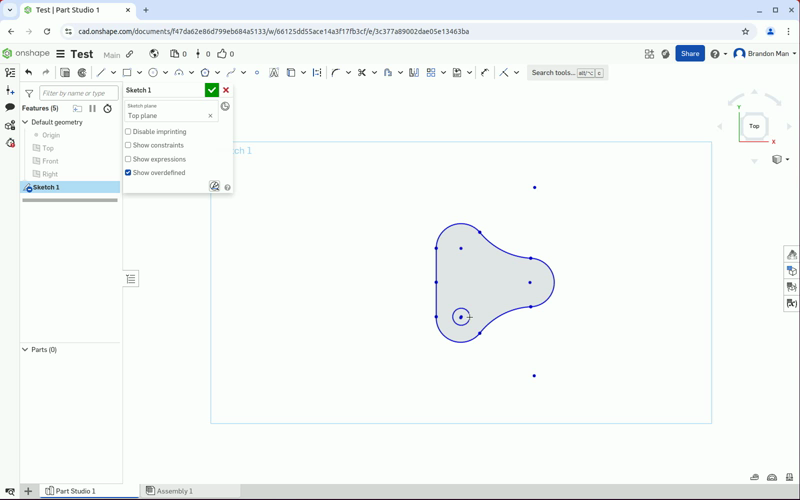
key_down(shift)
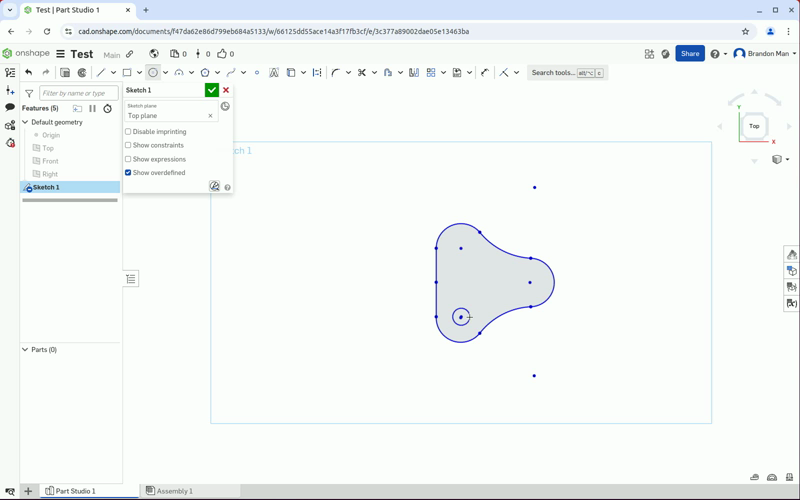
mouse_move(461, 248)
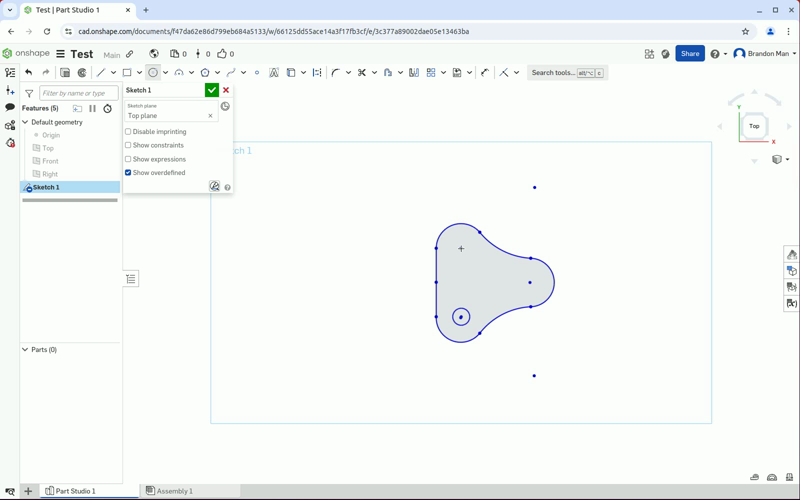
click(461, 248)
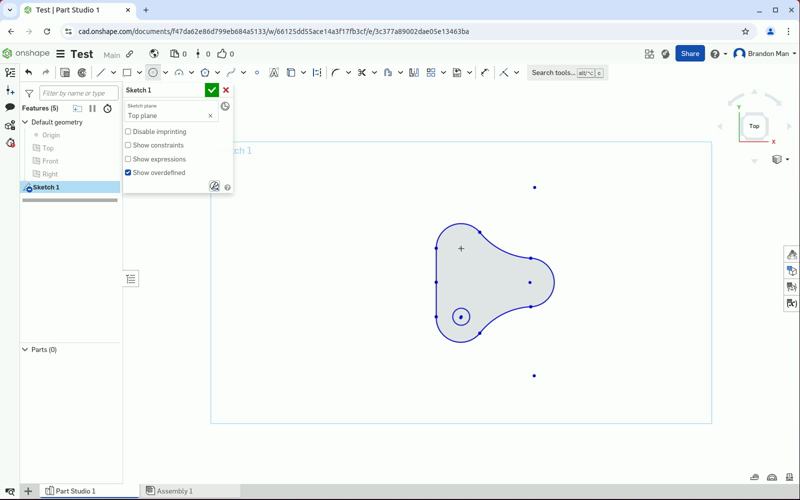
key_up(shift)
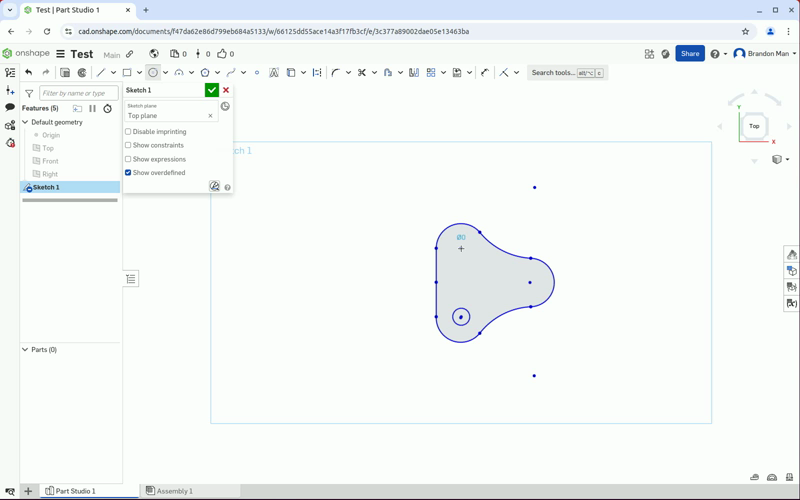
mouse_move(469, 248)
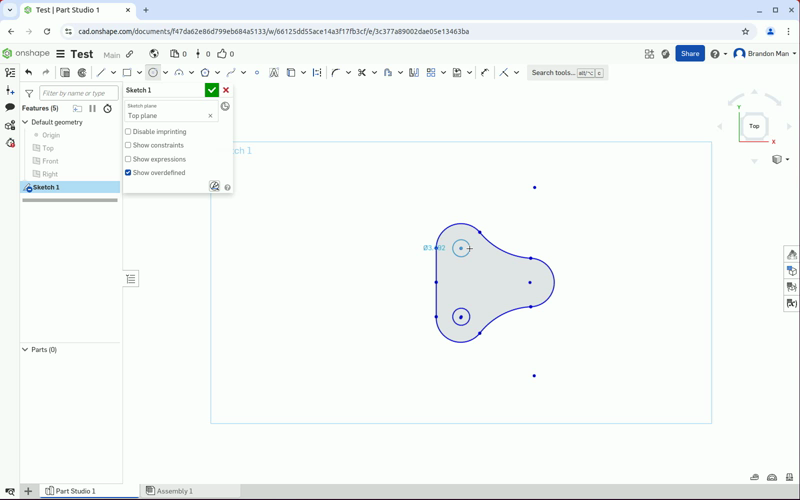
click(469, 248)
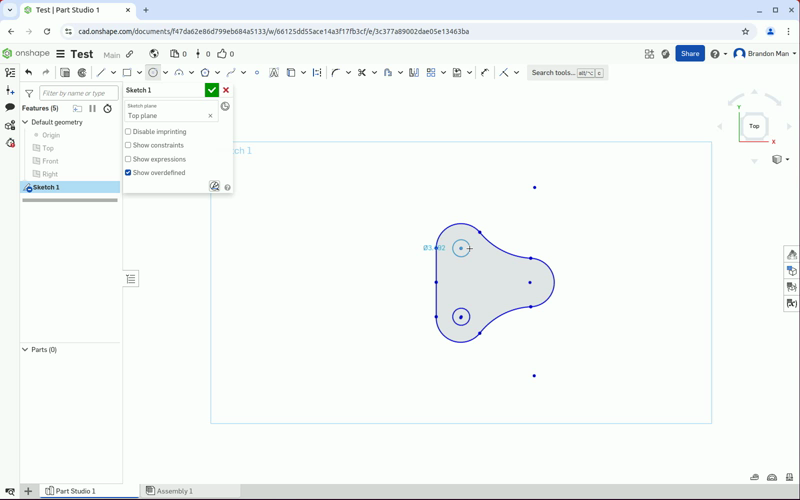
key(esc)
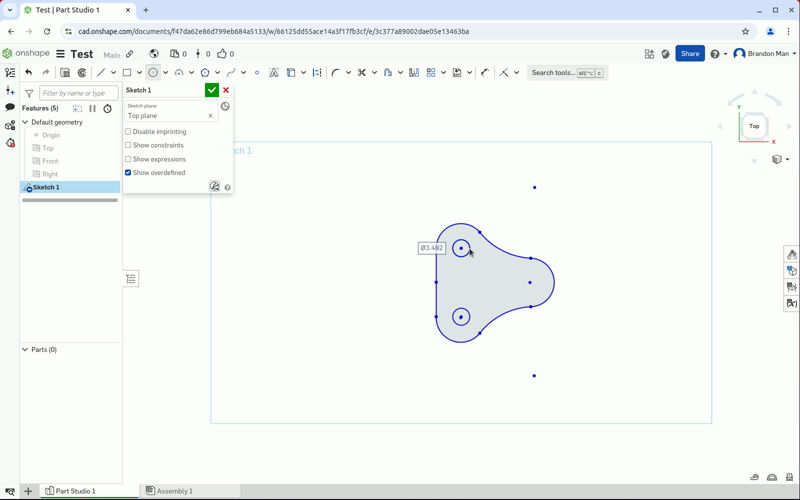
key(c)
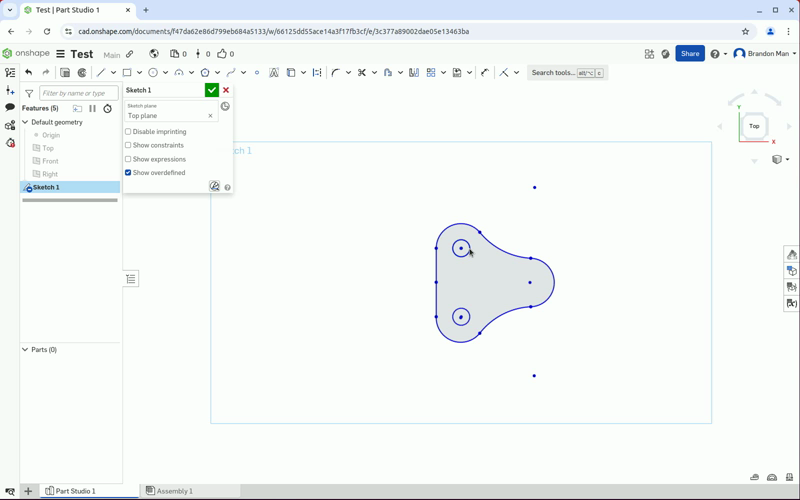
key_down(shift)
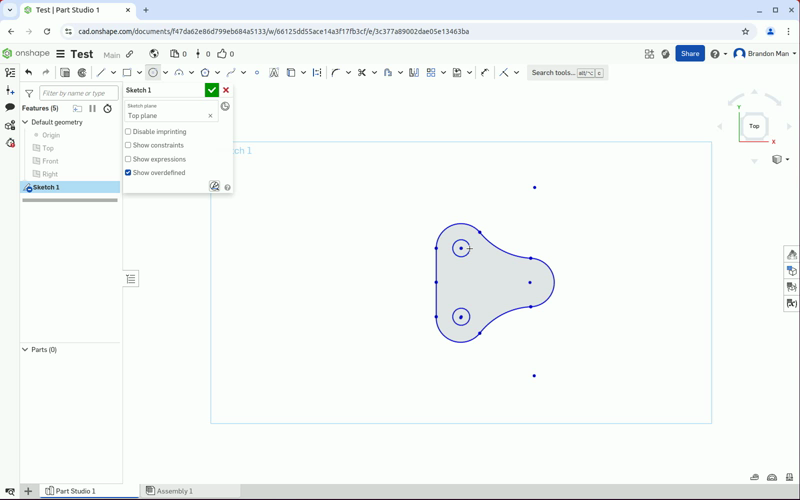
mouse_move(529, 282)
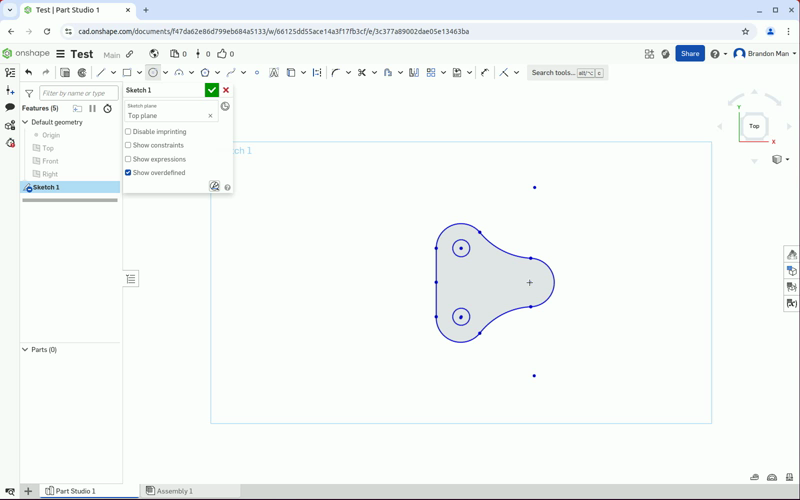
scroll(6)
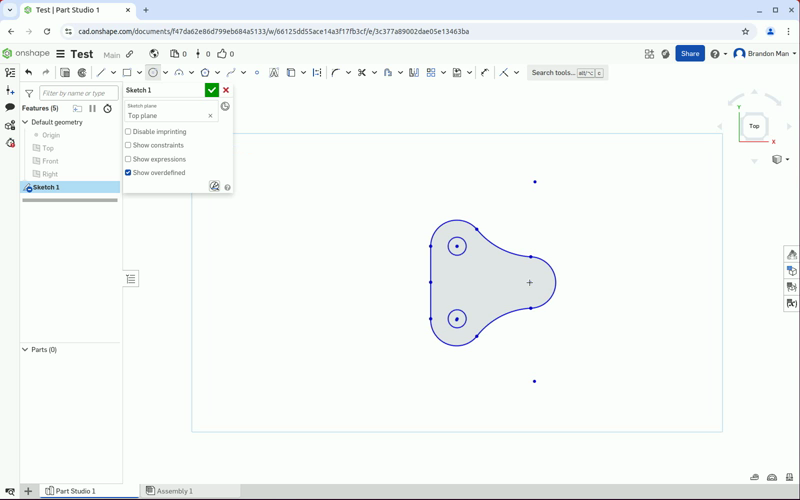
scroll(6)
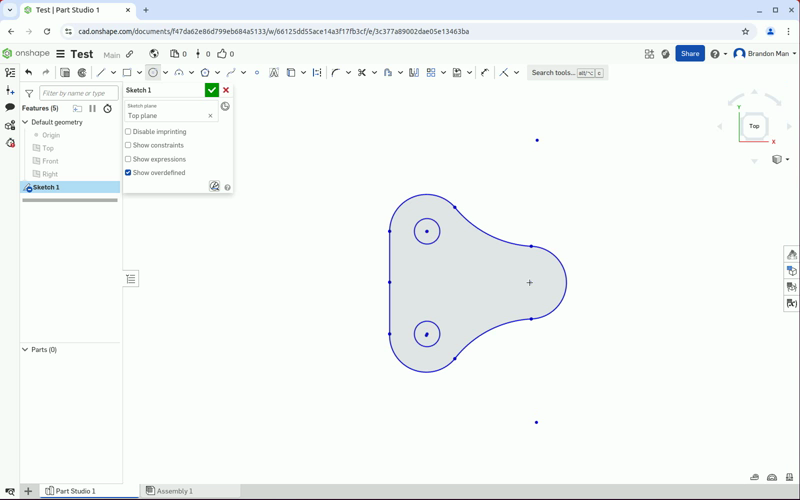
scroll(6)
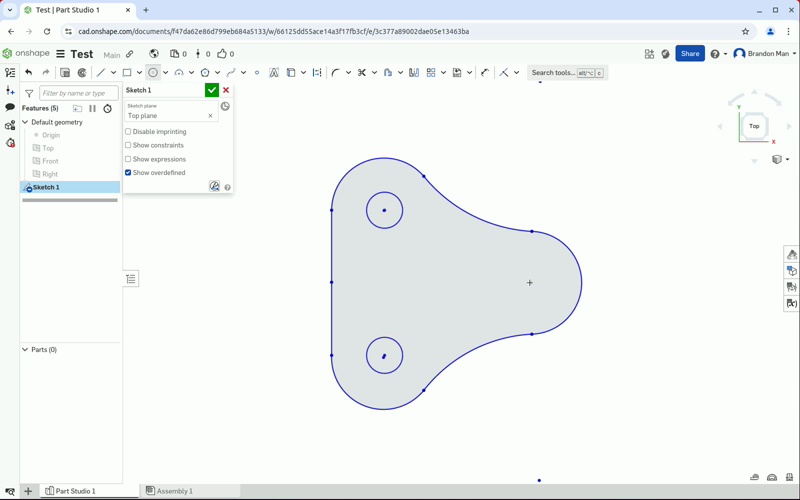
scroll(6)
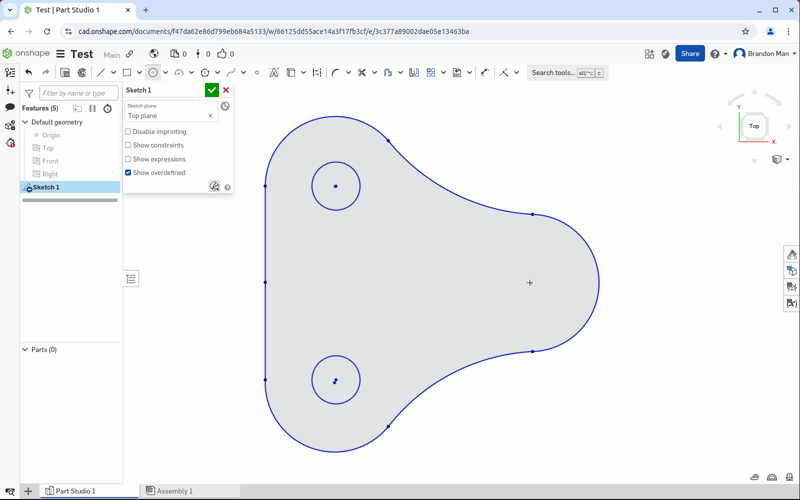
scroll(6)
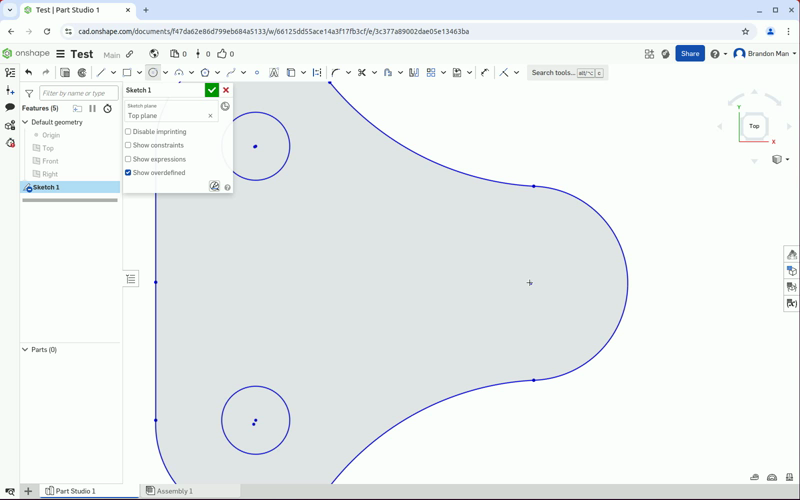
scroll(6)
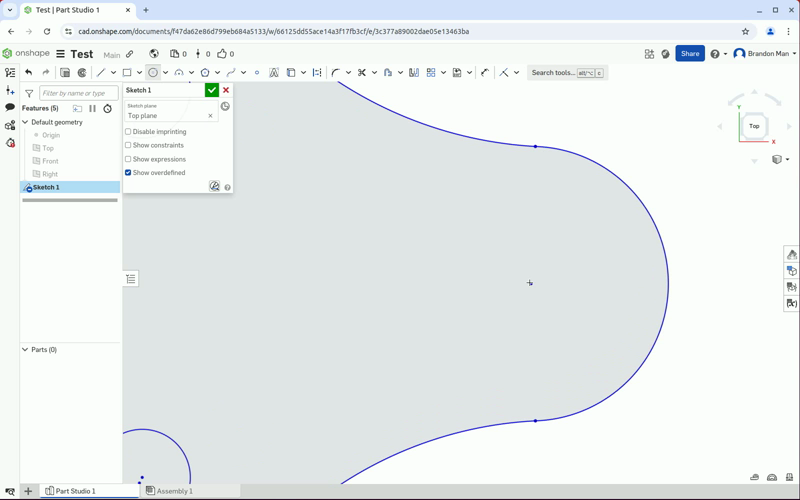
scroll(6)
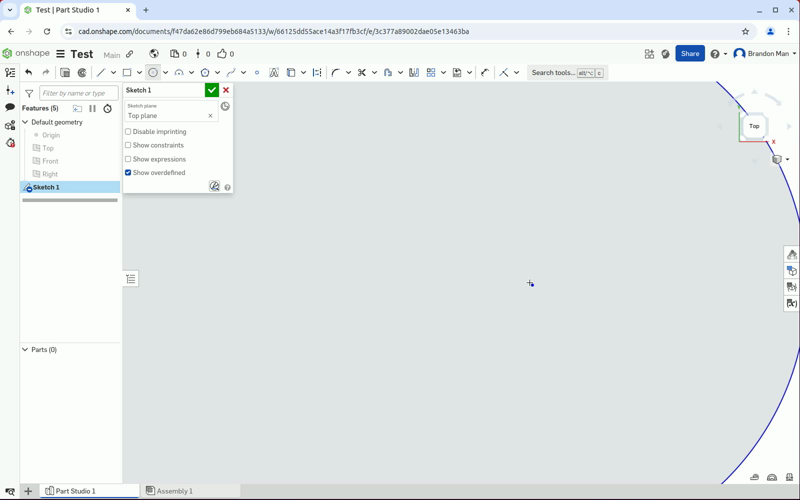
click(529, 282)
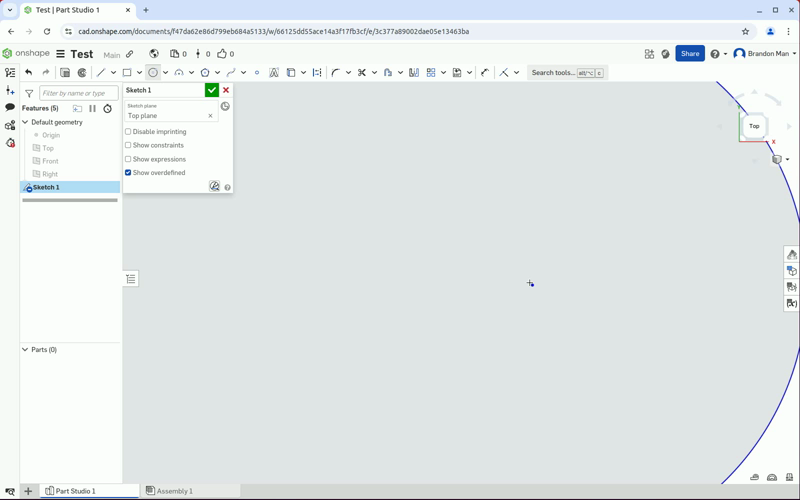
scroll(-6)
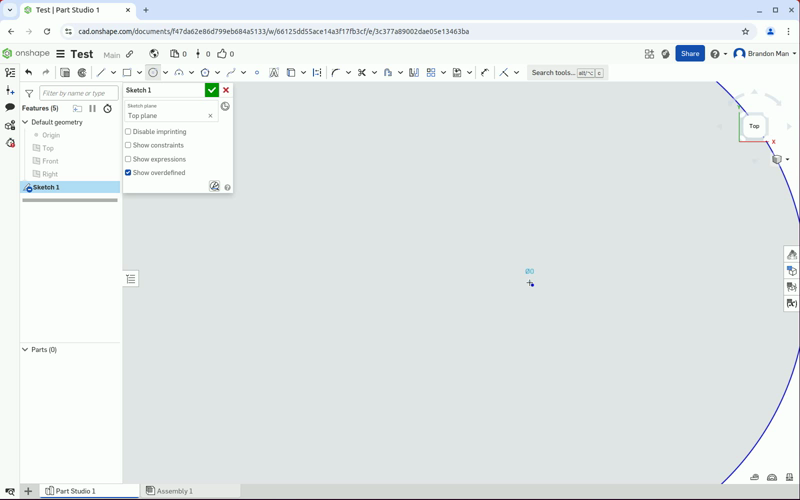
scroll(-6)
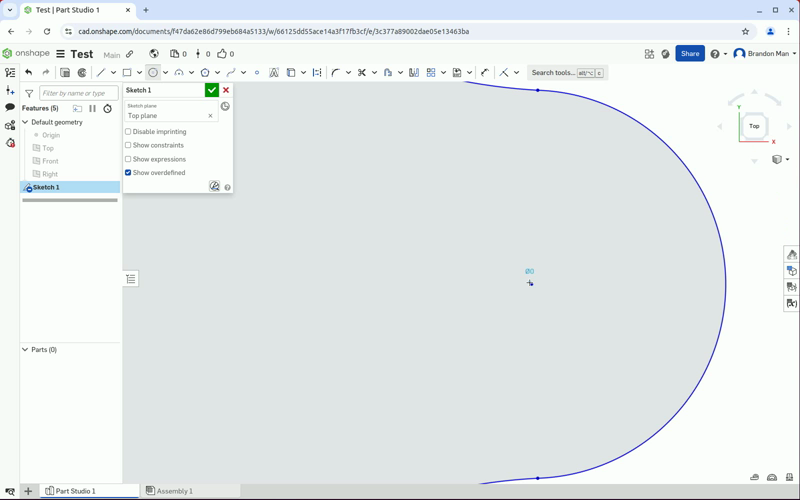
scroll(-6)
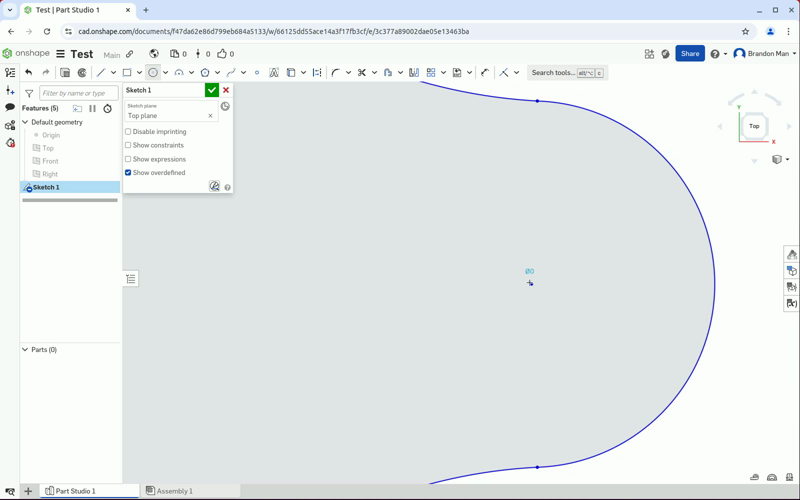
scroll(-6)
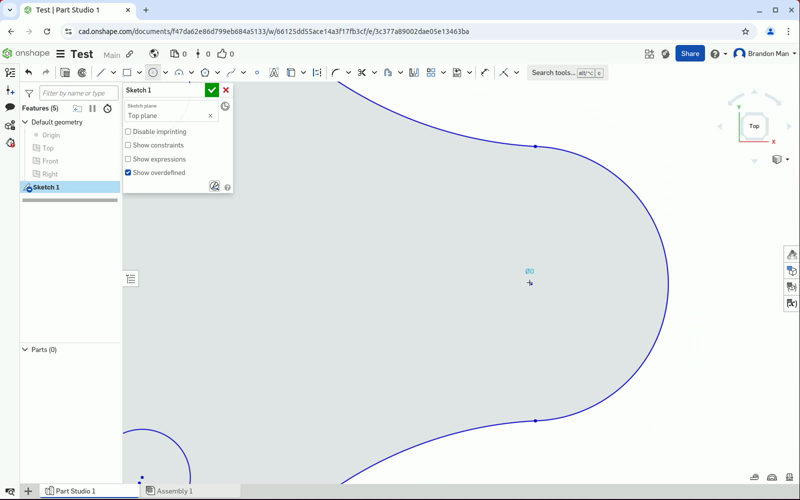
scroll(-6)
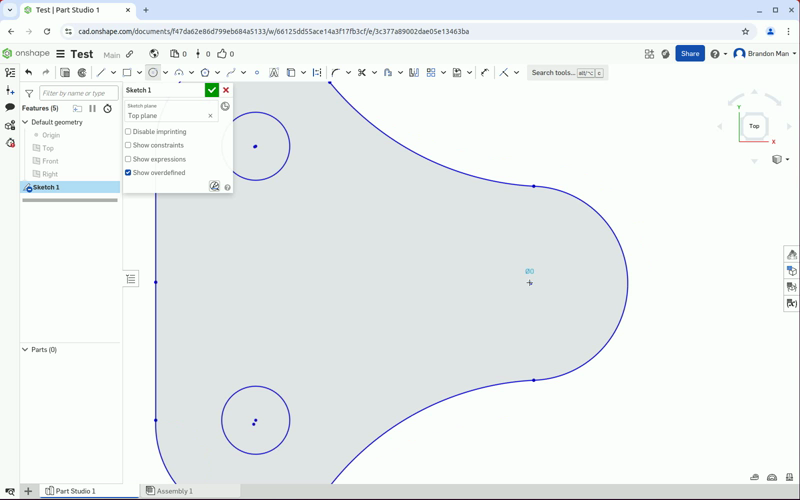
scroll(-6)
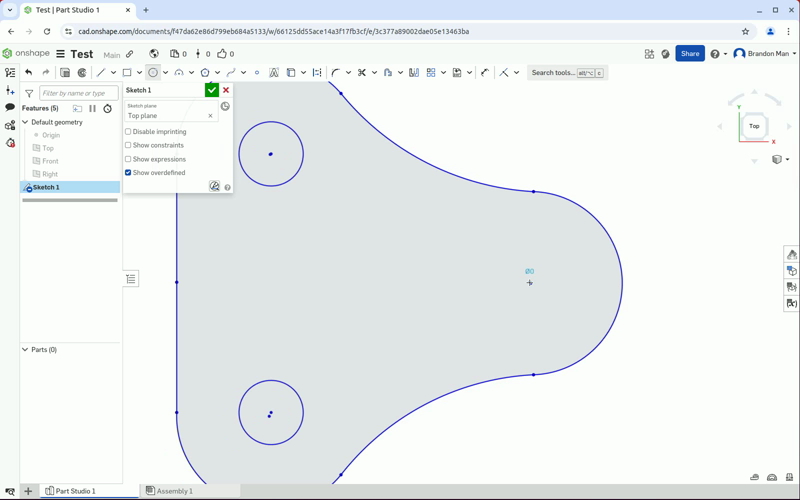
scroll(-6)
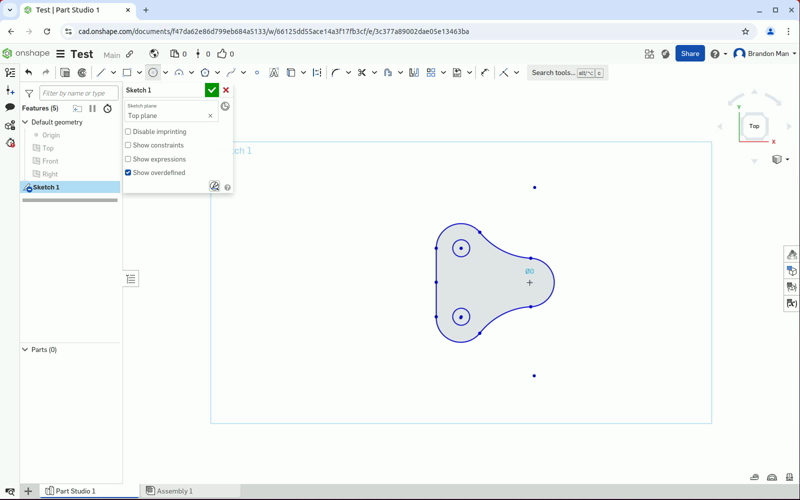
key_up(shift)
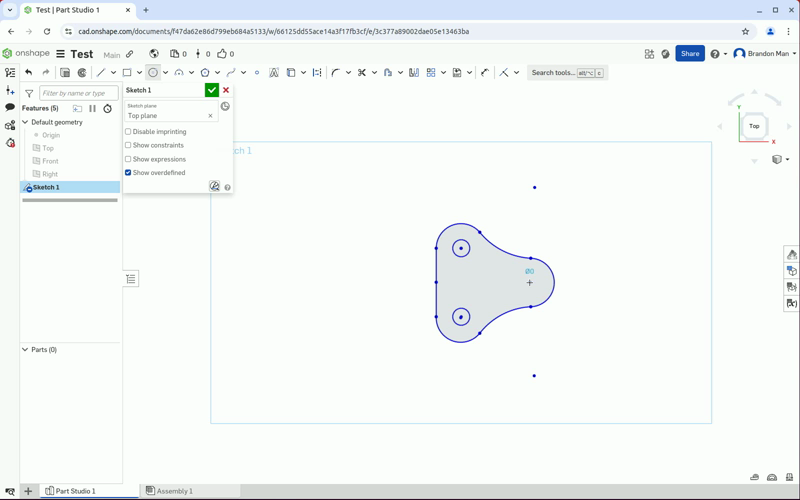
mouse_move(538, 282)
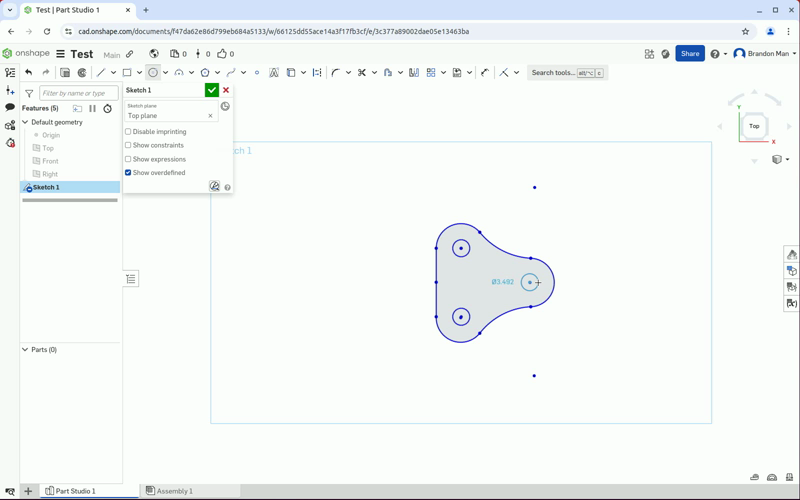
click(538, 282)
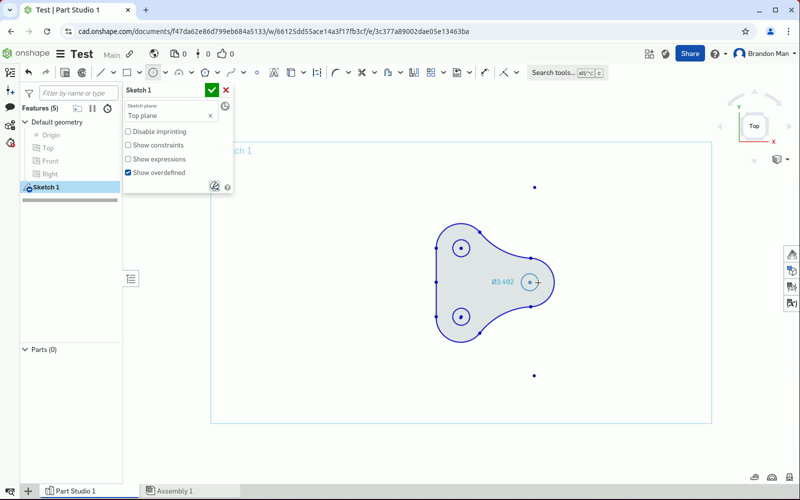
key(esc)
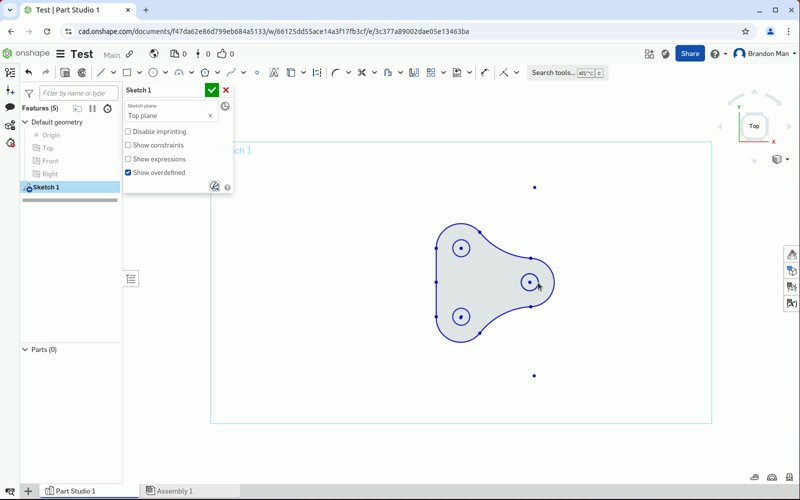
mouse_move(512, 283)
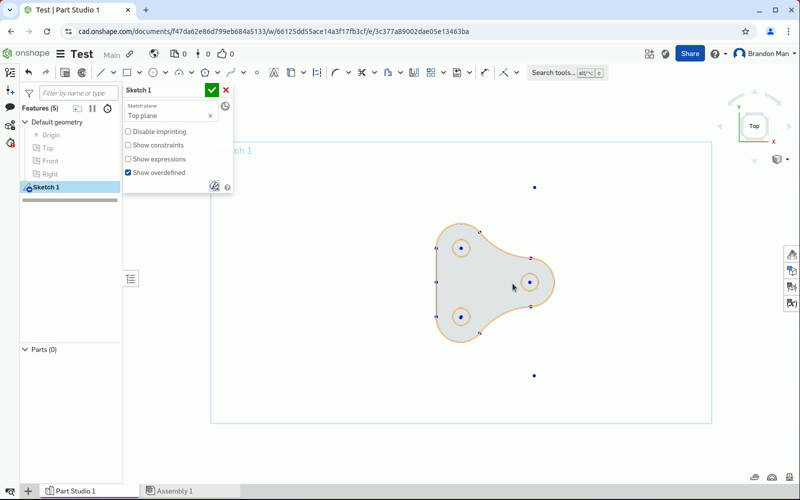
click(512, 283)
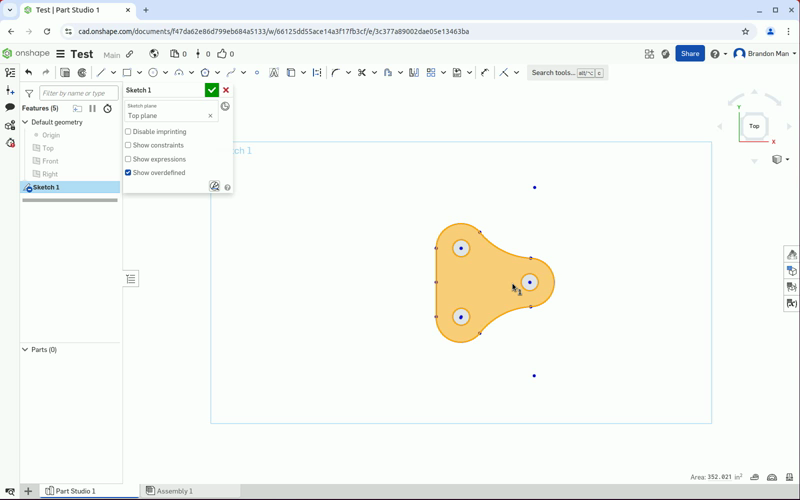
mouse_move(73, 352)
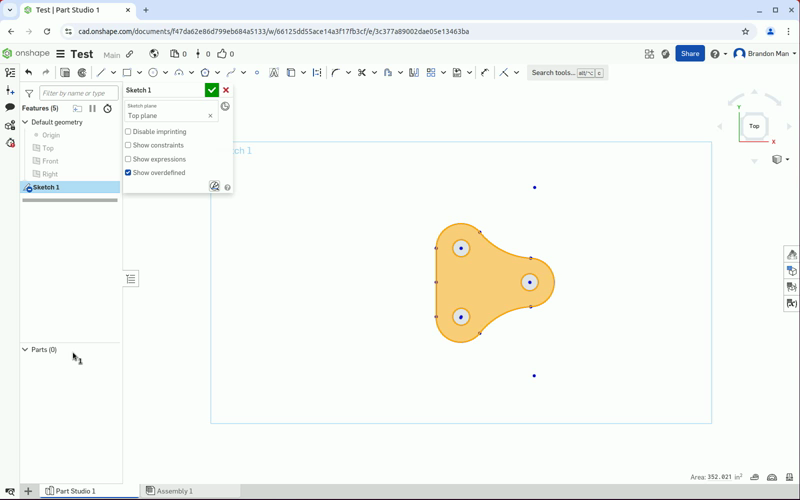
key(shift+y)
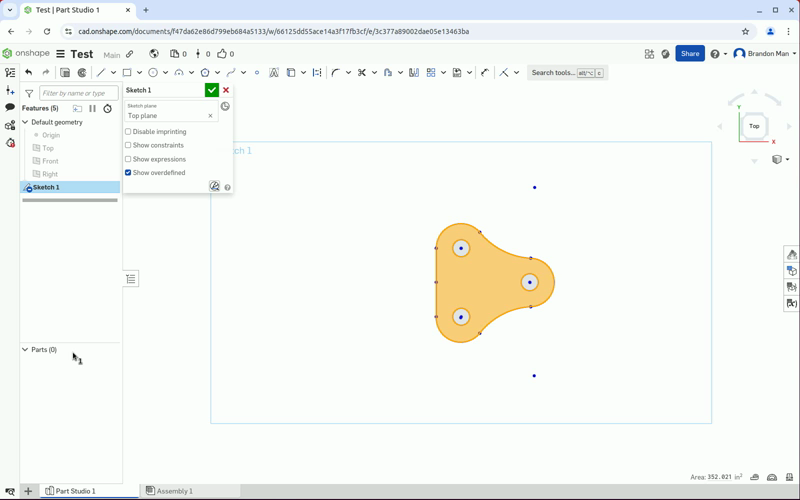
key(shift+e)
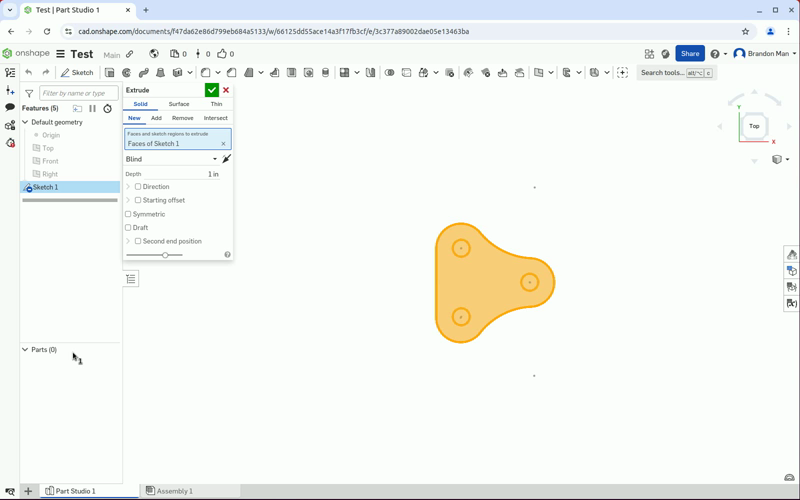
mouse_move(143, 106)
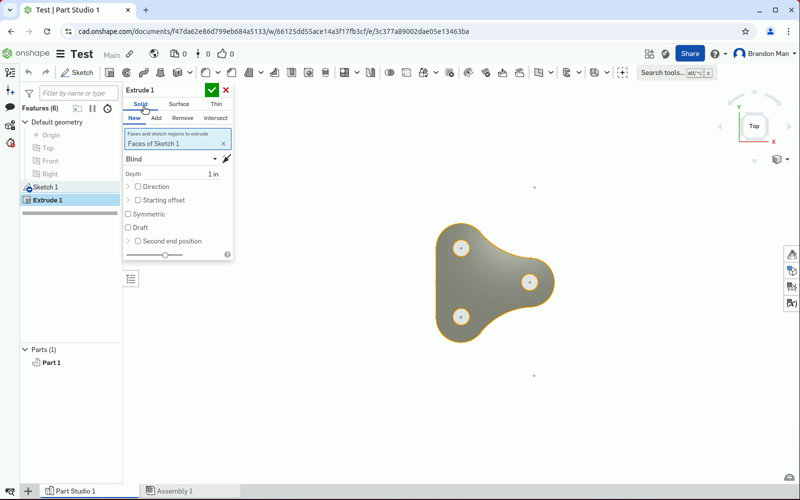
click(143, 106)
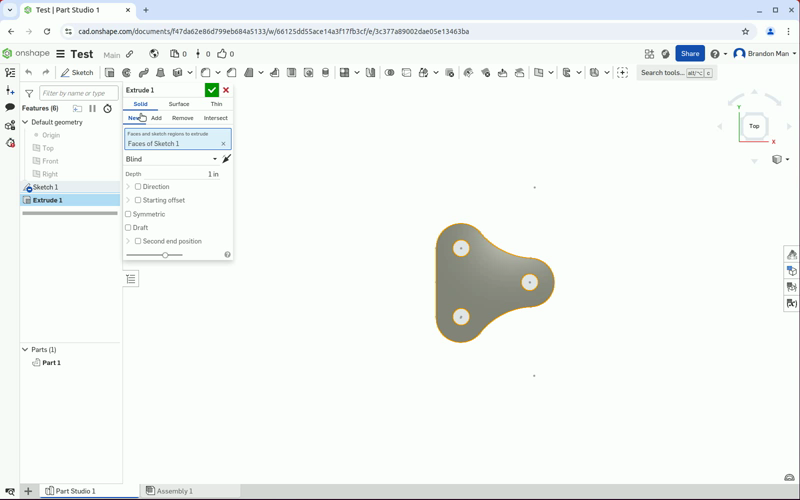
mouse_move(137, 120)
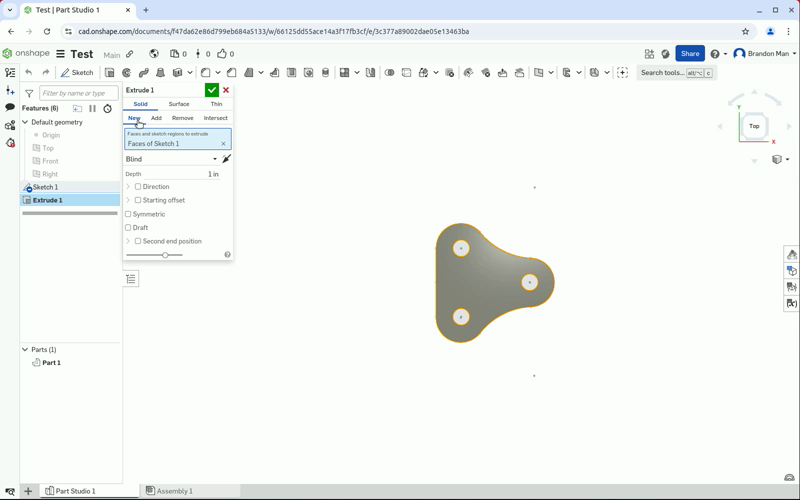
click(137, 120)
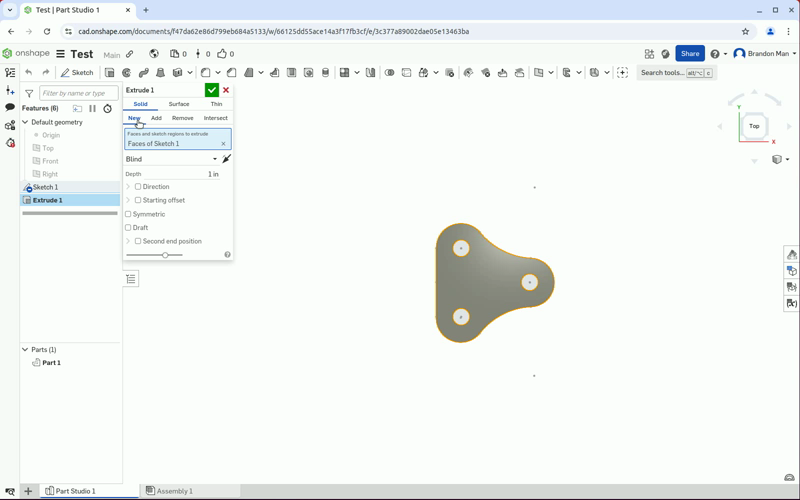
key(tab, 4)
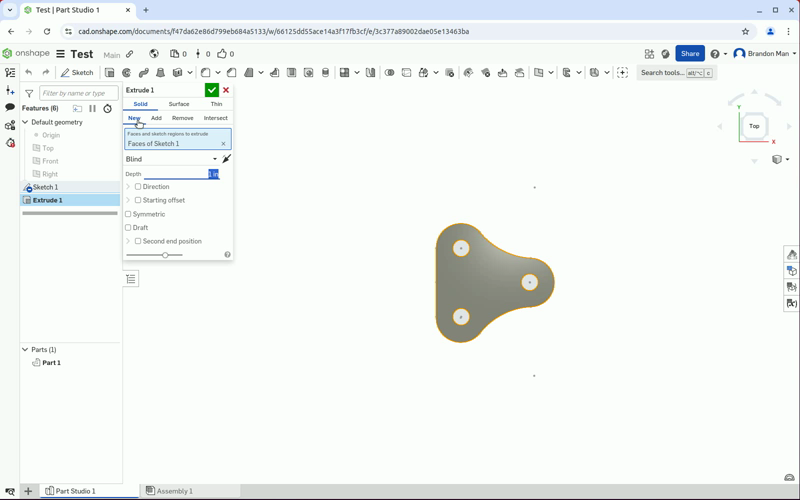
text(2.889)
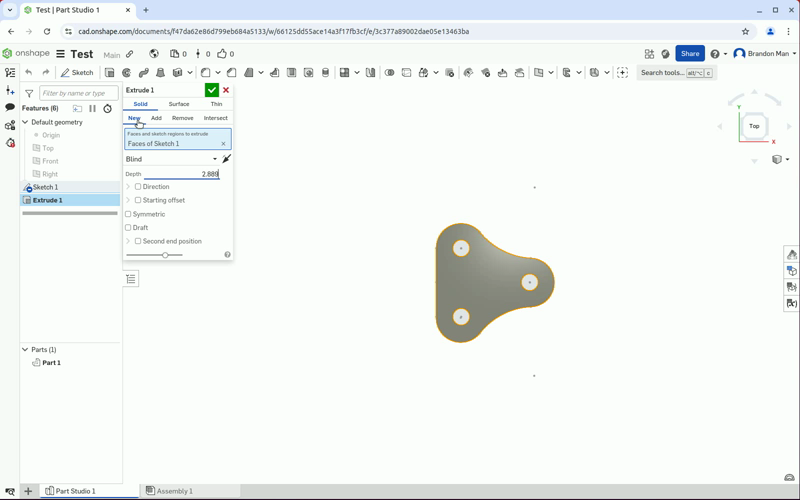
key(enter)
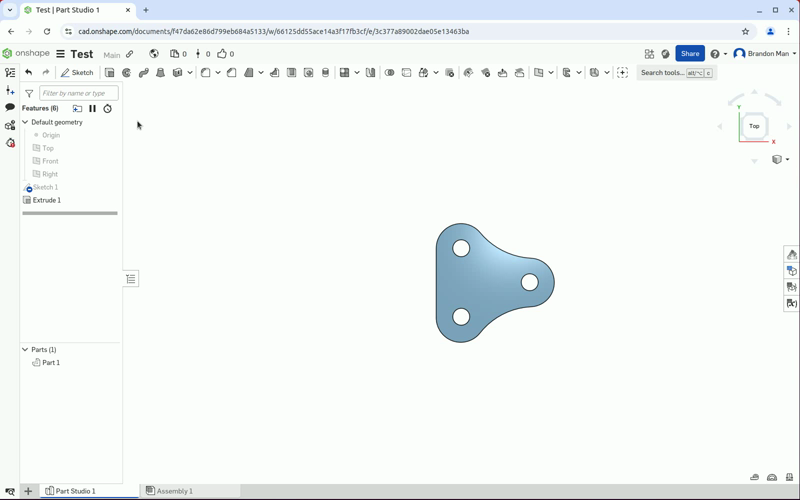
key(shift+h)
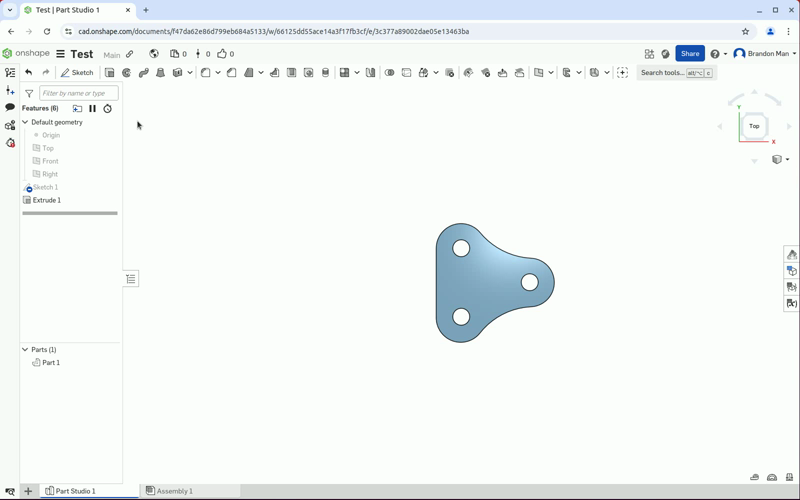
key(shift+h)
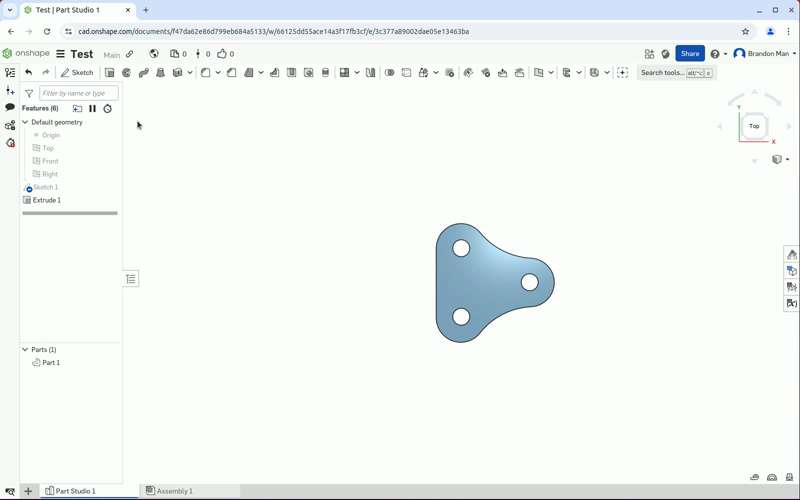
mouse_move(73, 189)
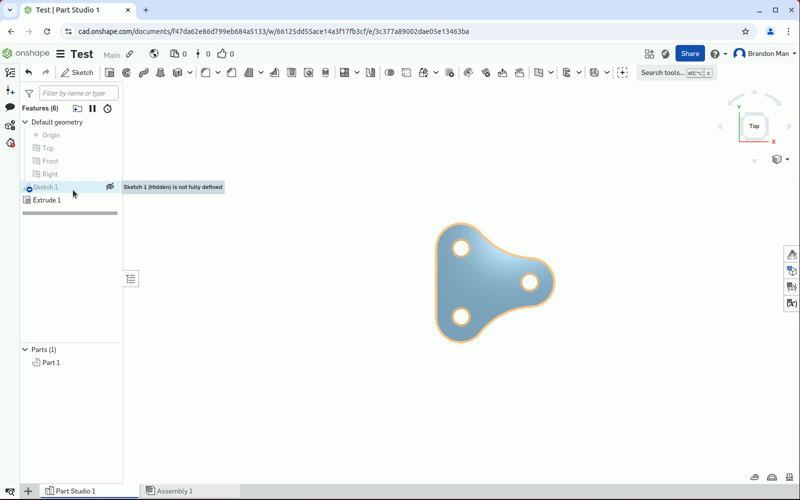
click(73, 189)
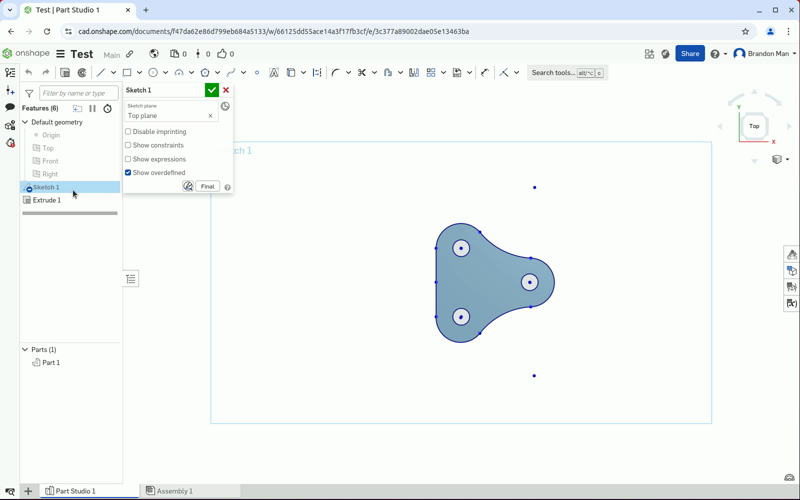
mouse_move(229, 92)
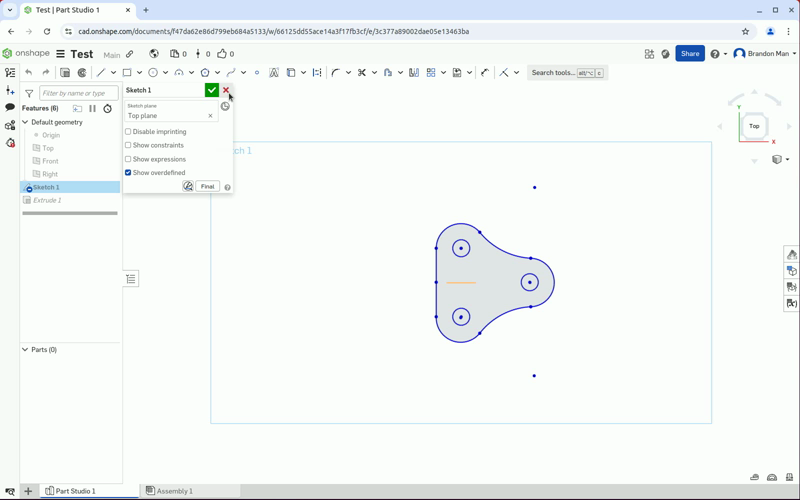
click(229, 92)
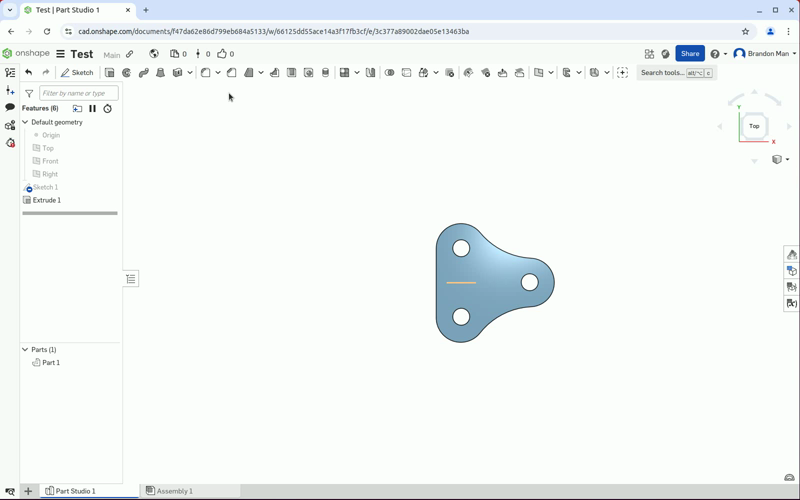
mouse_move(73, 352)
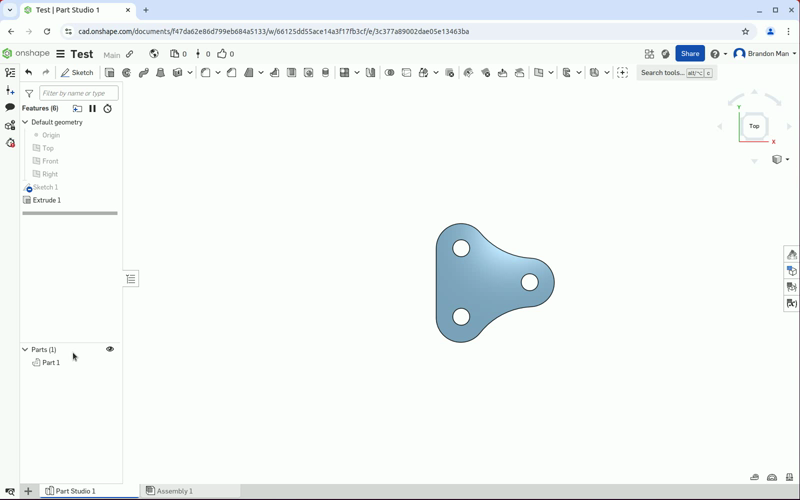
key(y)
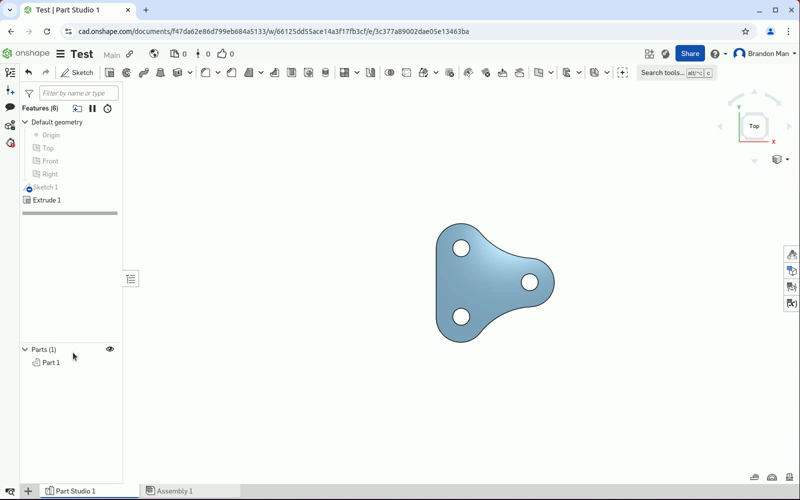
key(shift+p)
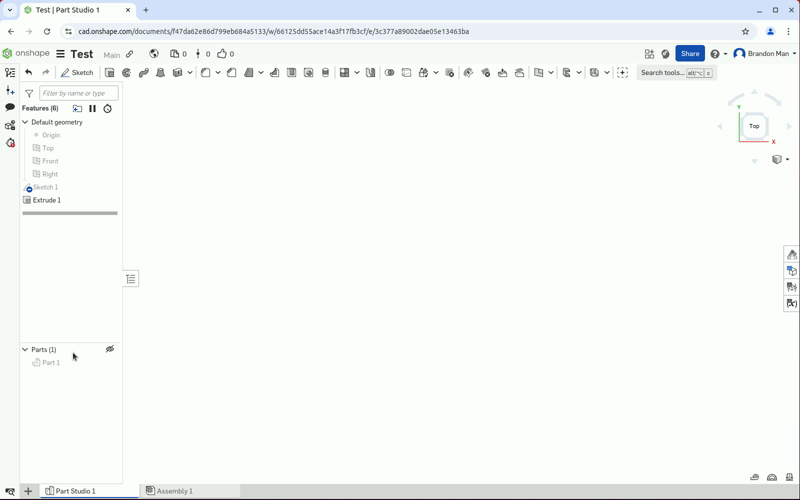
key(space)
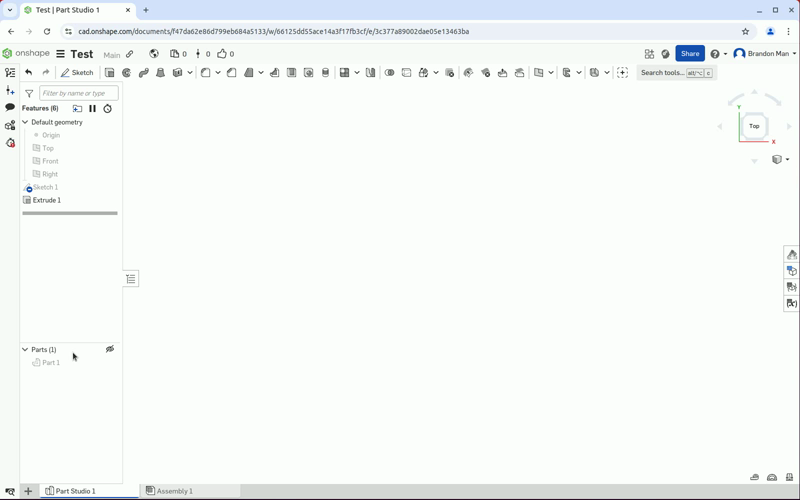
key_down(shift)
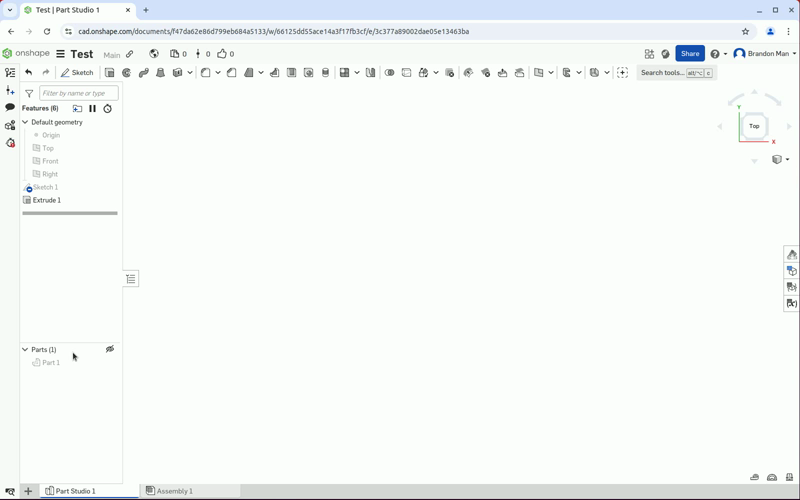
key(up)
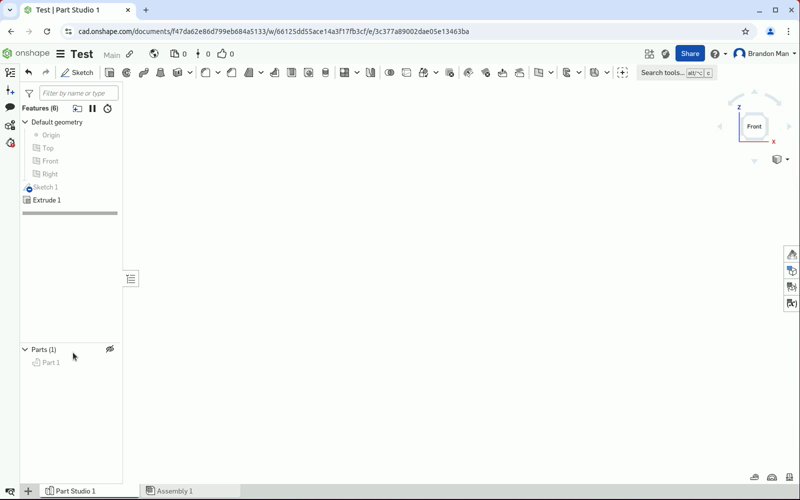
key_up(shift)
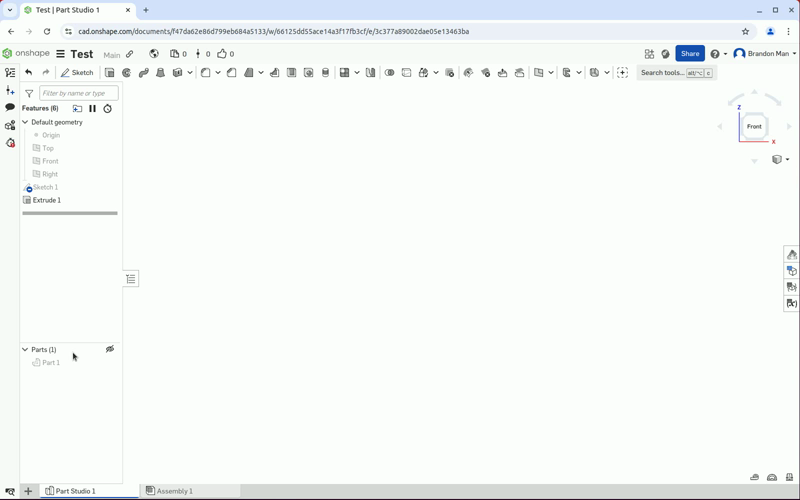
mouse_move(73, 352)
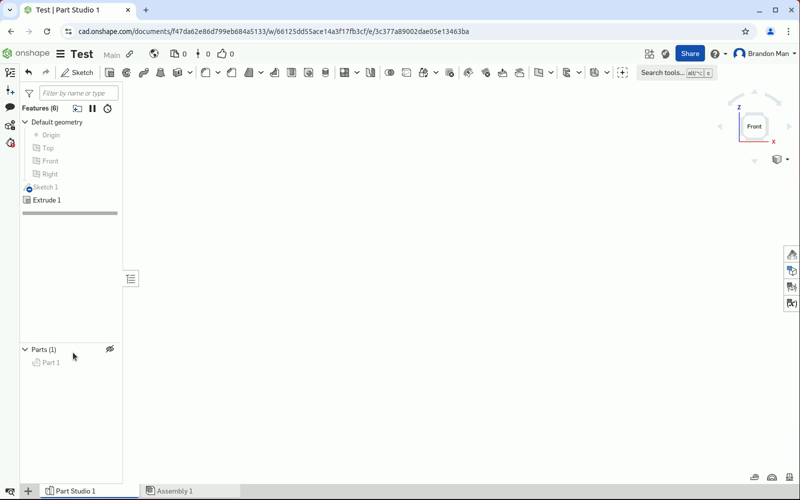
key(shift+y)
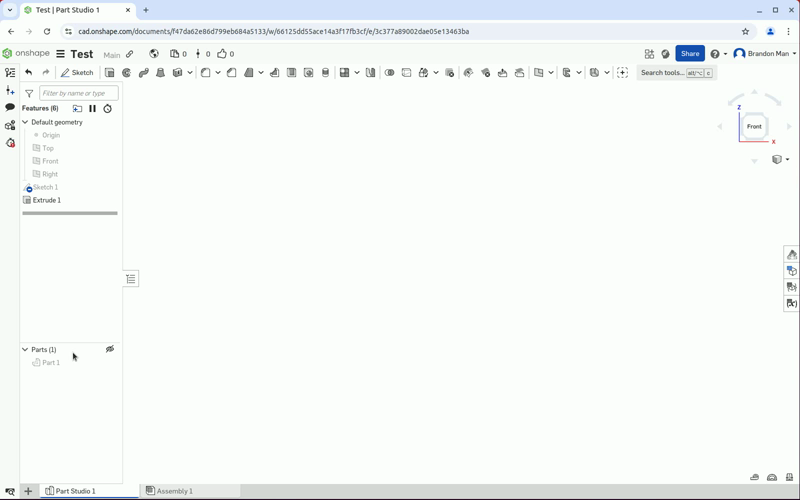
key(shift+s)
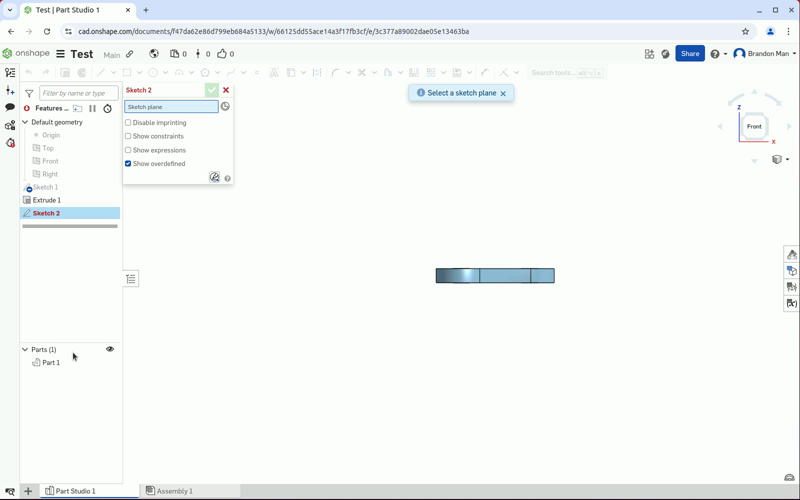
mouse_move(73, 163)
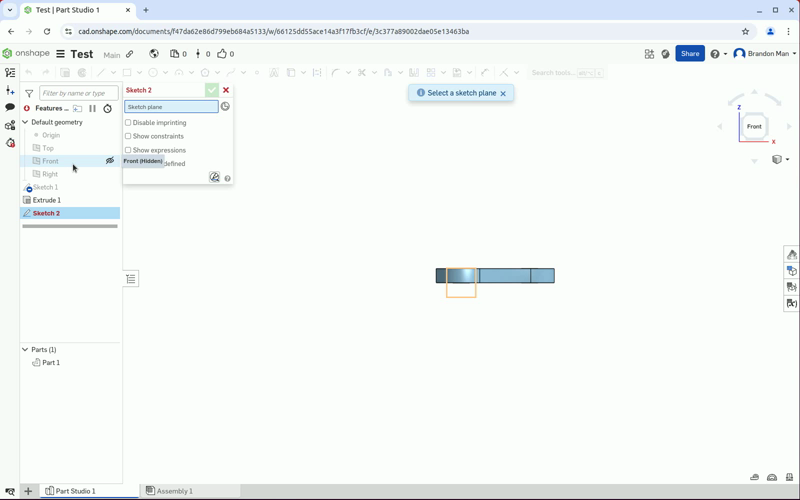
click(73, 163)
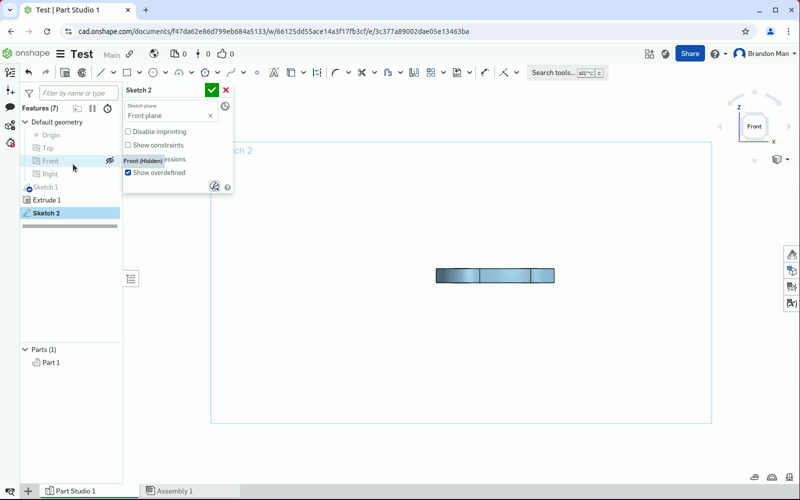
mouse_move(73, 352)
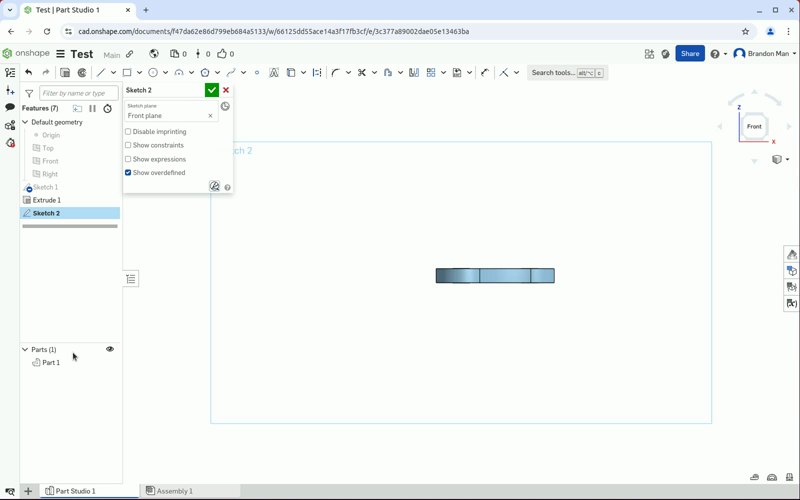
key(y)
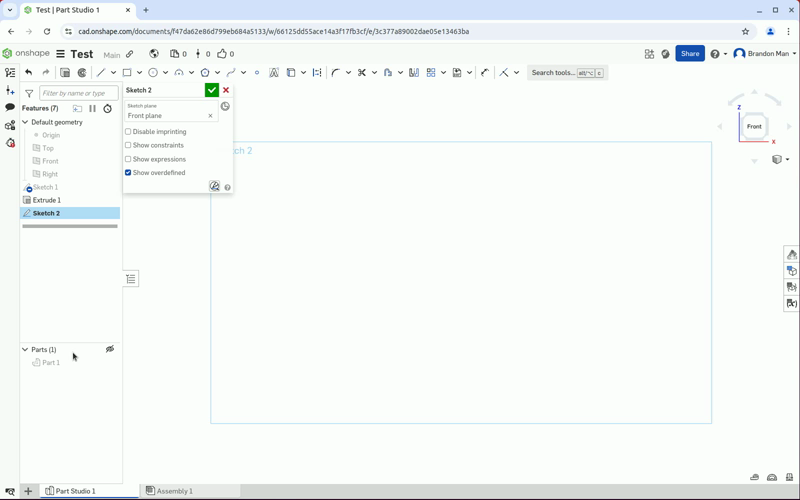
key(l)
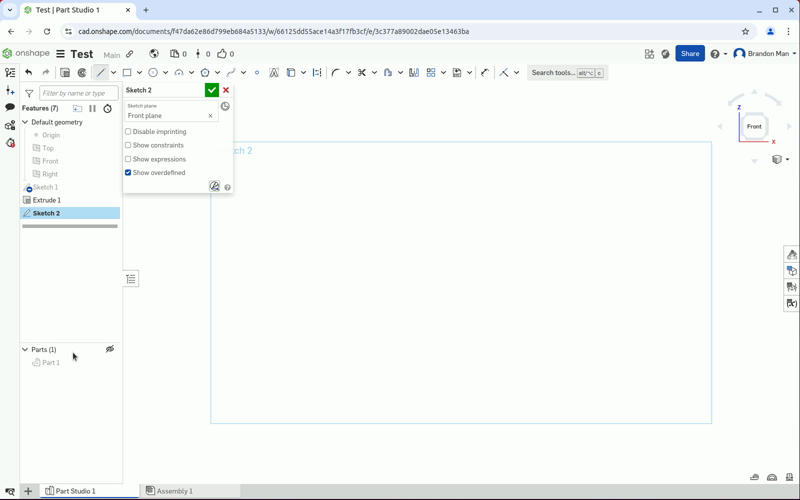
key_down(shift)
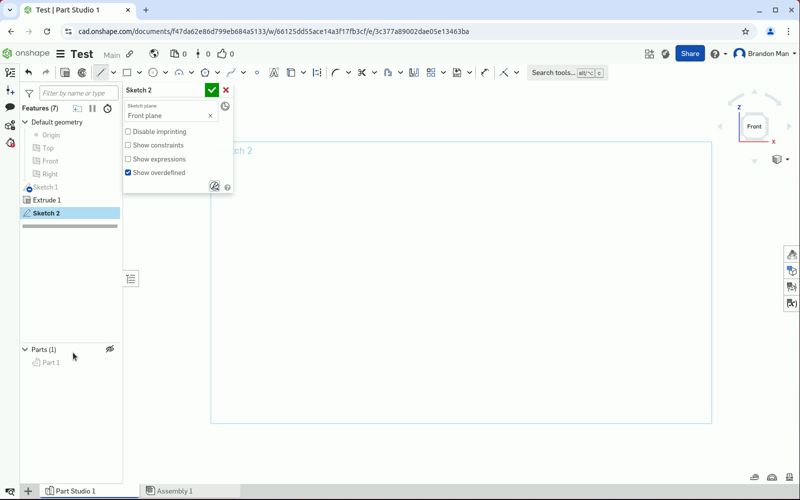
mouse_move(378, 282)
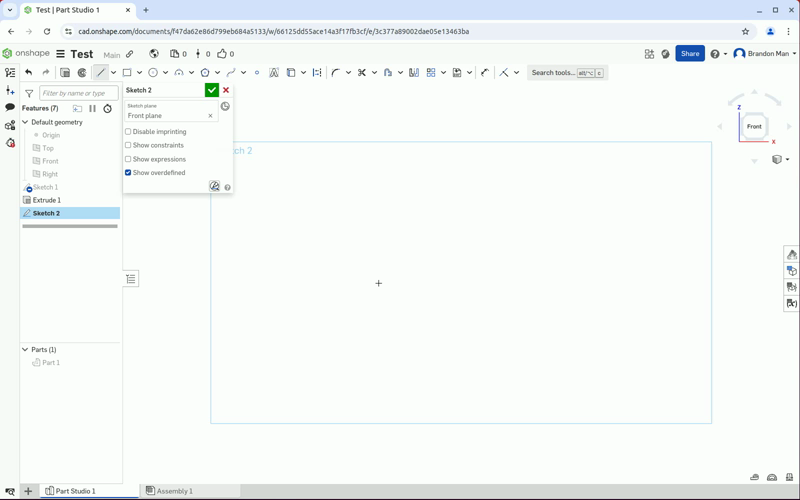
click(378, 282)
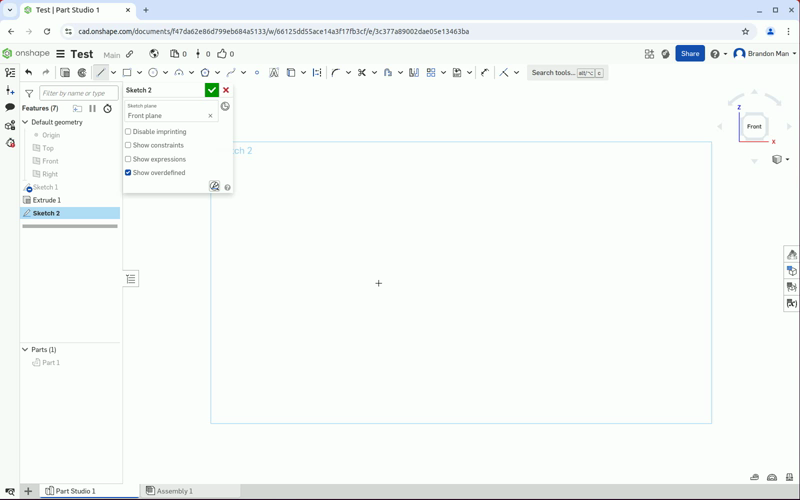
key_up(shift)
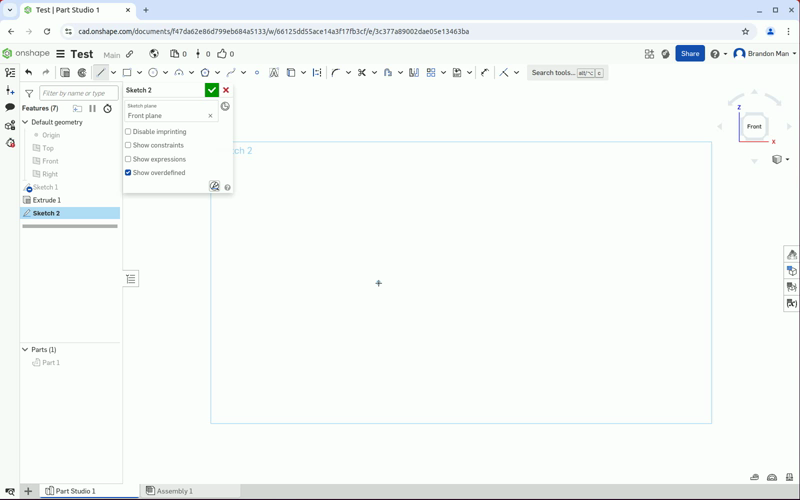
key_down(shift)
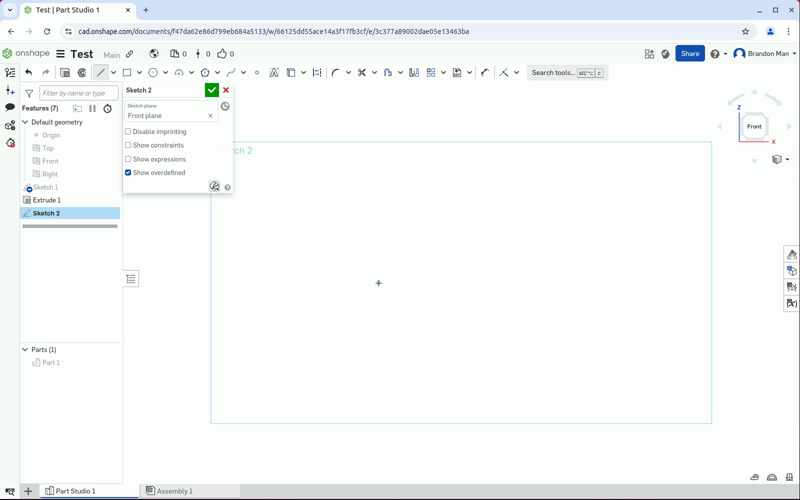
mouse_move(507, 282)
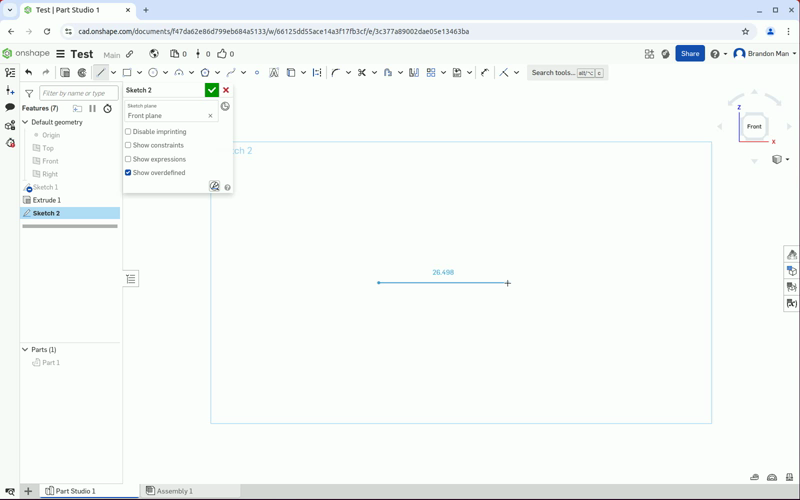
click(507, 282)
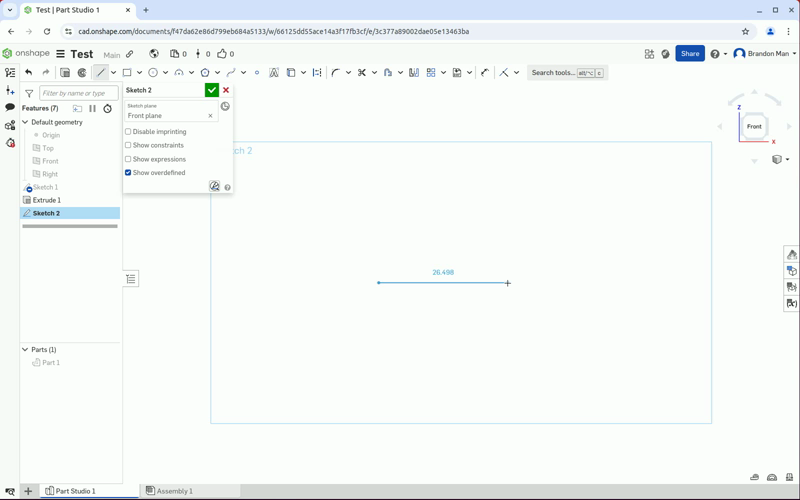
key_up(shift)
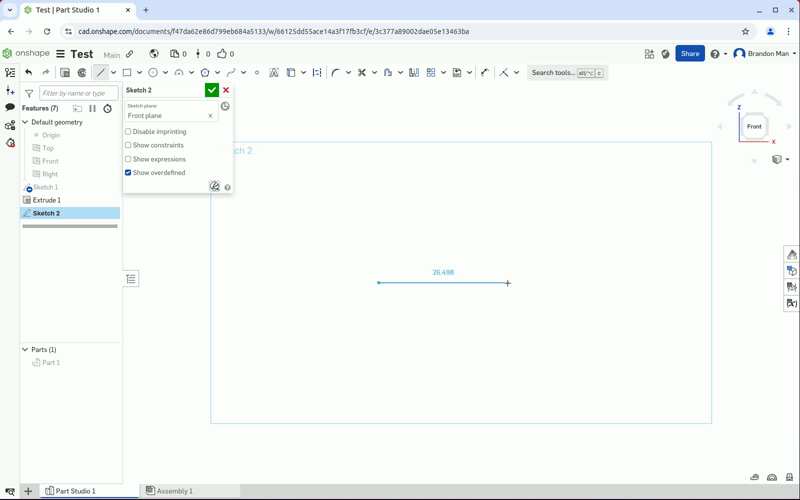
key_down(shift)
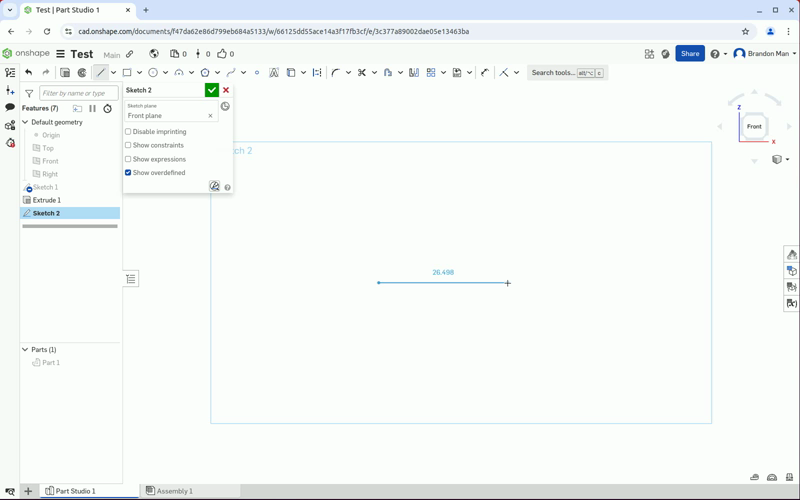
mouse_move(537, 282)
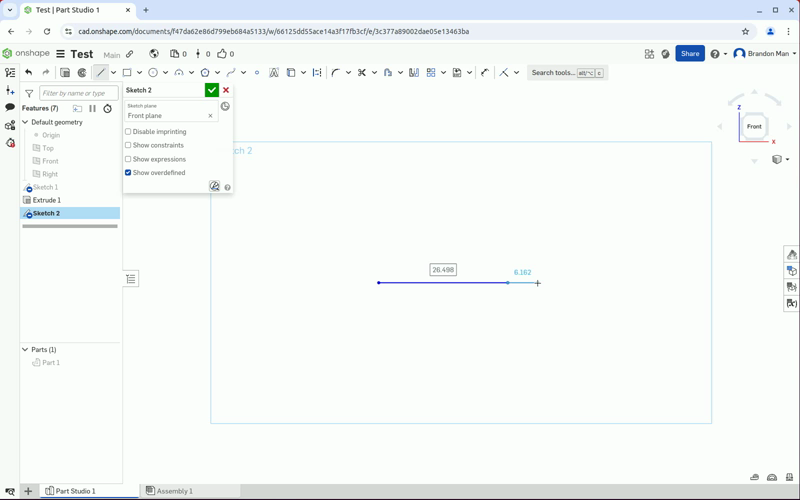
mouse_move(507, 269)
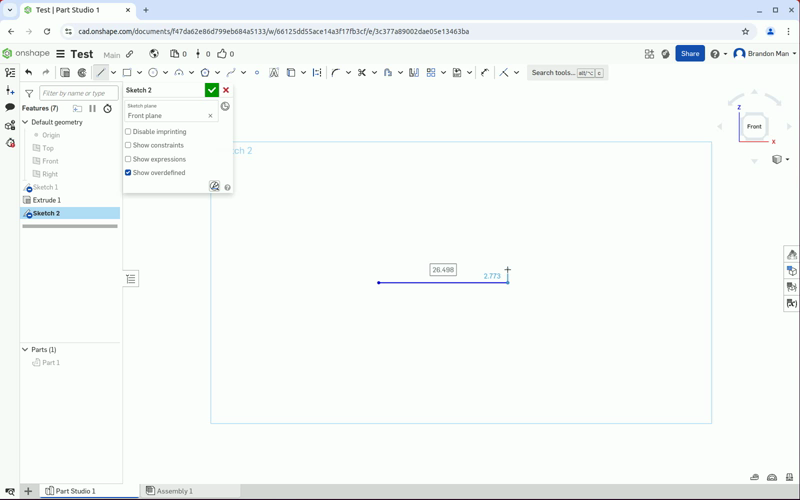
click(507, 269)
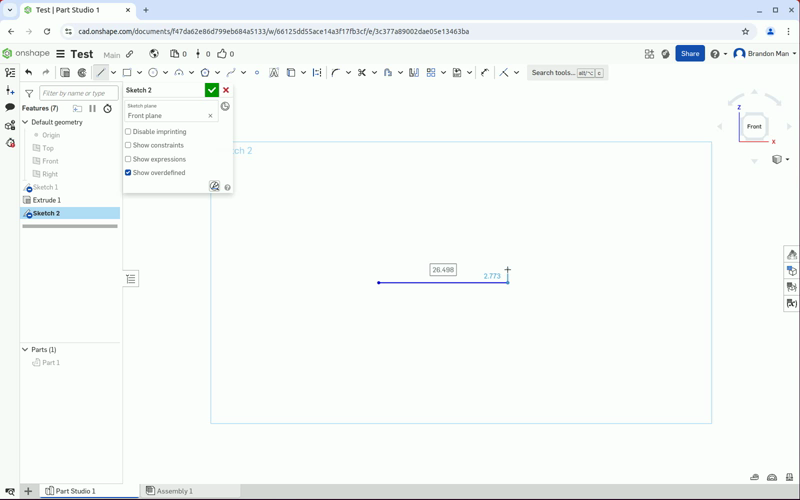
key_up(shift)
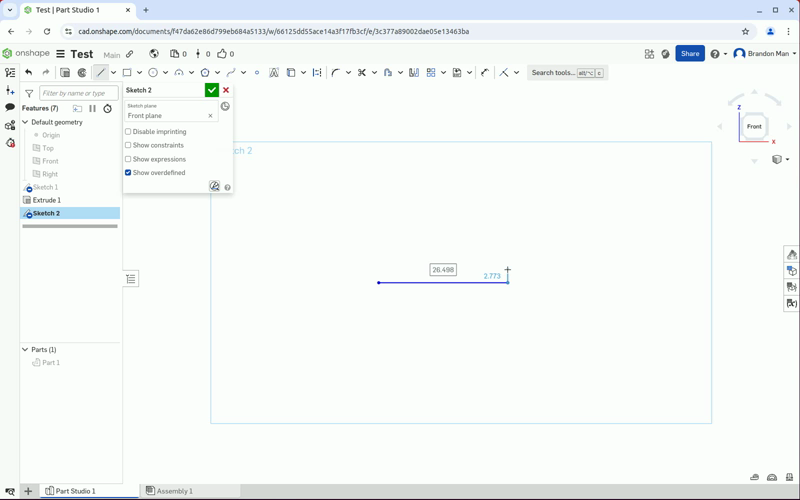
key(esc)
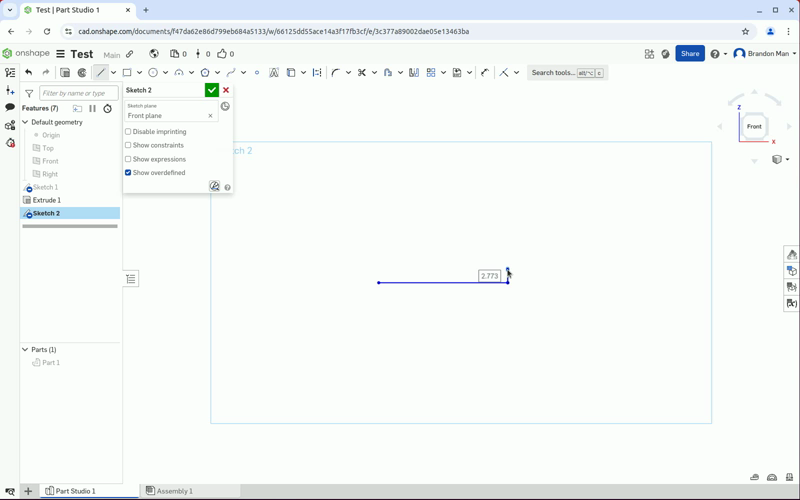
key(a)
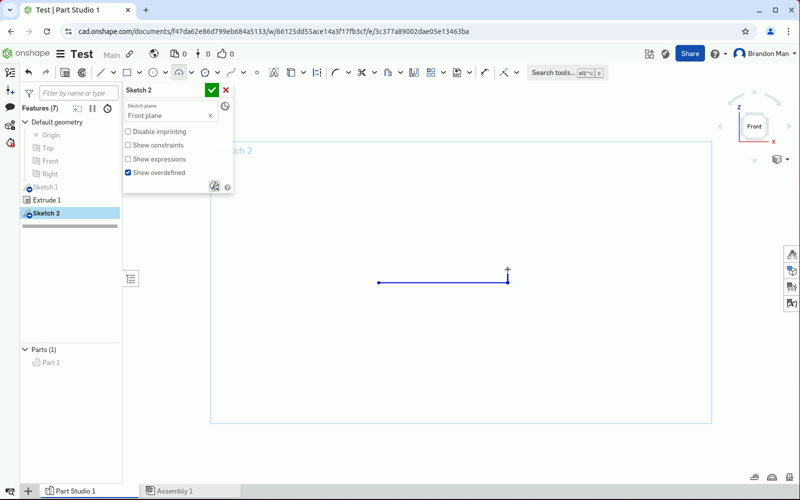
mouse_move(507, 269)
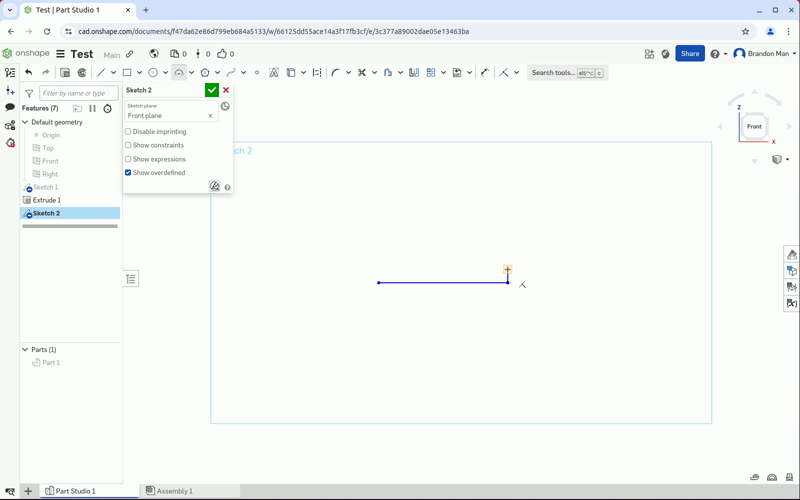
click(507, 269)
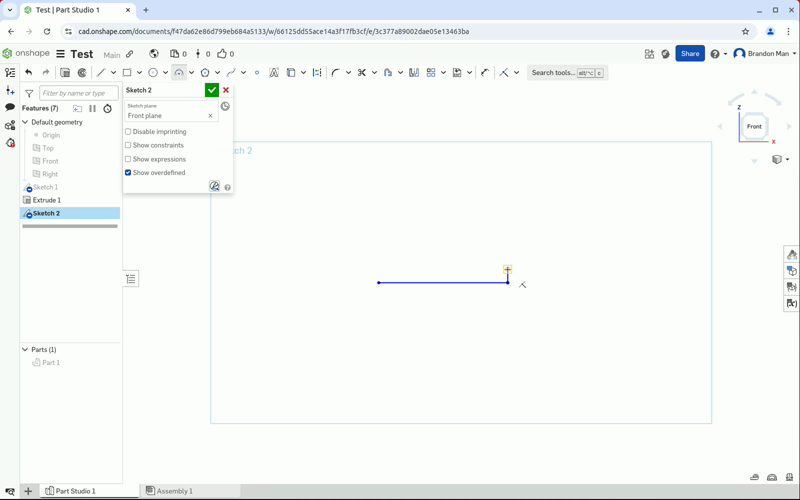
key_down(shift)
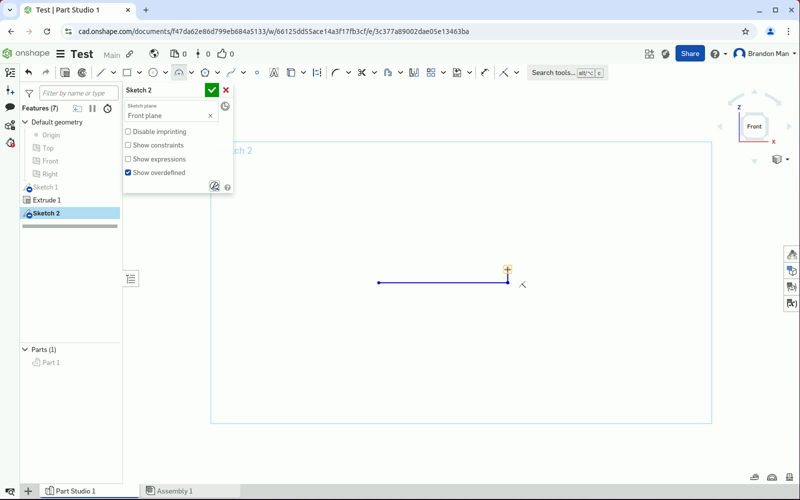
mouse_move(397, 230)
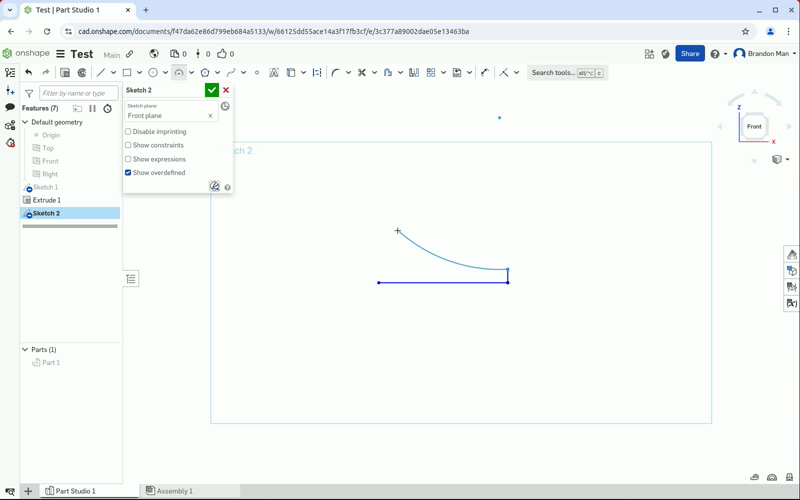
click(397, 230)
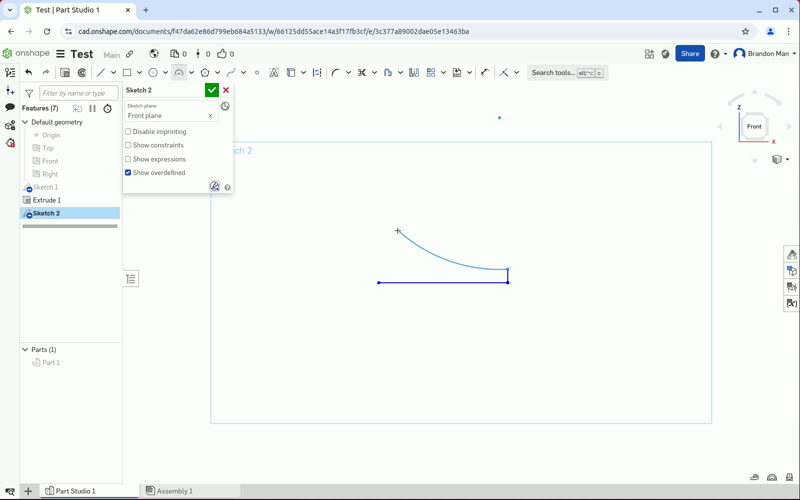
mouse_move(449, 259)
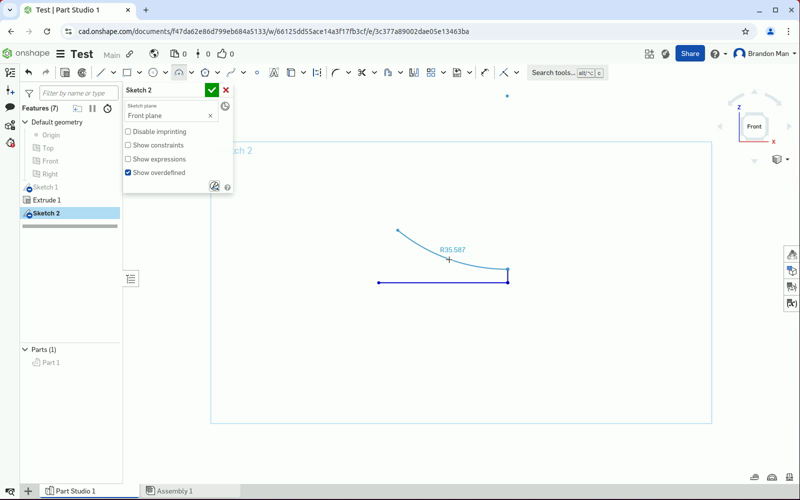
click(449, 259)
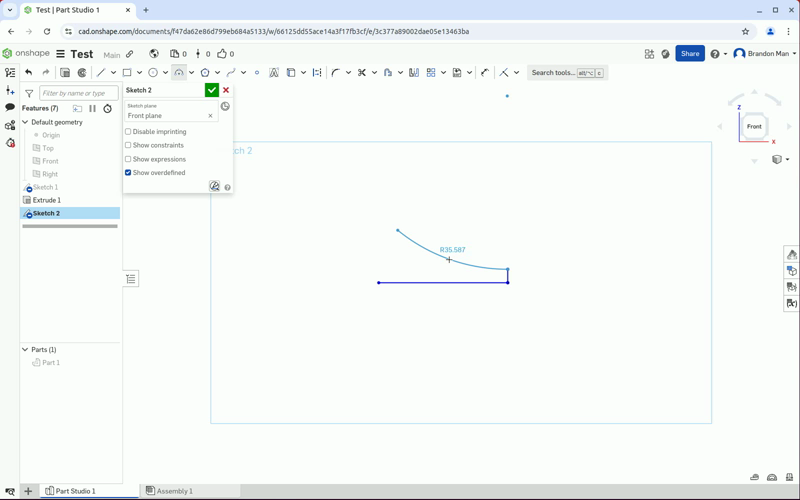
key_up(shift)
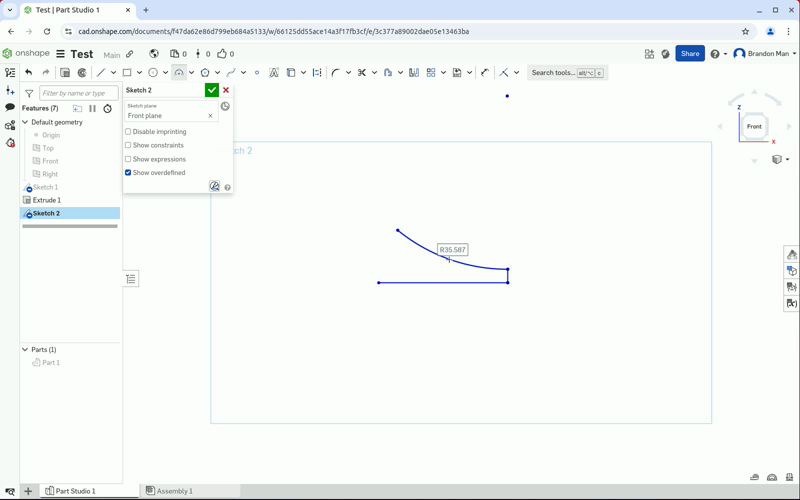
mouse_move(397, 230)
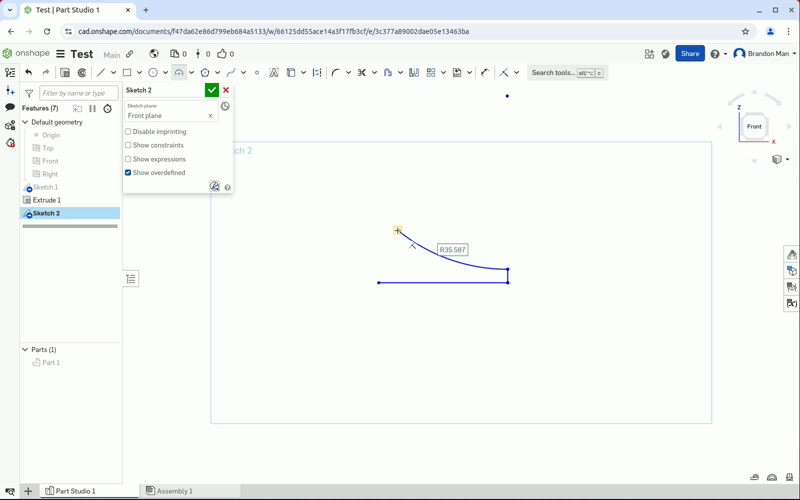
click(397, 230)
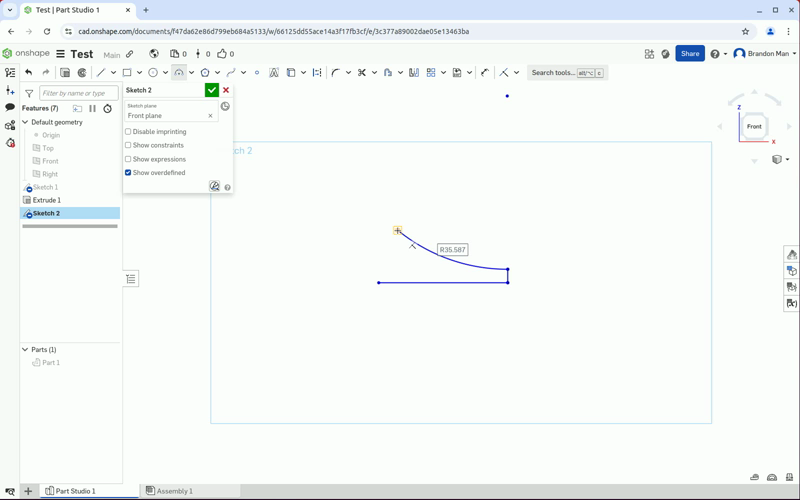
mouse_move(378, 282)
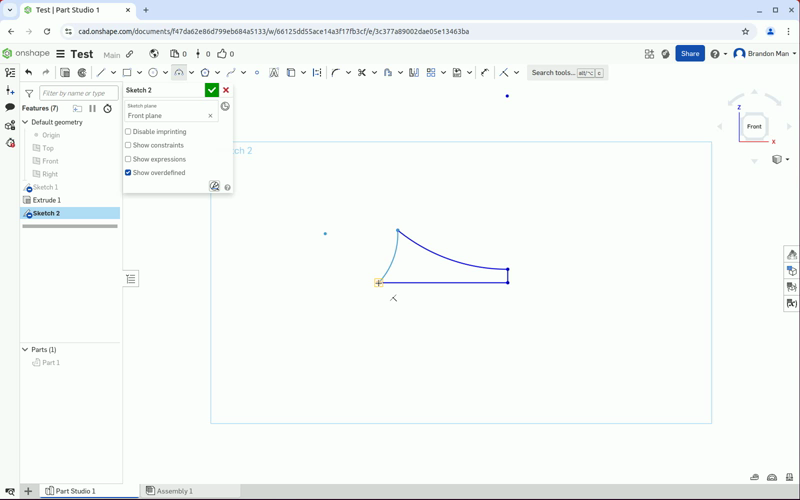
click(378, 282)
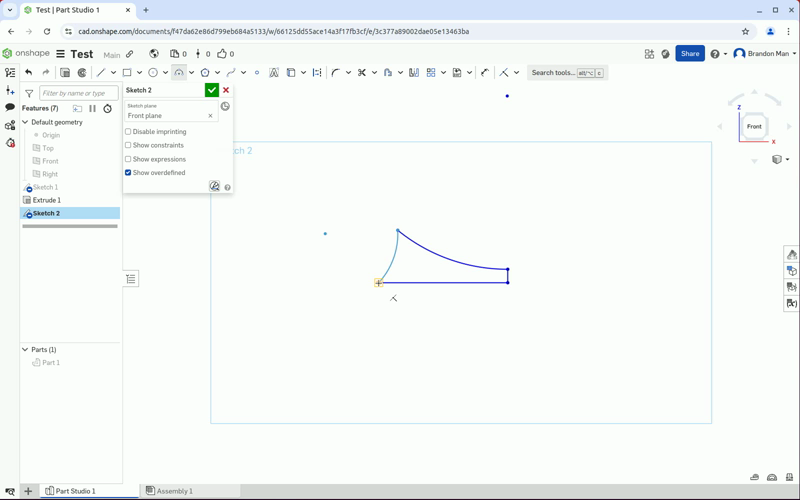
key_down(shift)
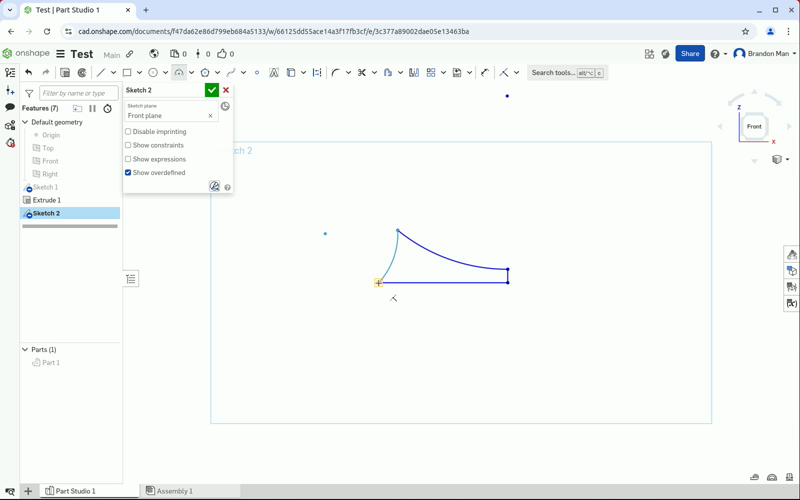
mouse_move(350, 243)
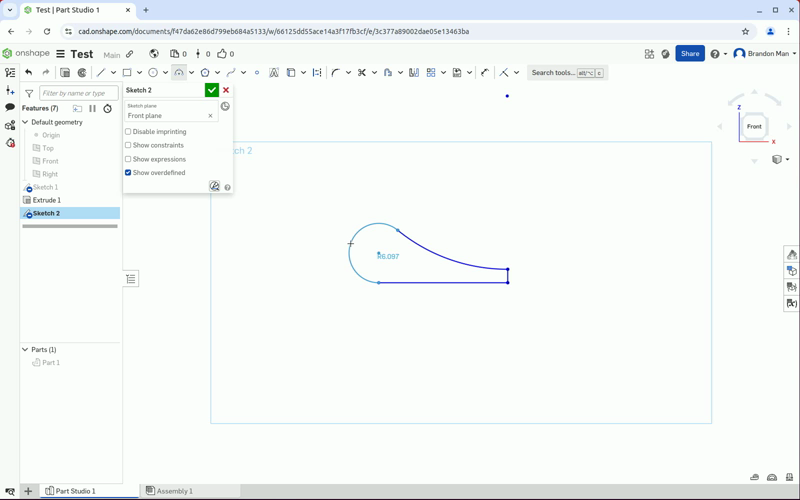
click(350, 243)
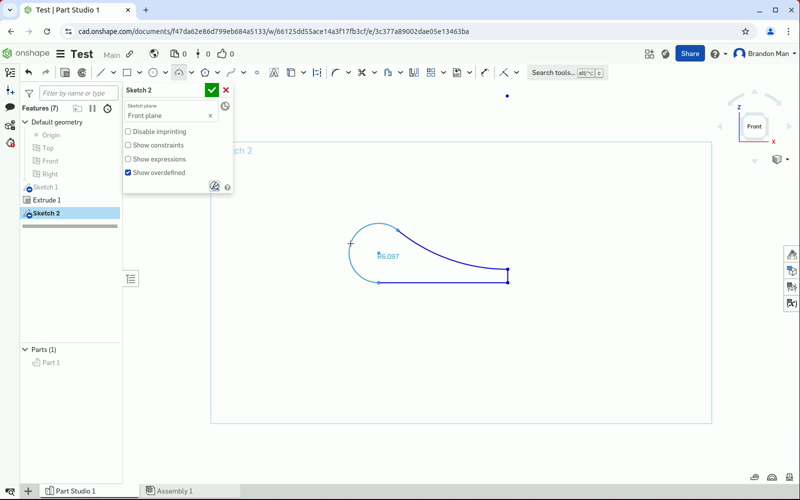
key_up(shift)
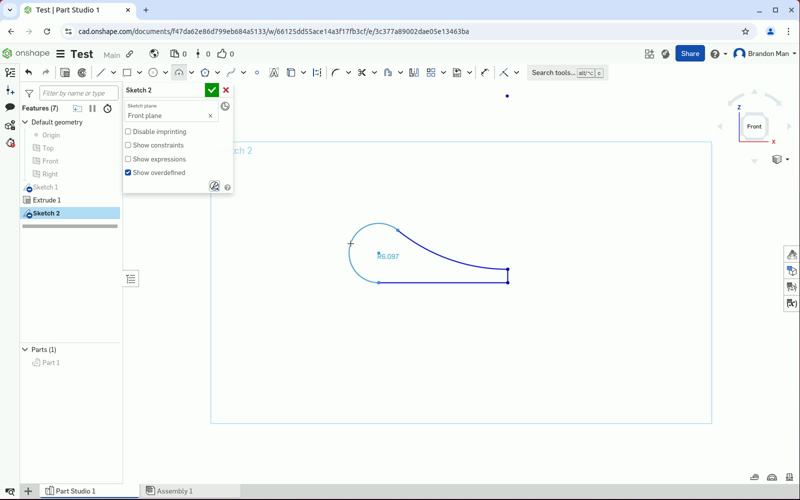
key(esc)
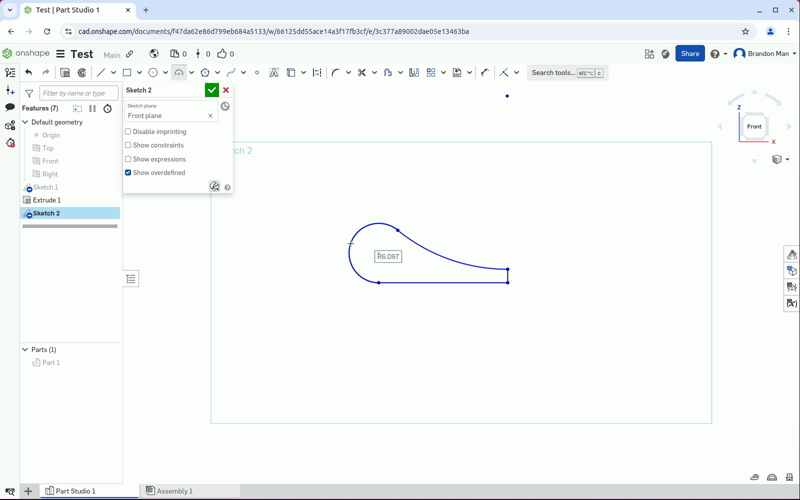
key(c)
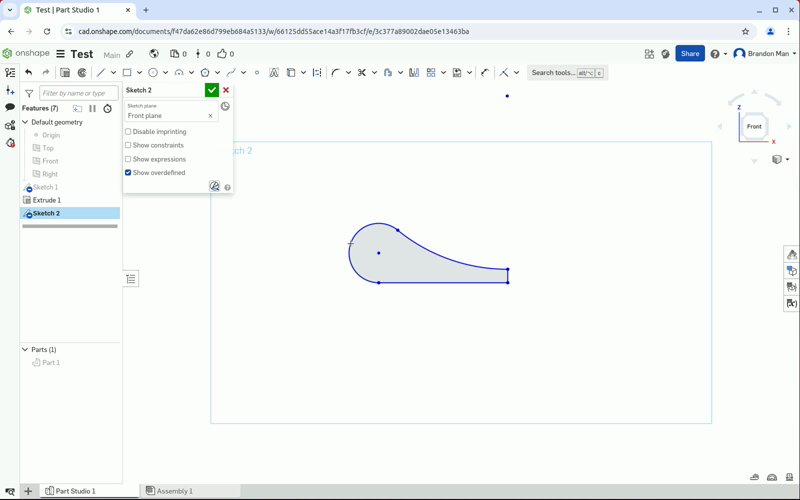
key_down(shift)
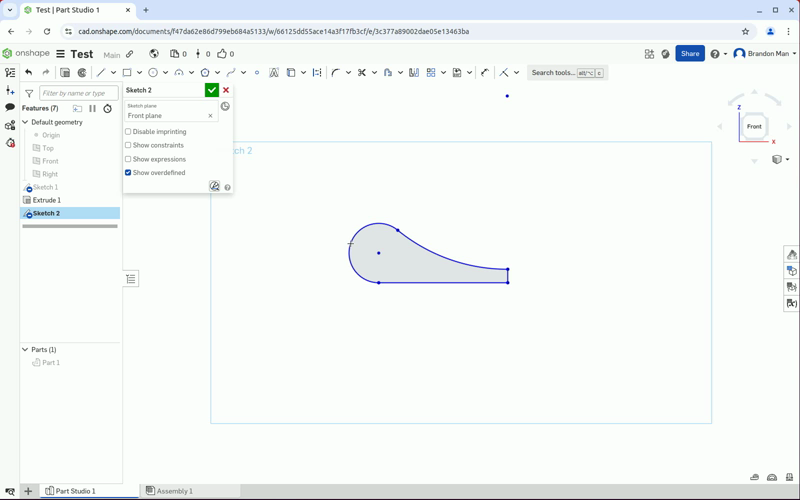
mouse_move(378, 253)
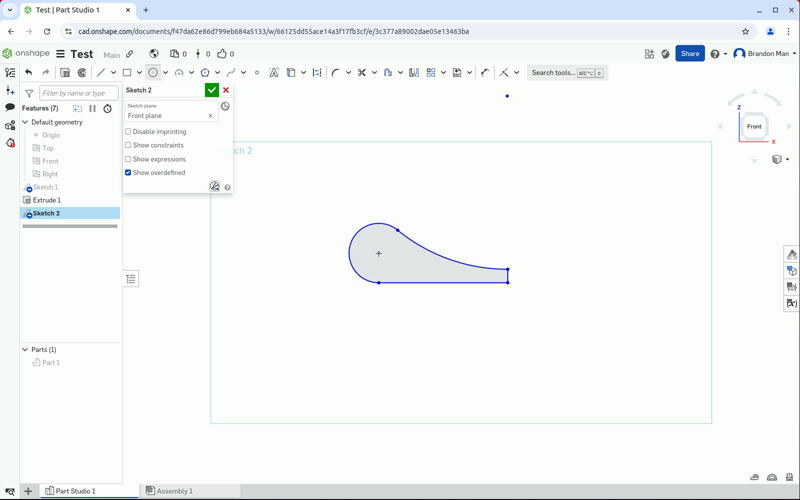
click(378, 253)
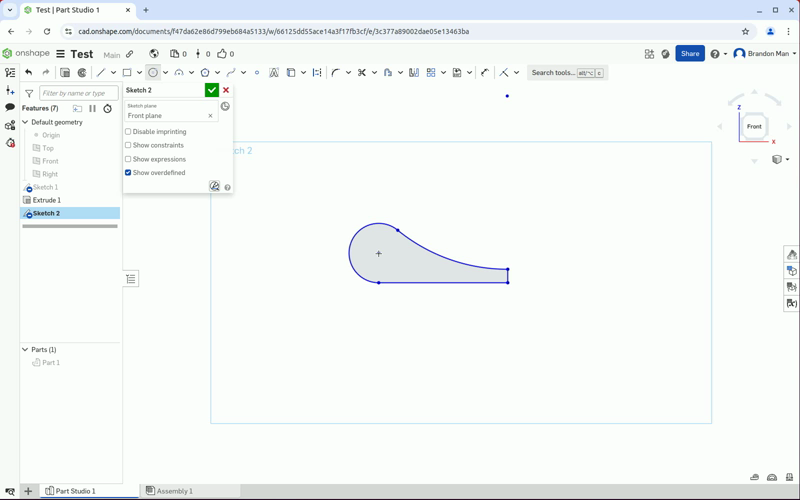
key_up(shift)
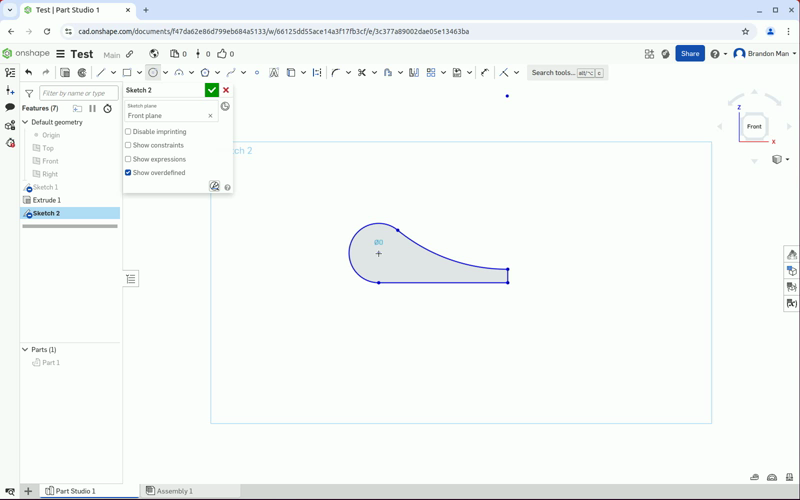
mouse_move(392, 253)
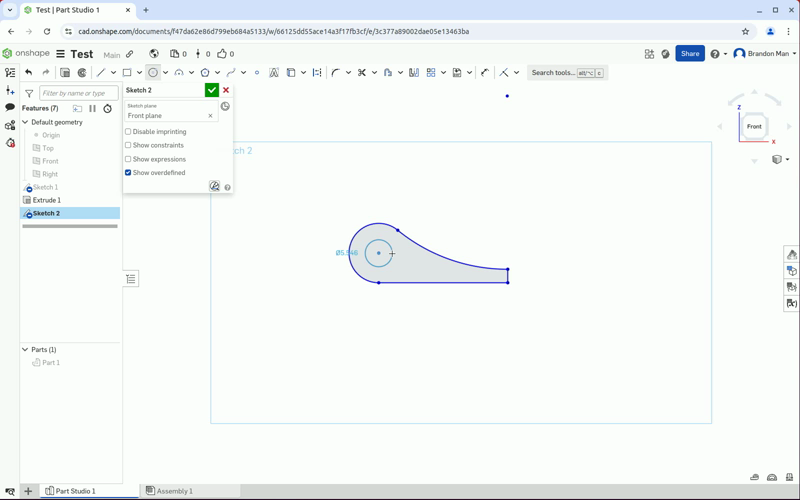
click(392, 253)
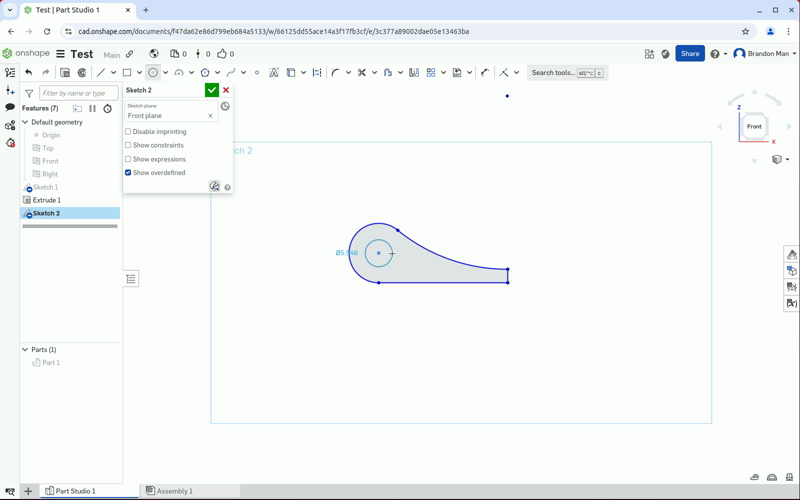
key(esc)
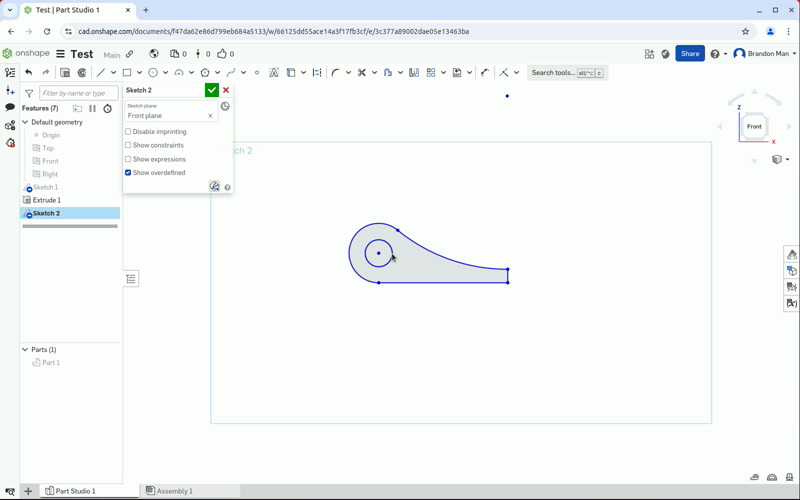
mouse_move(406, 259)
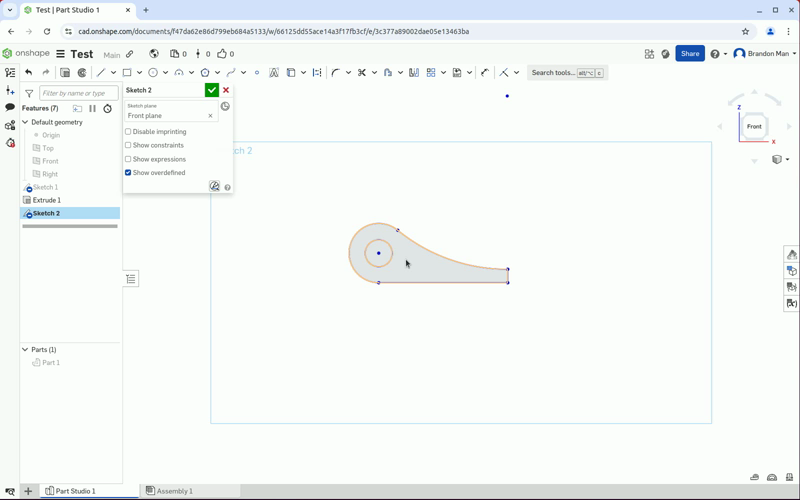
click(406, 259)
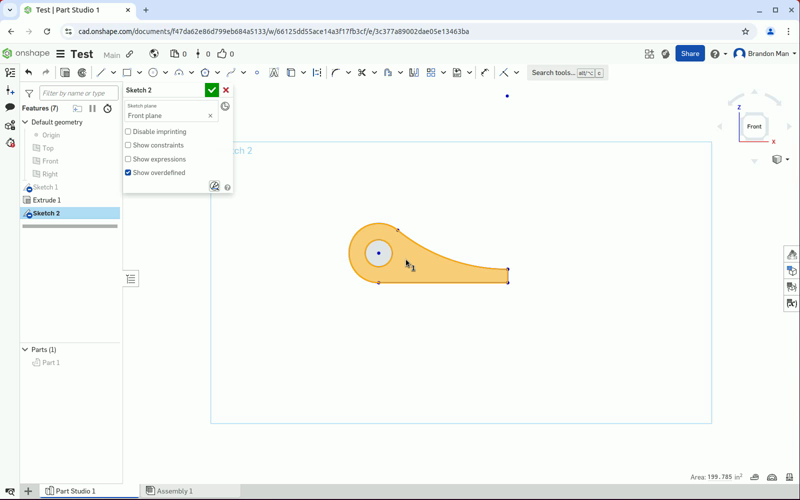
mouse_move(73, 352)
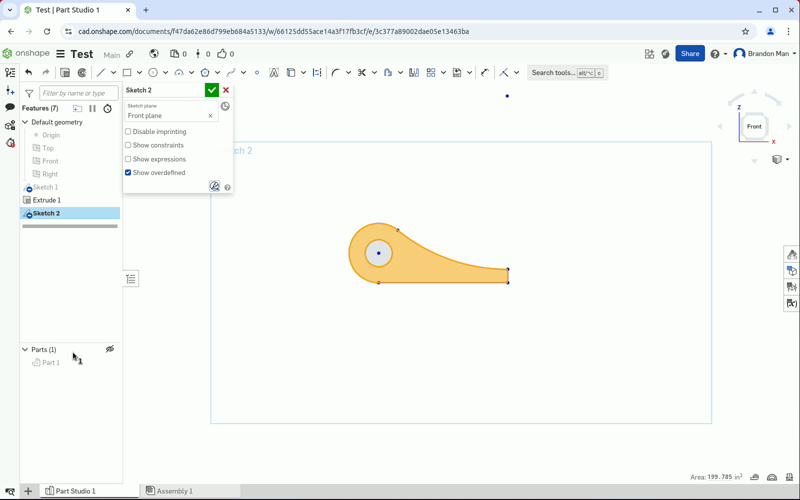
key(shift+y)
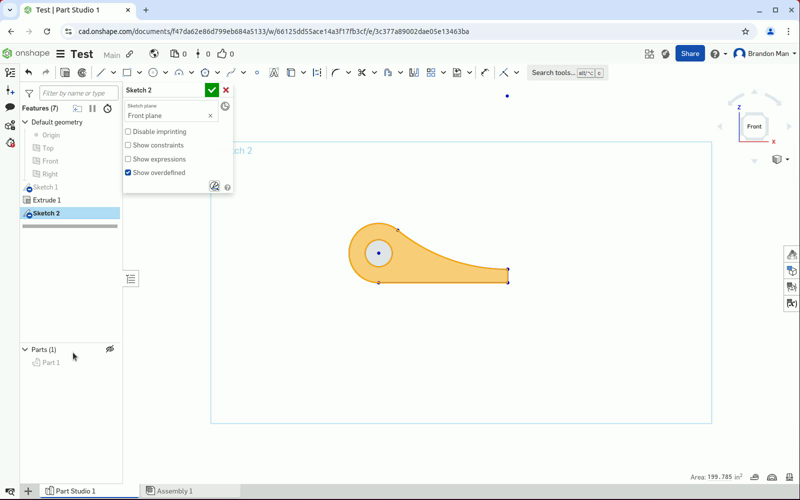
key(shift+e)
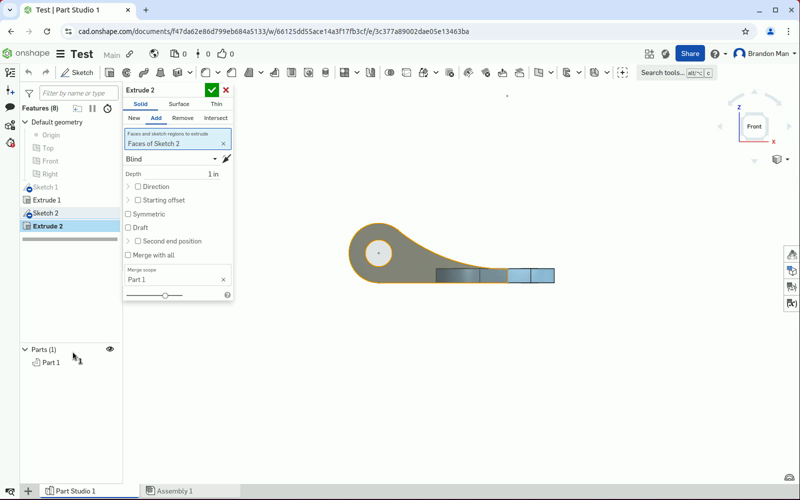
mouse_move(143, 106)
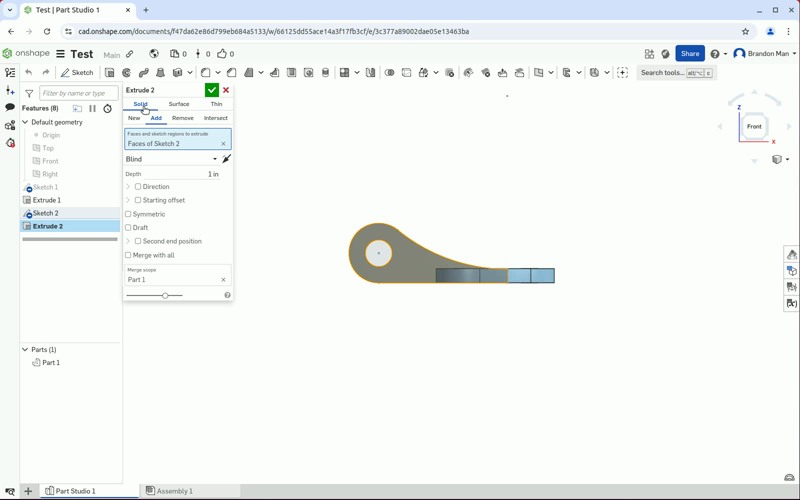
click(143, 106)
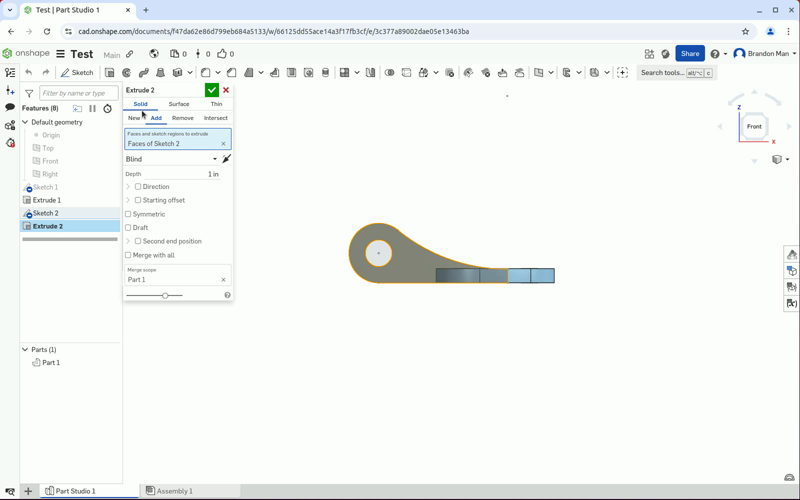
mouse_move(137, 120)
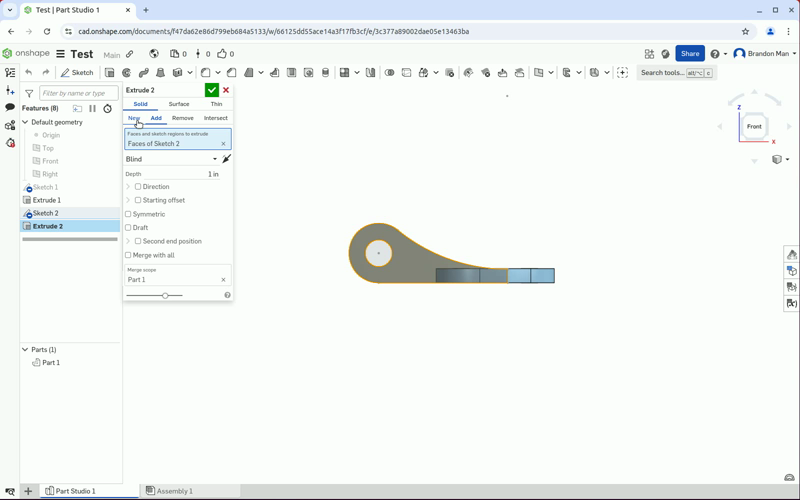
click(137, 120)
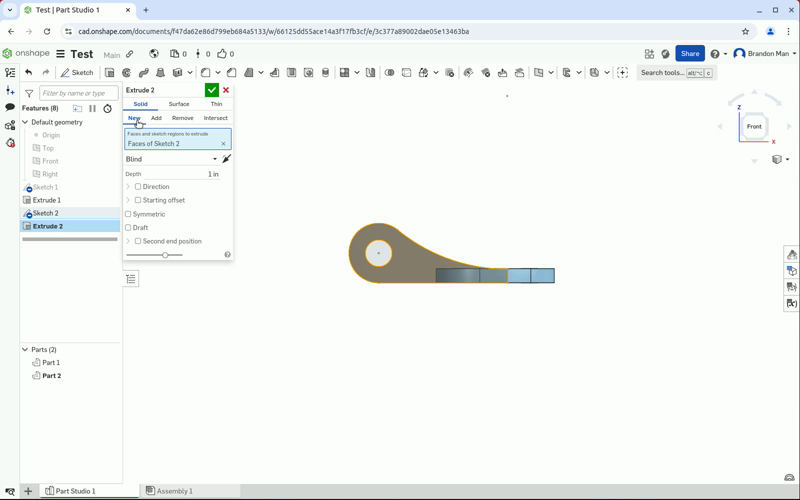
key(tab, 4)
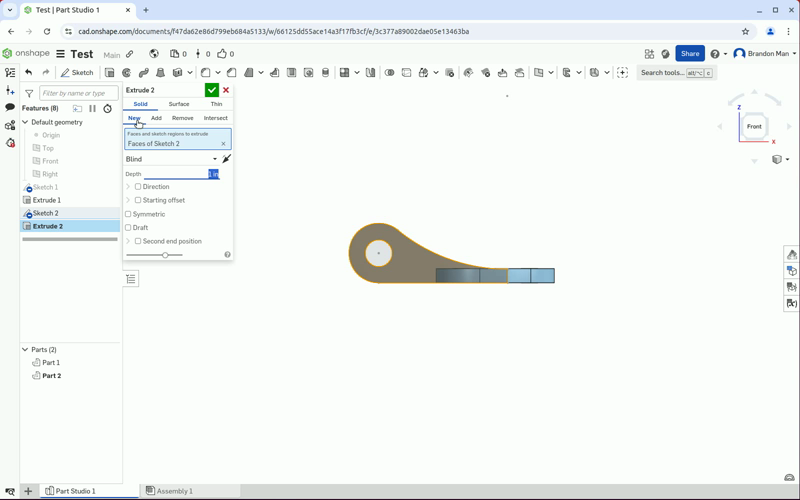
text(2.166)
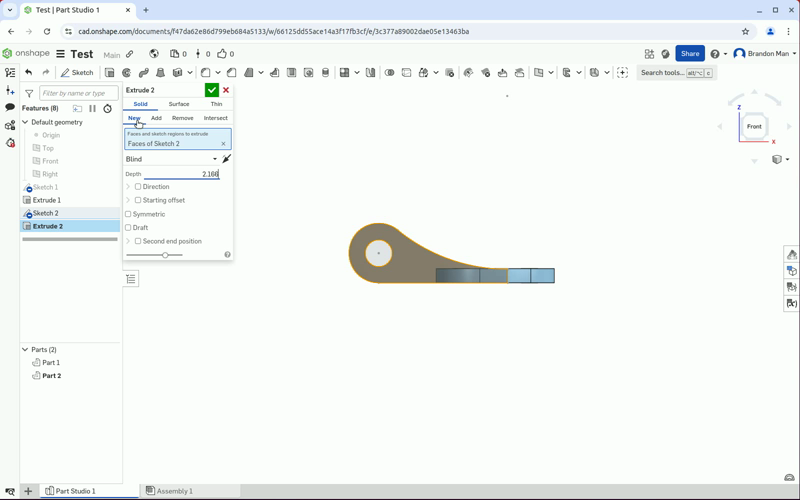
key(tab, 3)
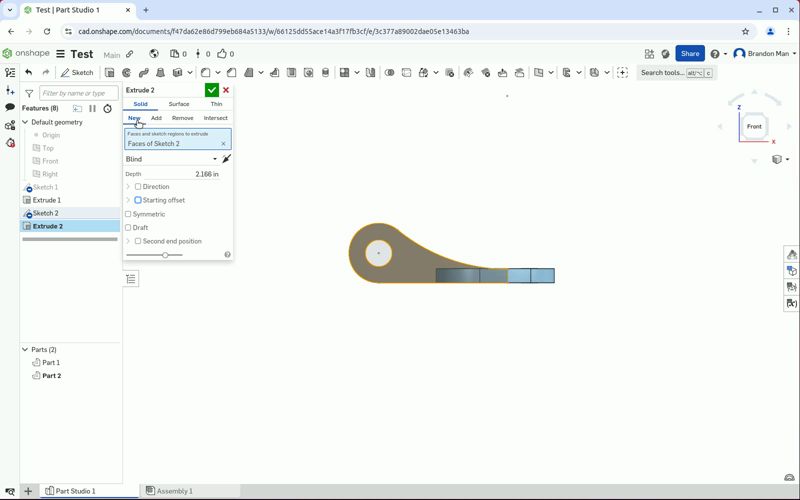
key(tab, 2)
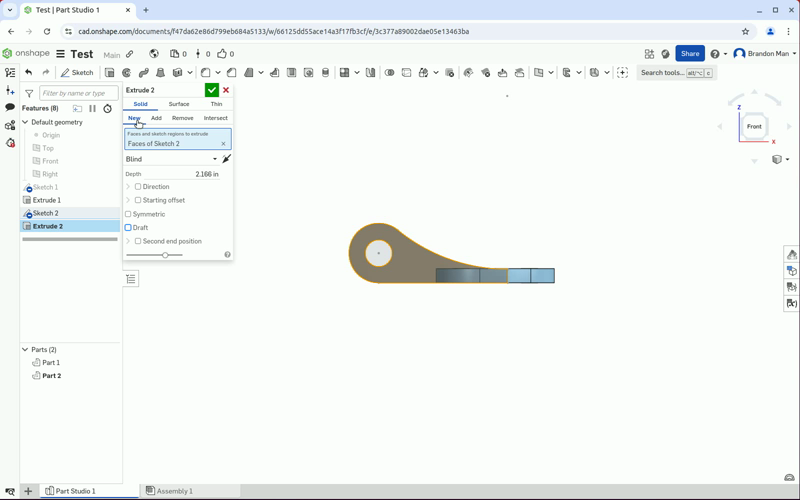
key(space)
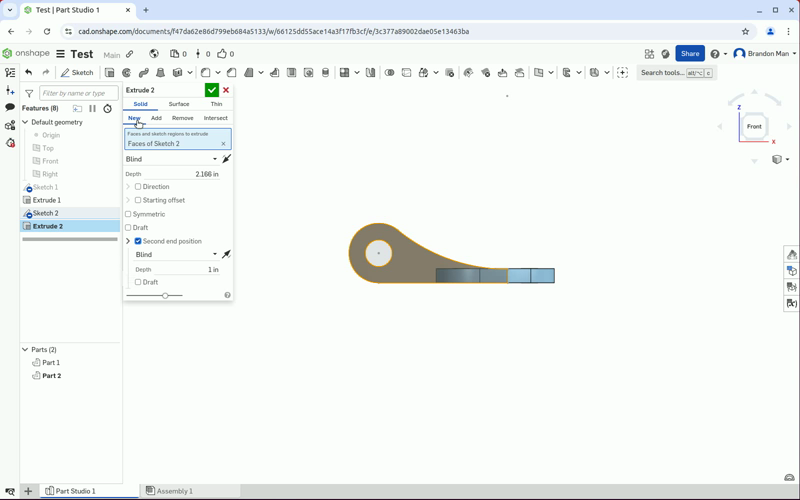
key(tab, 3)
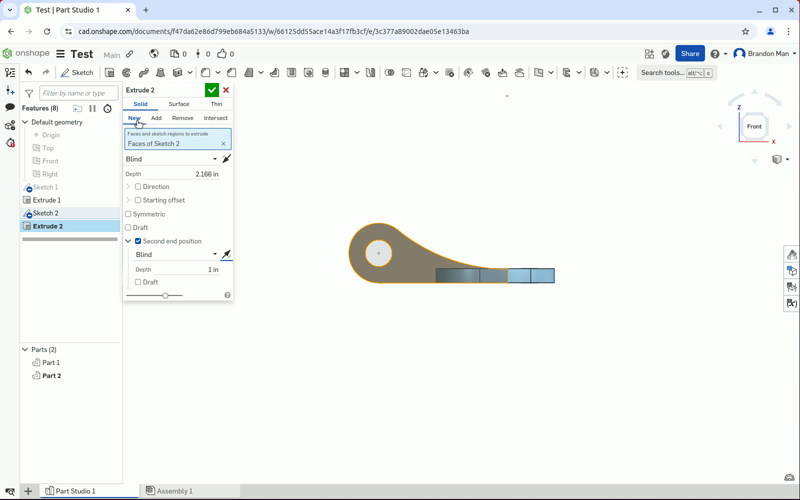
text(2.166)
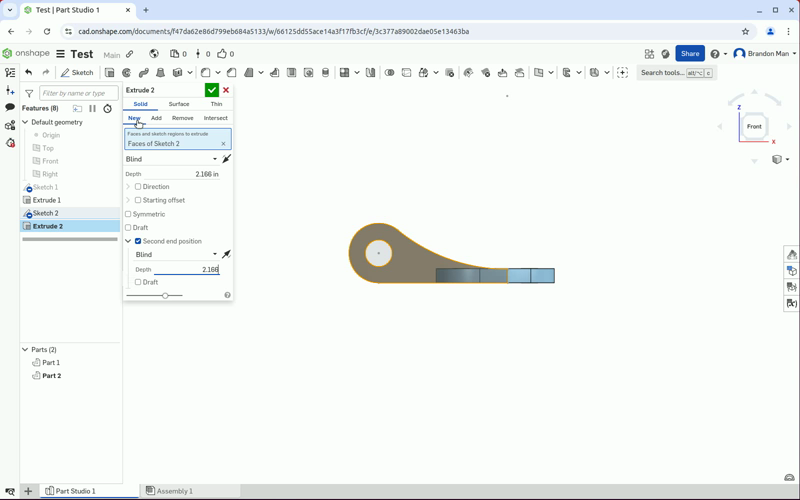
key(enter)
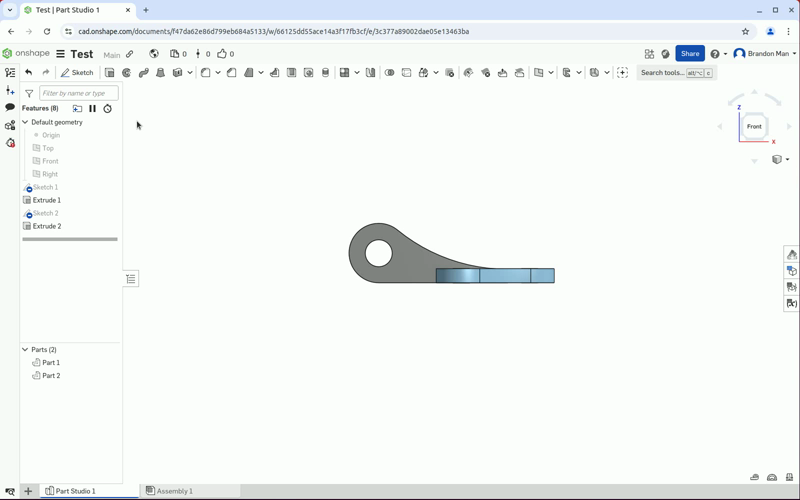
key(shift+h)
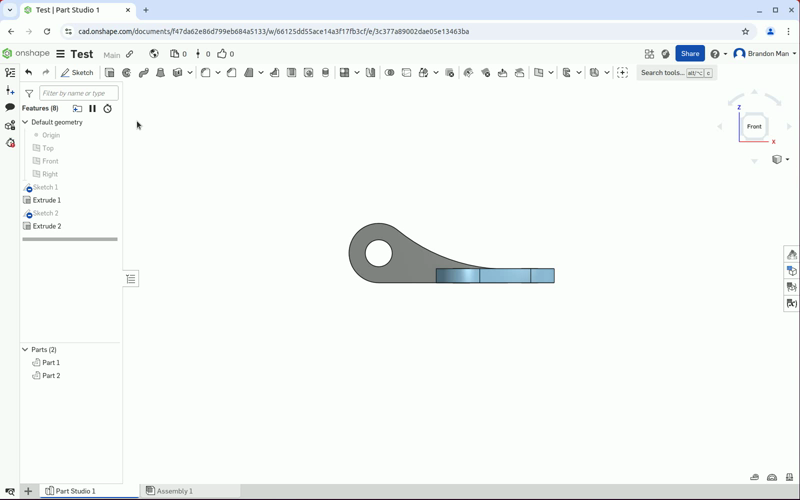
key(shift+h)
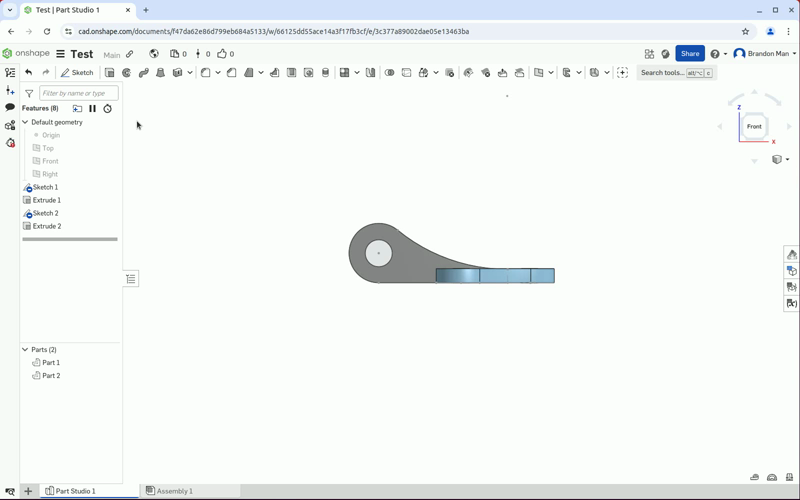
key(shift+7)
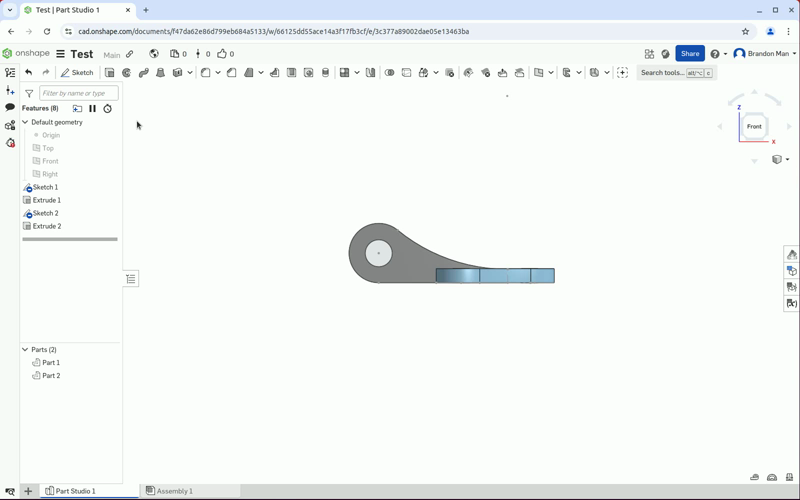
key(left, 2)
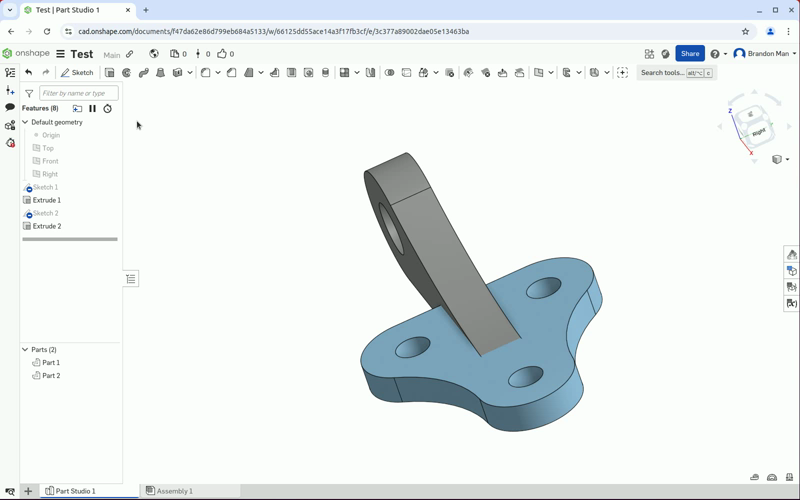
key(down, 2)
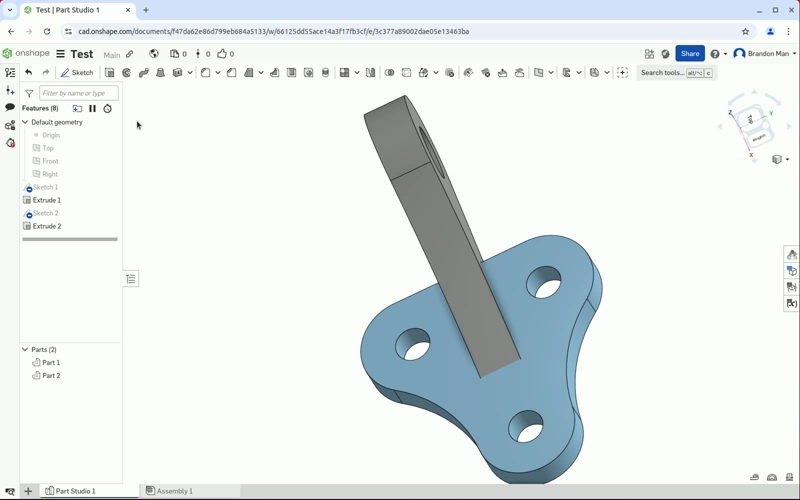
key(up, 2)
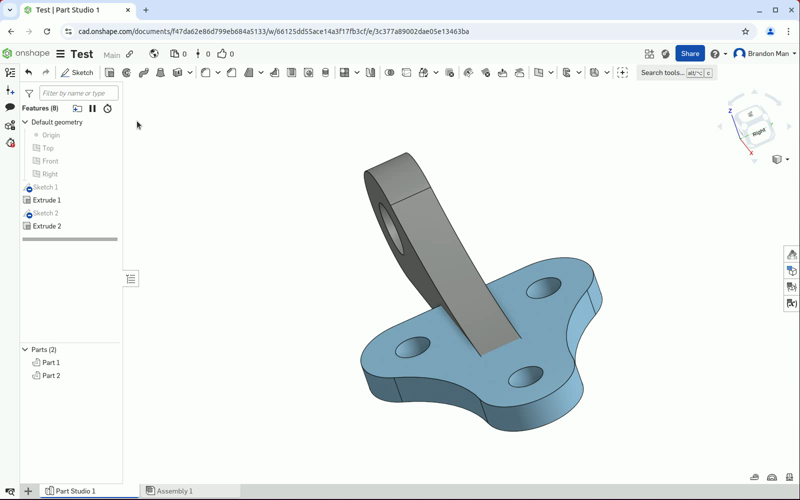
key(right, 2)
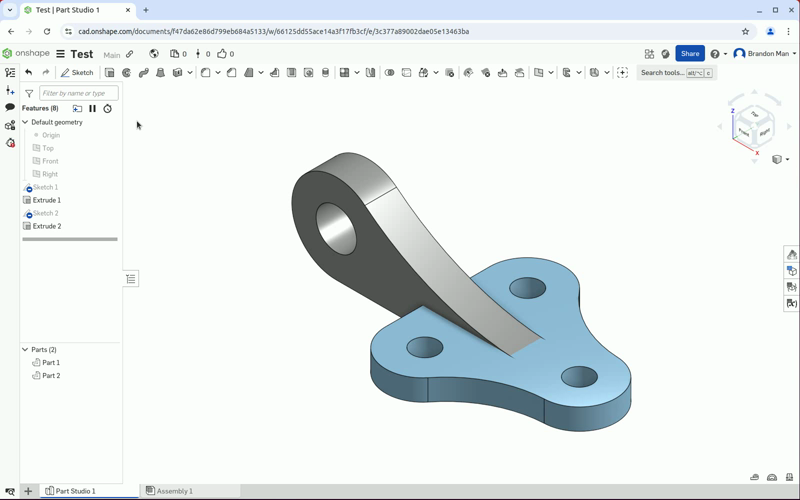
mouse_move(73, 189)
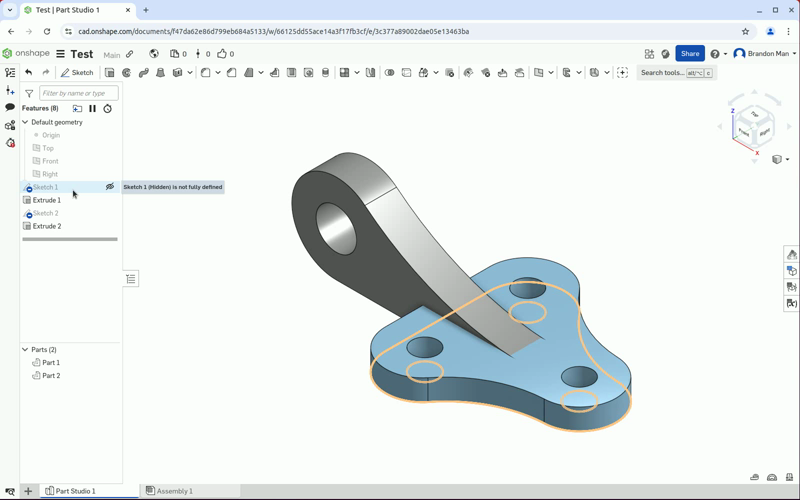
click(73, 189)